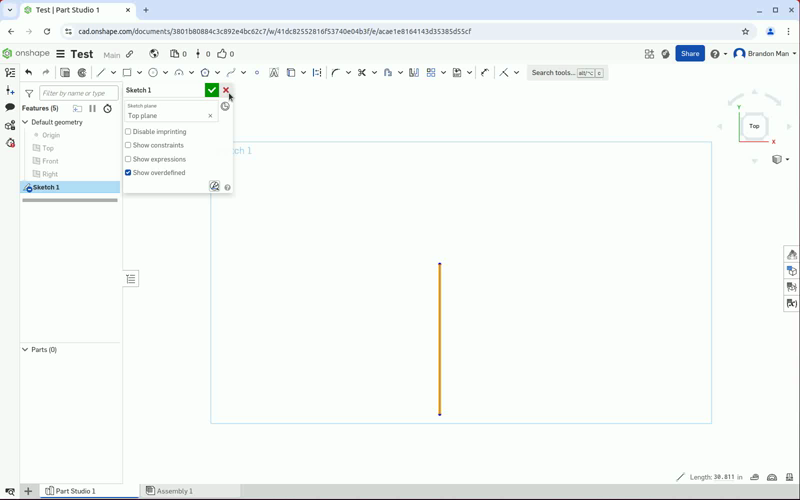
key(shift+h)
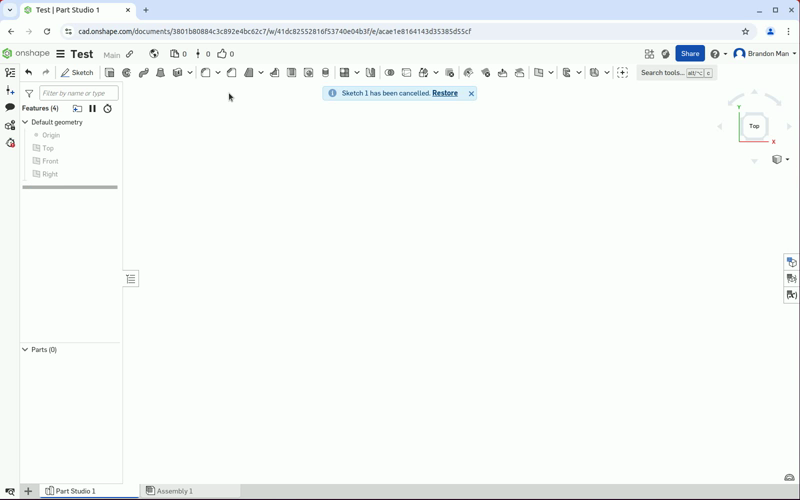
mouse_move(73, 352)
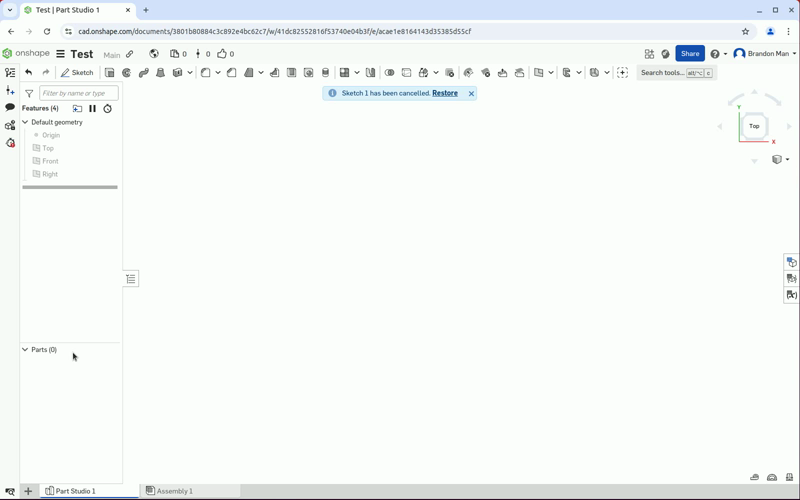
key(y)
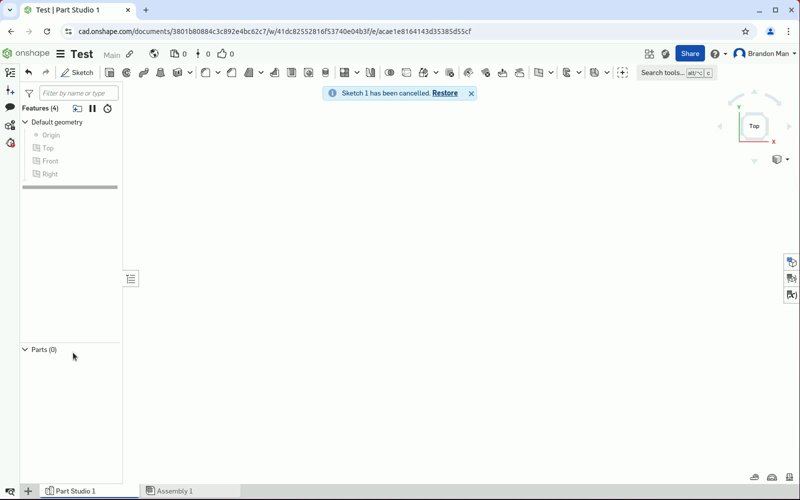
key(shift+p)
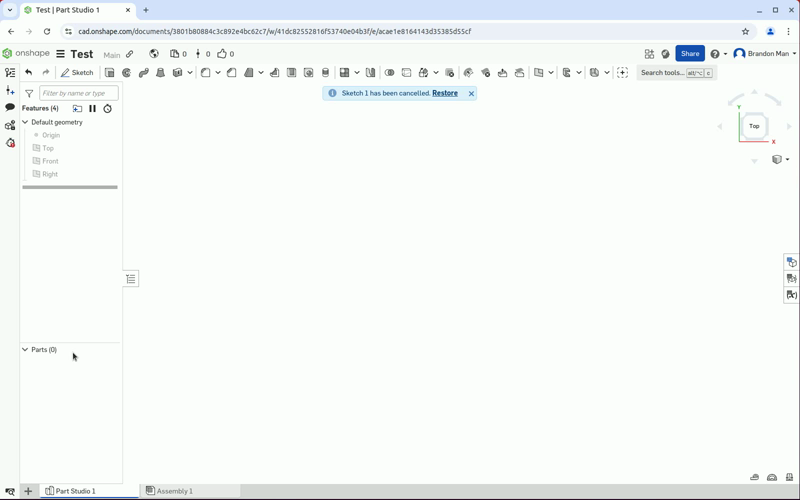
key(space)
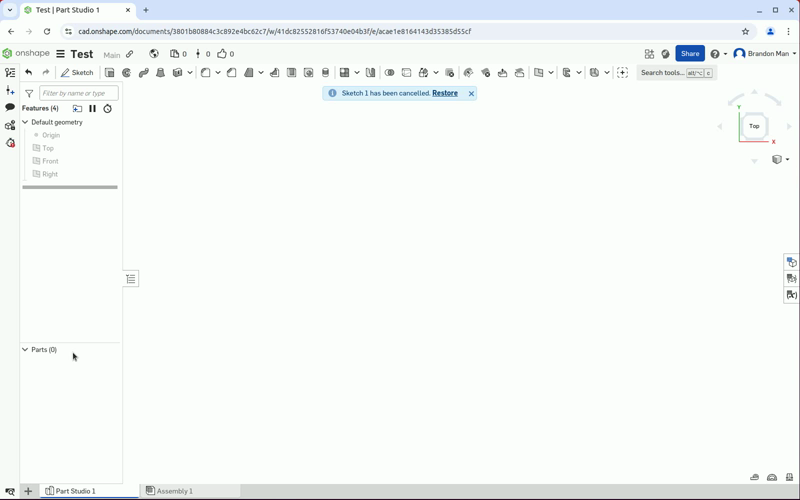
key_down(shift)
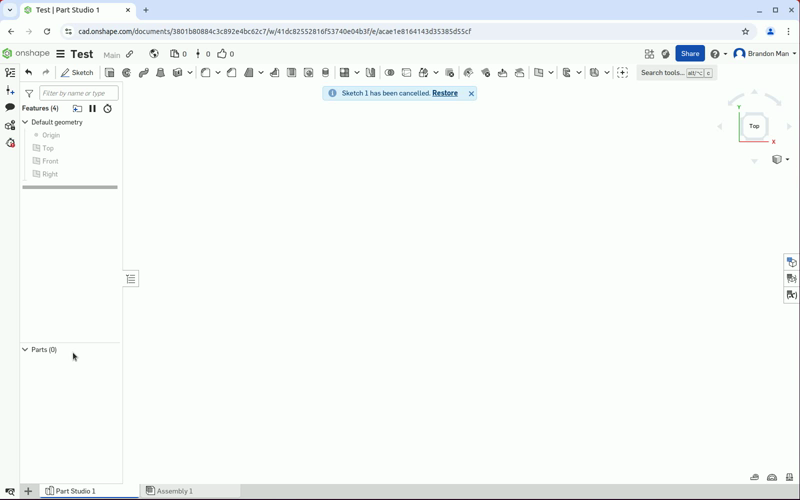
key(up)
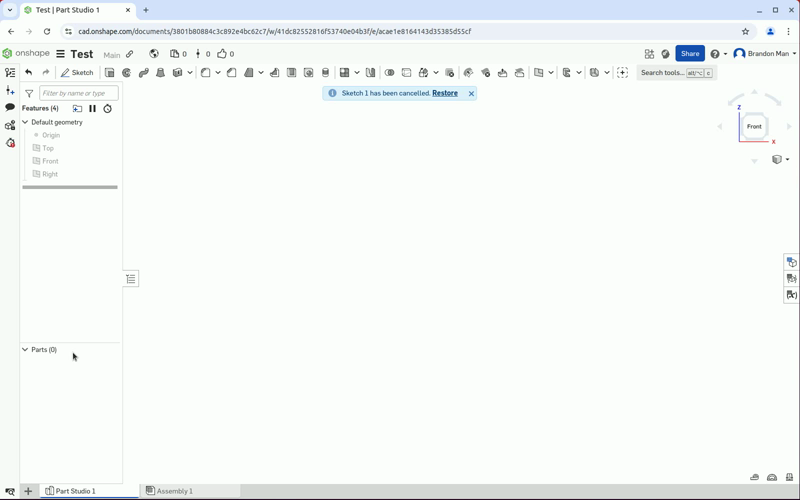
key_up(shift)
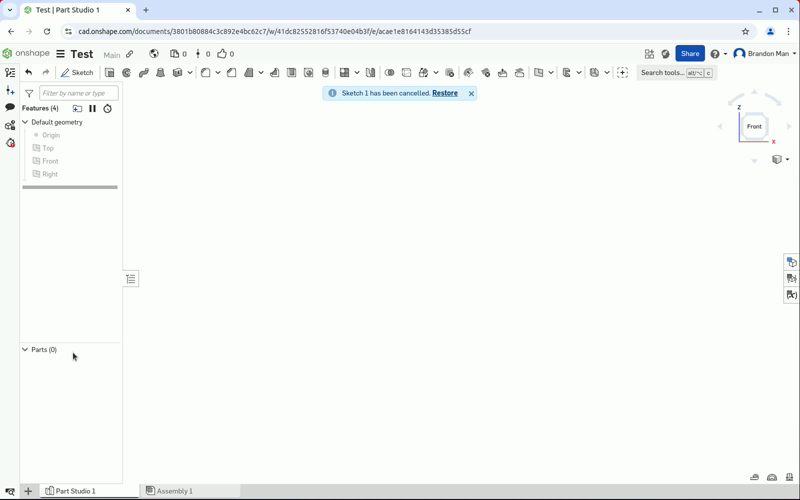
mouse_move(73, 352)
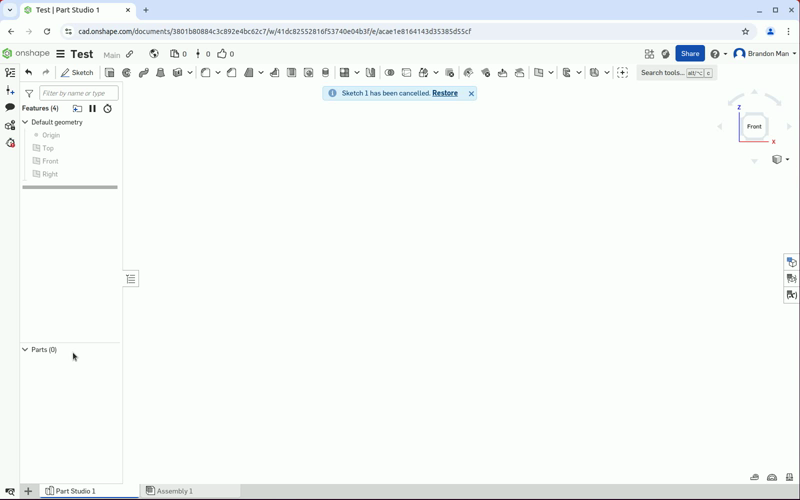
key(shift+y)
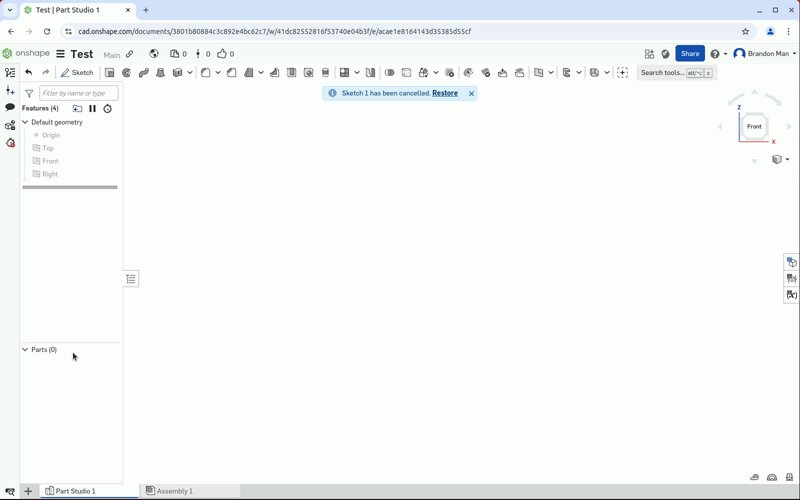
key(shift+s)
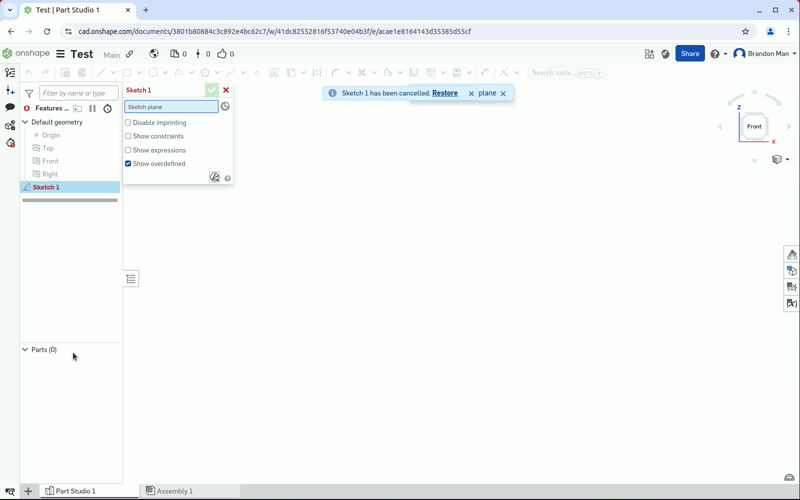
mouse_move(73, 163)
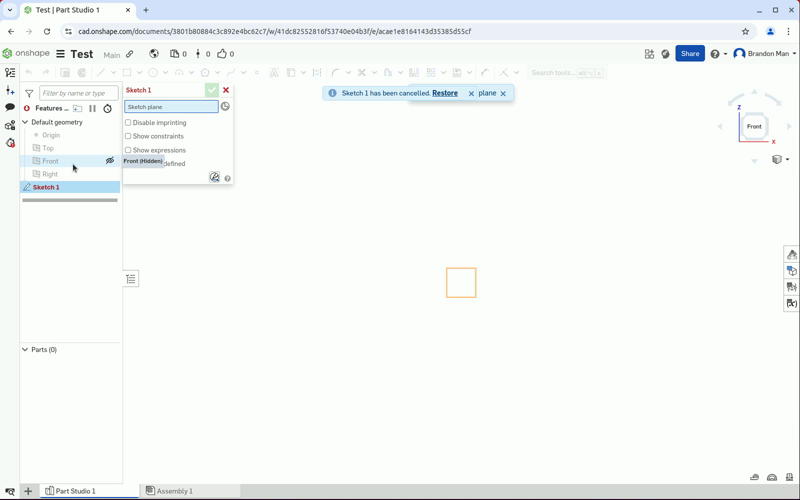
click(73, 163)
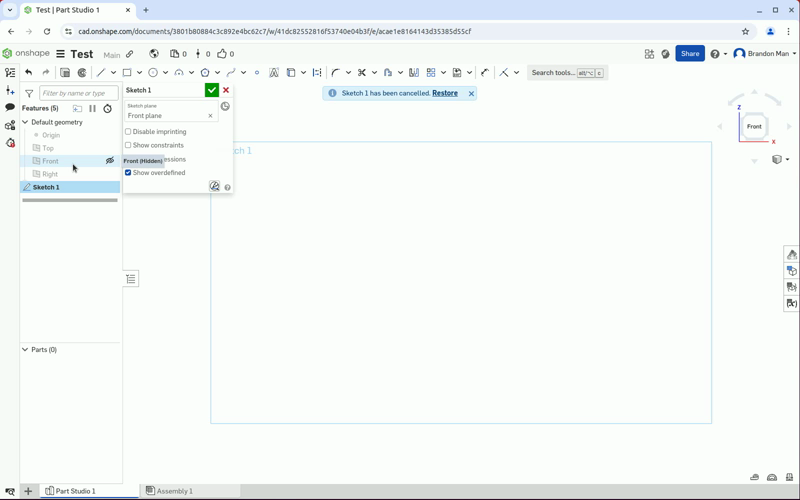
mouse_move(73, 352)
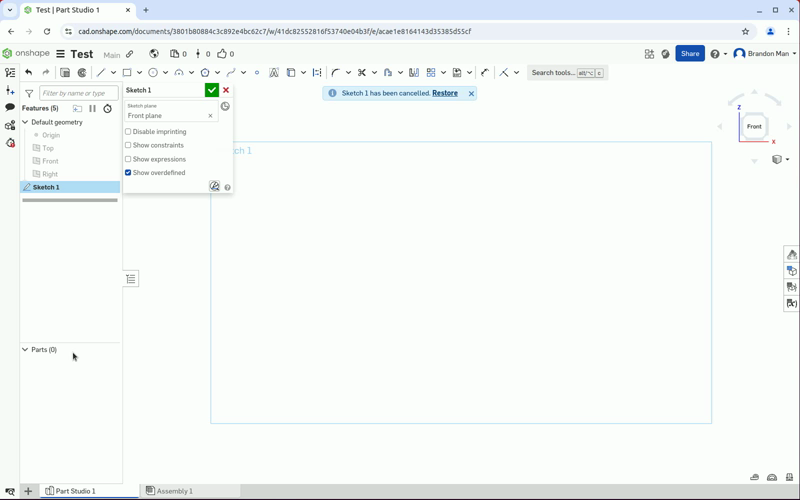
key(y)
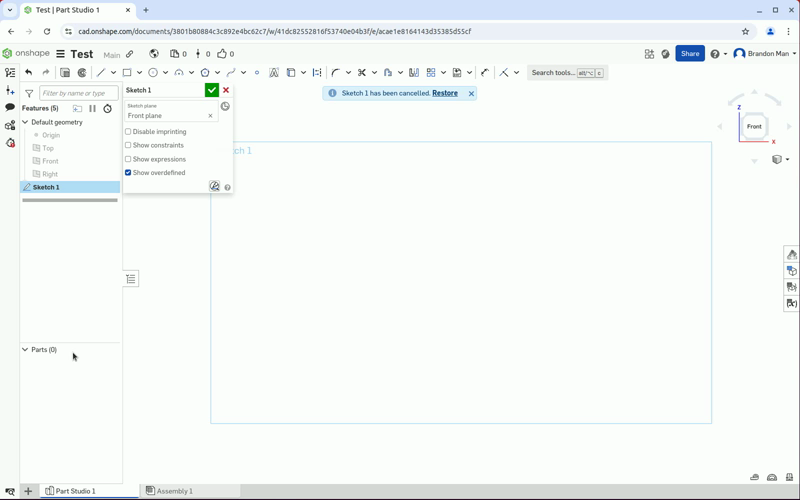
key(l)
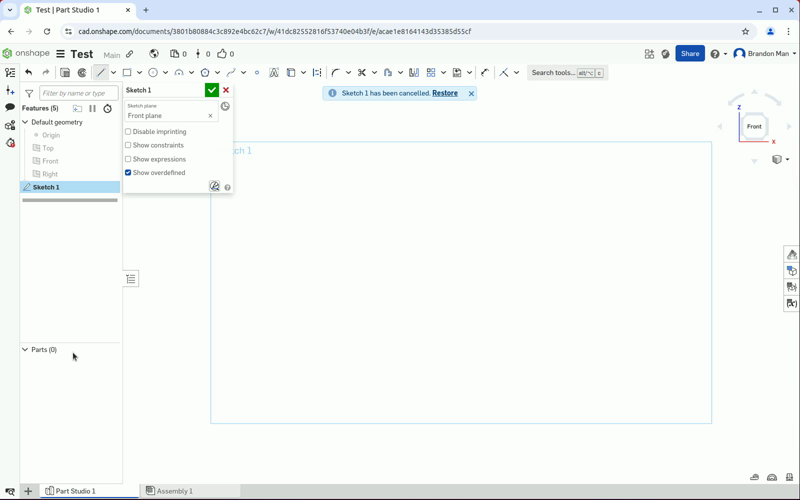
key_down(shift)
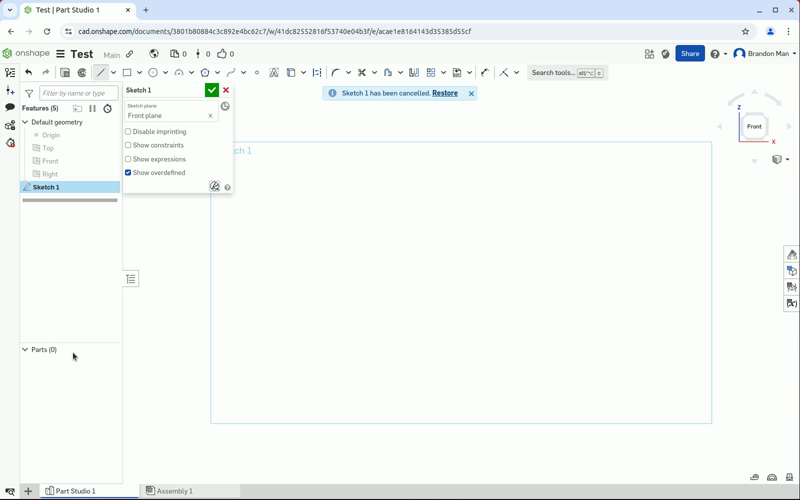
mouse_move(460, 282)
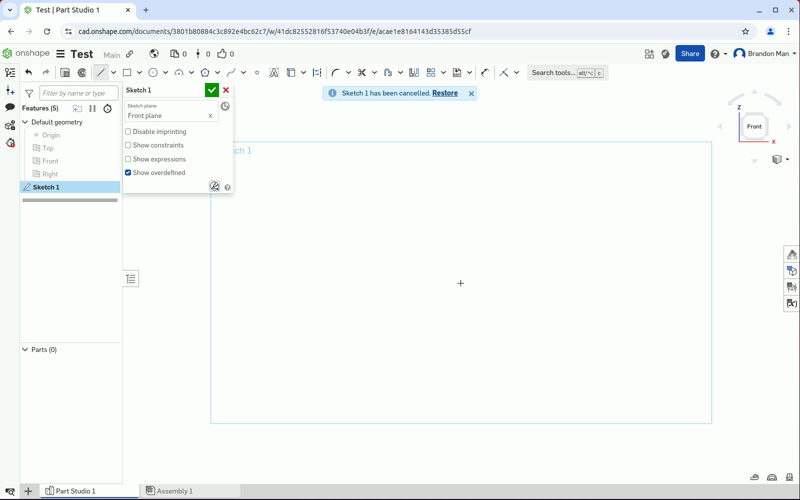
click(460, 282)
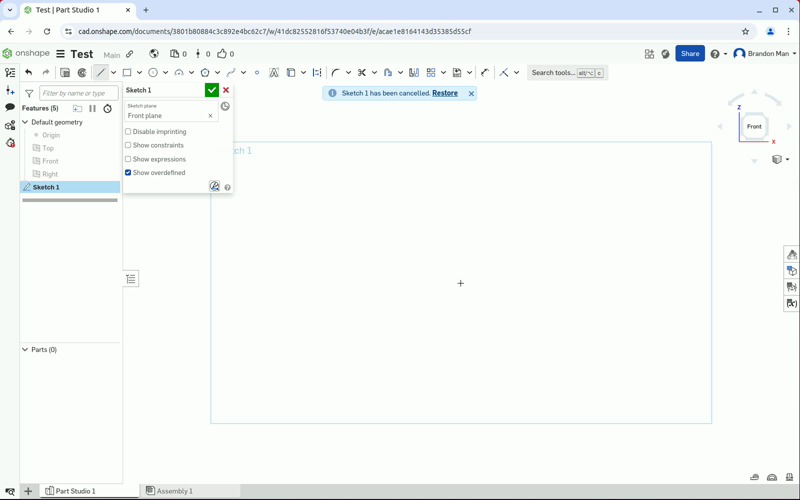
key_up(shift)
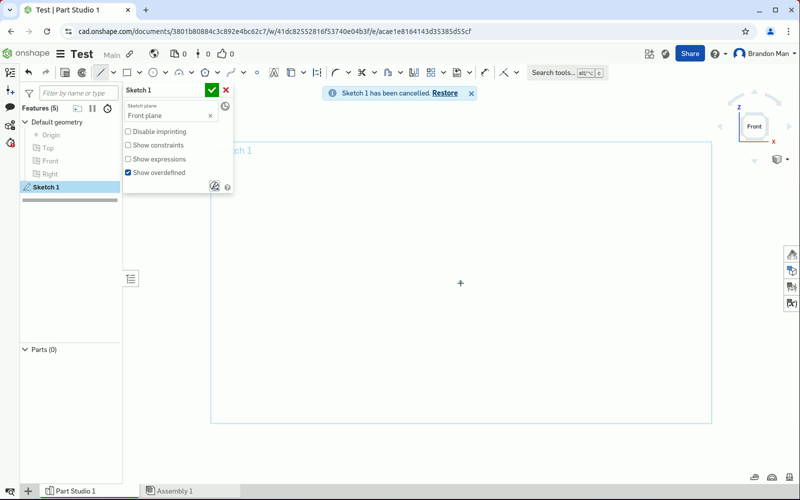
key_down(shift)
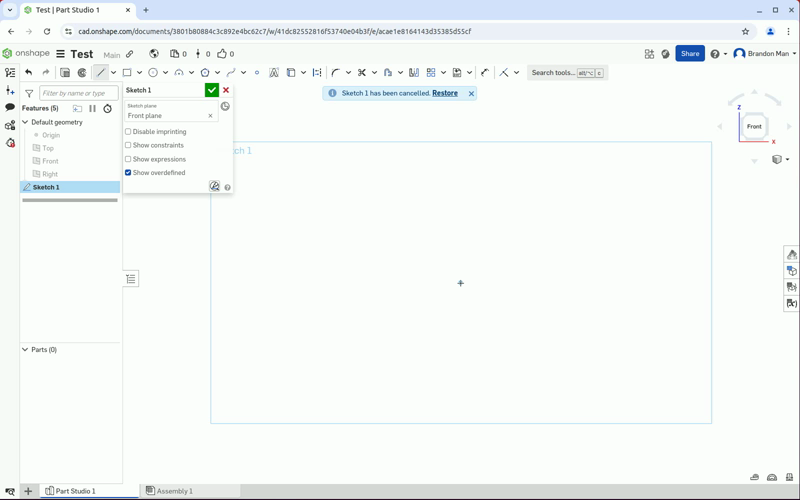
mouse_move(573, 282)
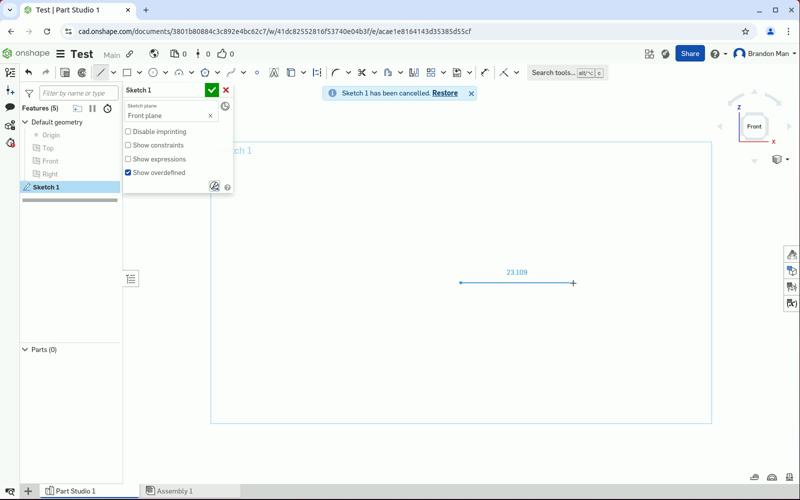
click(573, 282)
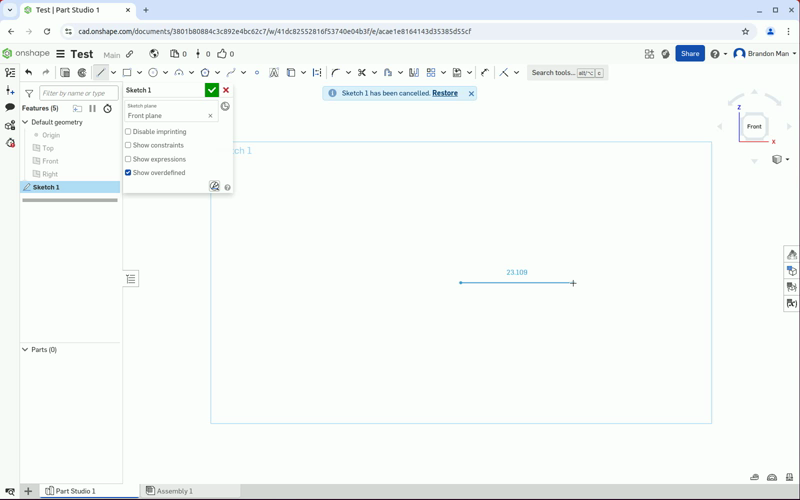
key_up(shift)
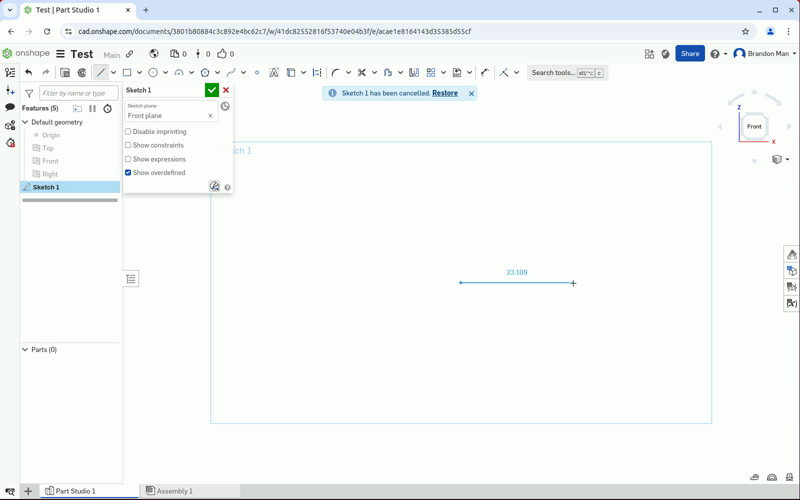
key_down(shift)
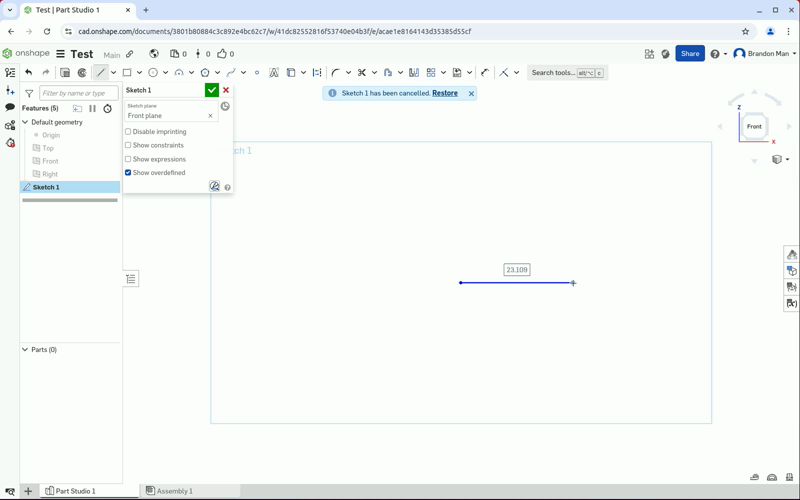
mouse_move(589, 282)
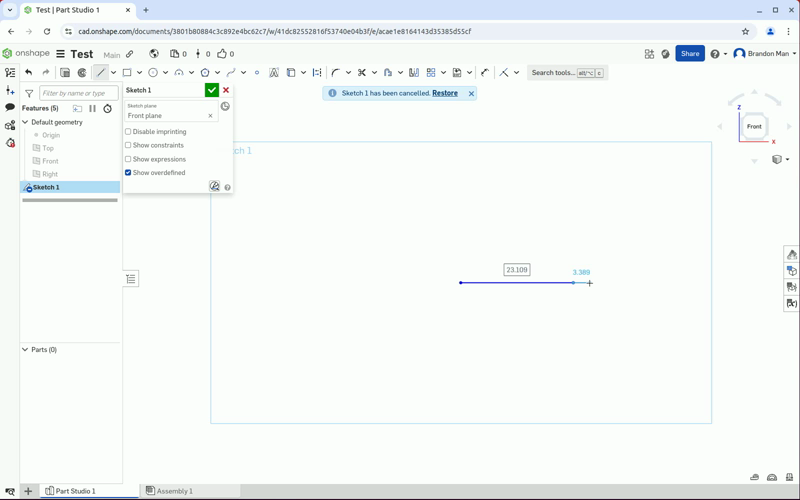
mouse_move(573, 245)
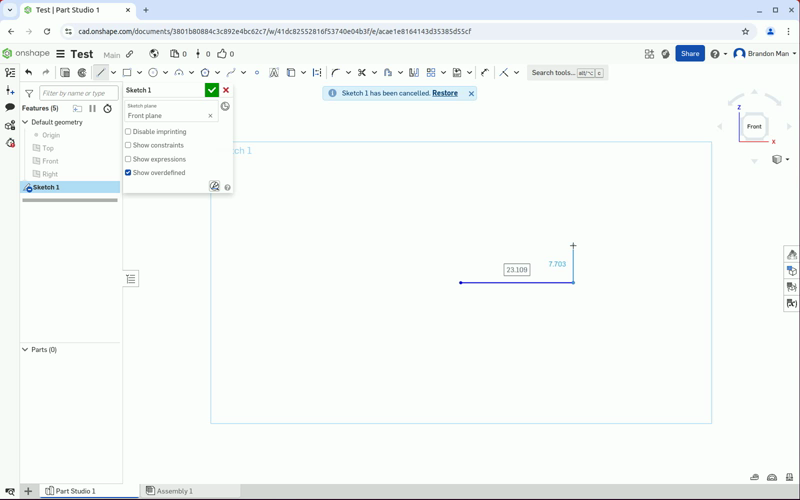
click(573, 245)
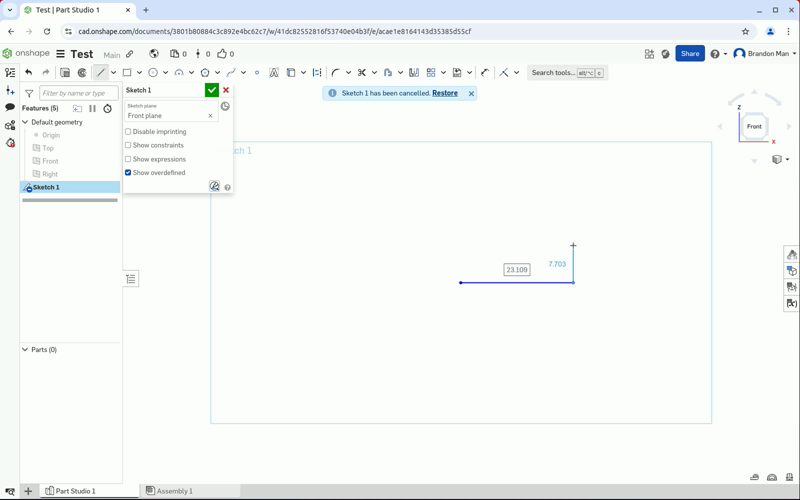
key_up(shift)
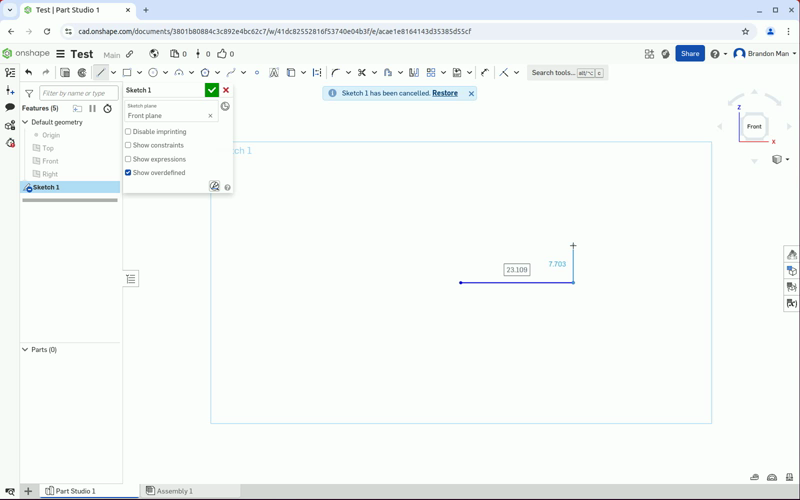
key_down(shift)
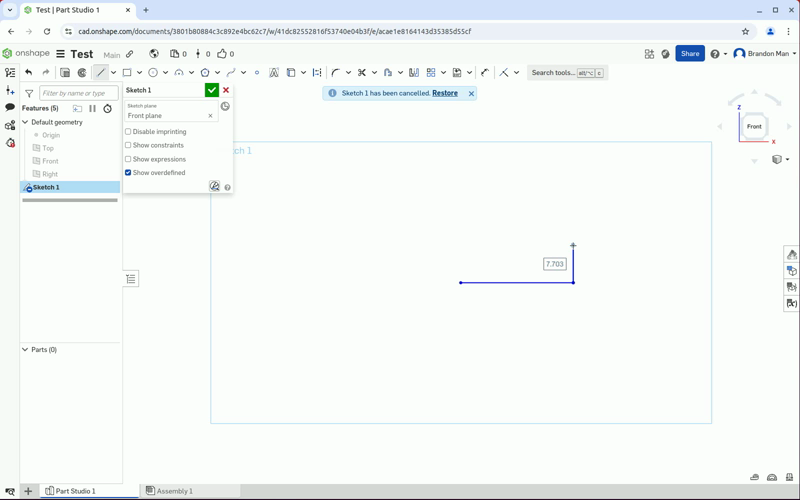
mouse_move(460, 245)
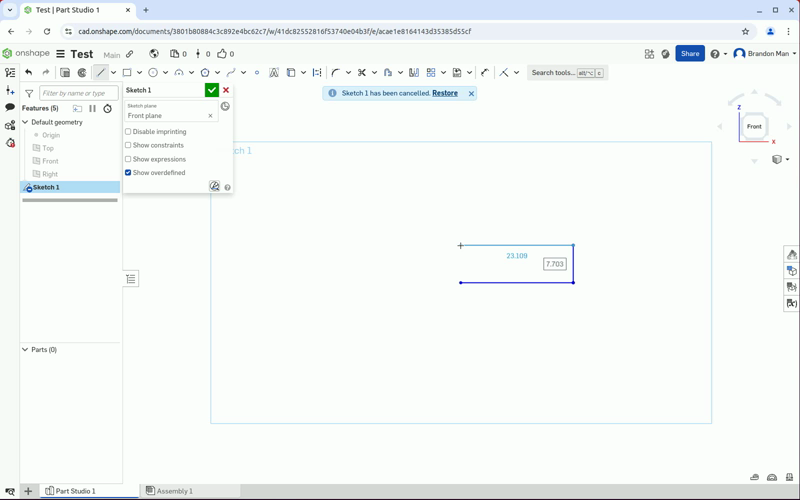
click(460, 245)
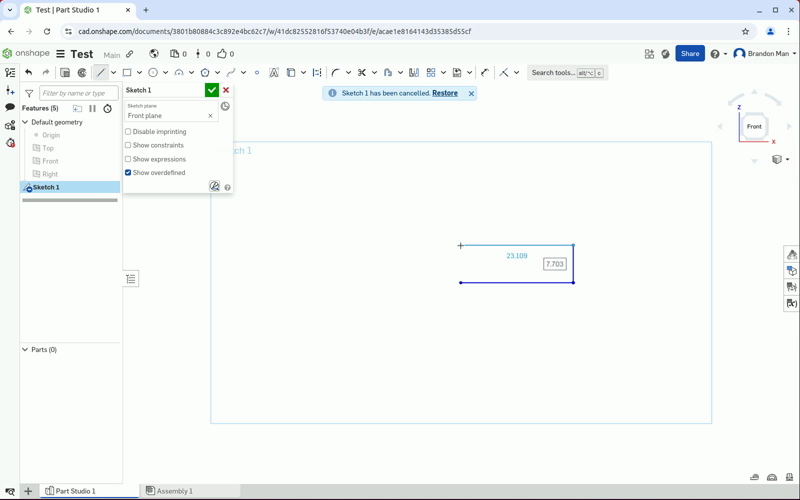
key_up(shift)
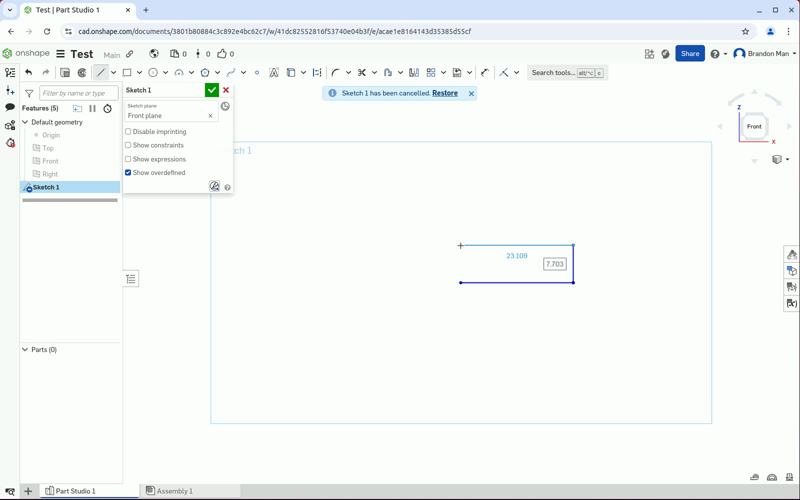
mouse_move(490, 245)
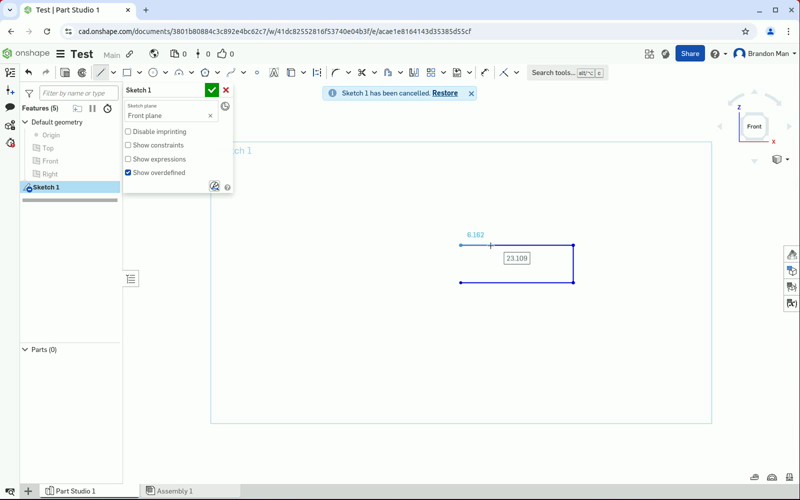
key_down(shift)
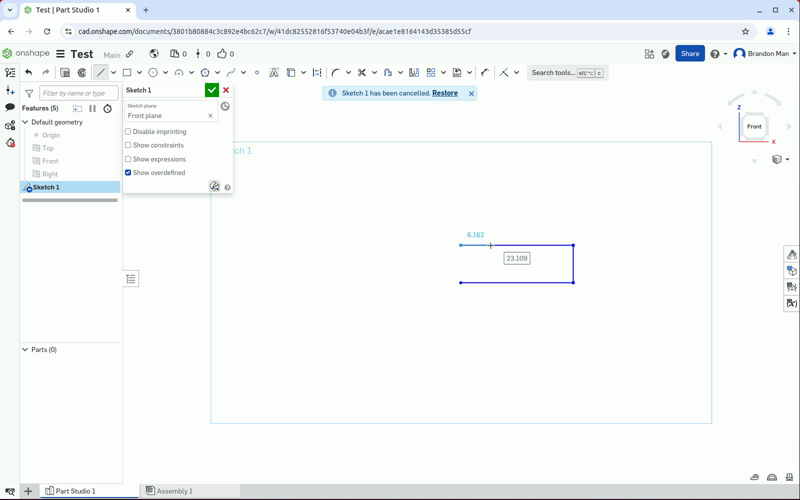
mouse_move(460, 282)
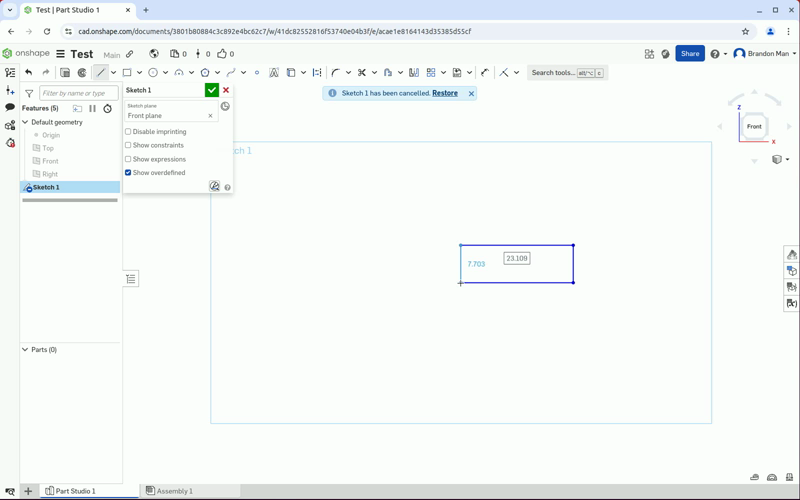
key_up(shift)
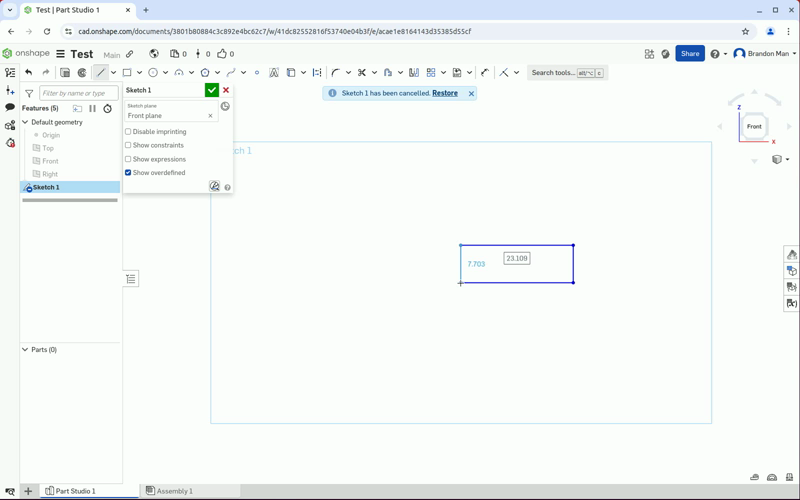
click(460, 282)
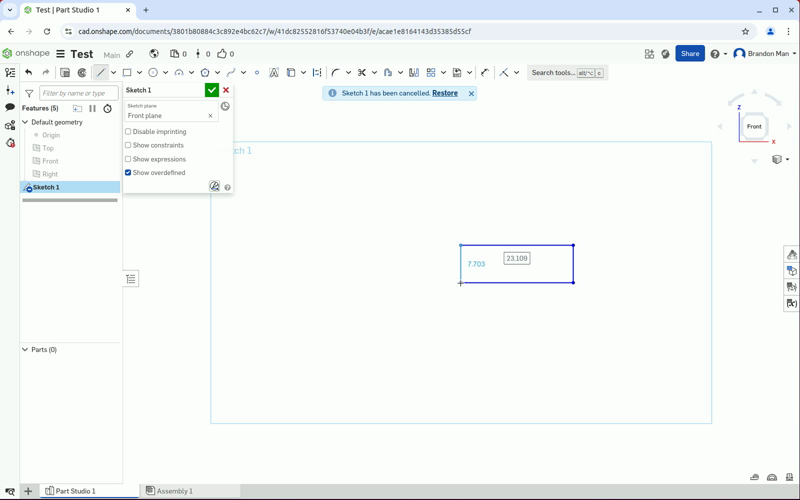
key(esc)
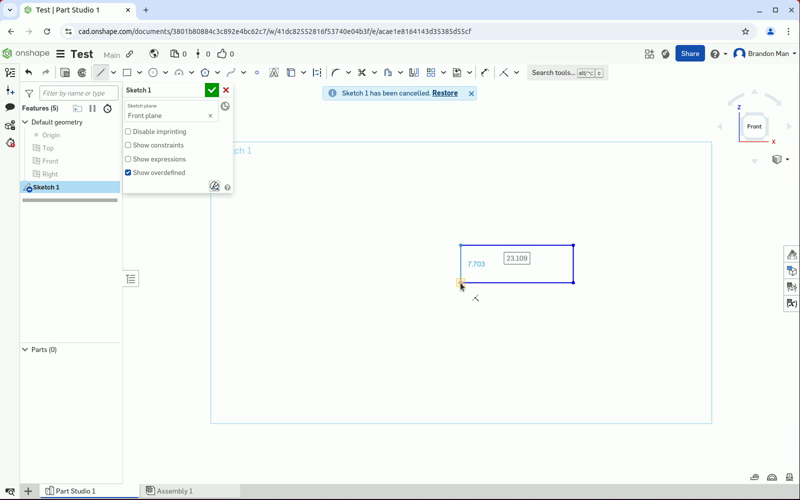
mouse_move(471, 263)
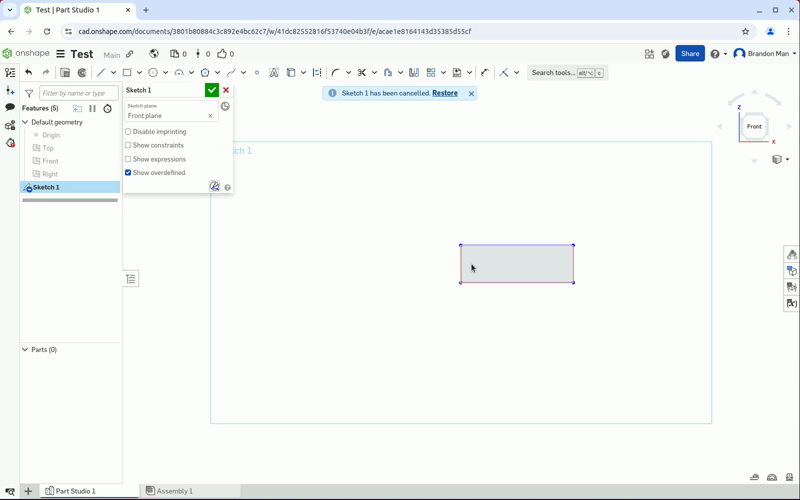
click(471, 263)
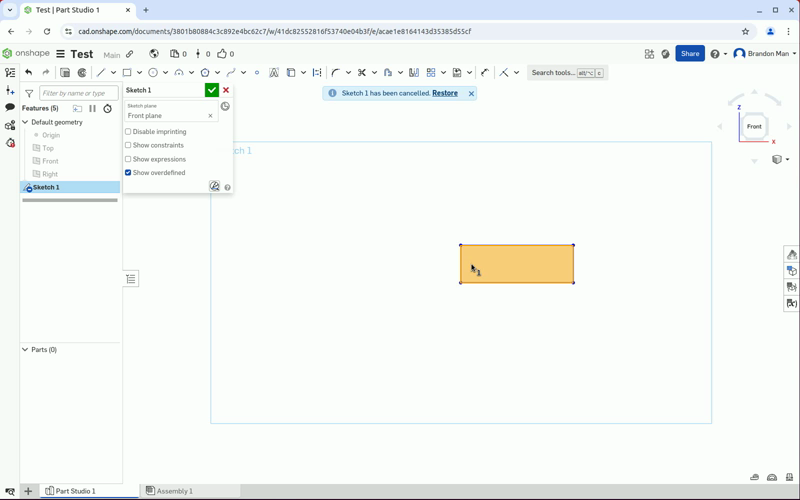
mouse_move(73, 352)
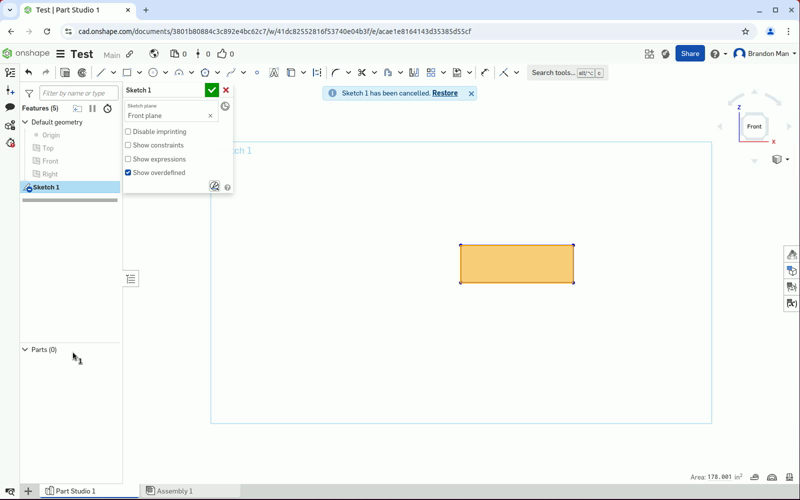
key(shift+y)
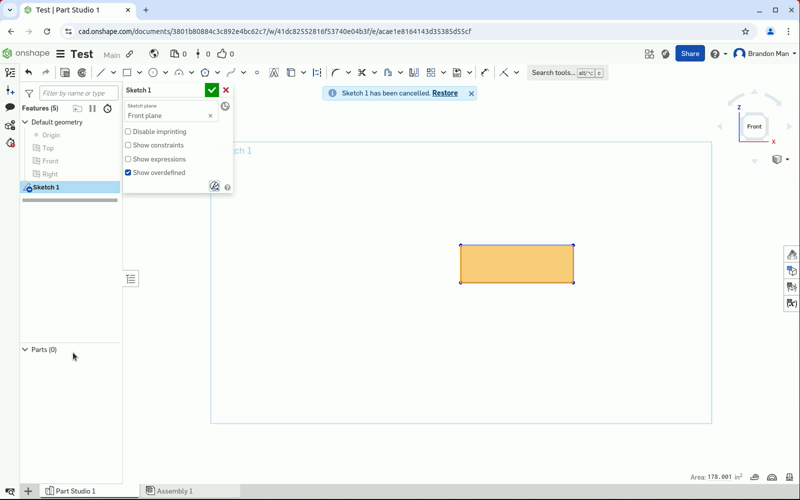
key(shift+e)
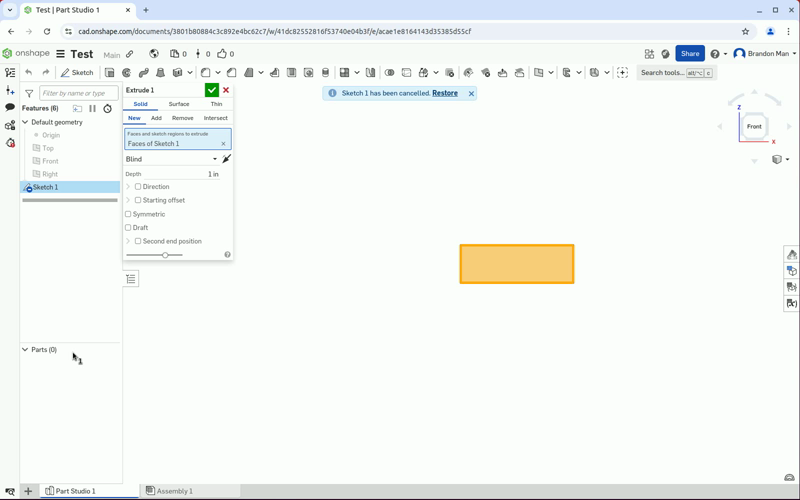
mouse_move(143, 106)
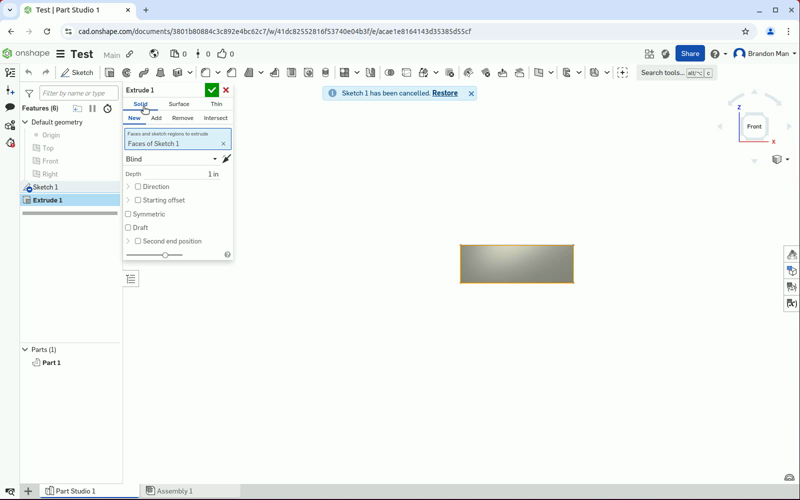
click(143, 106)
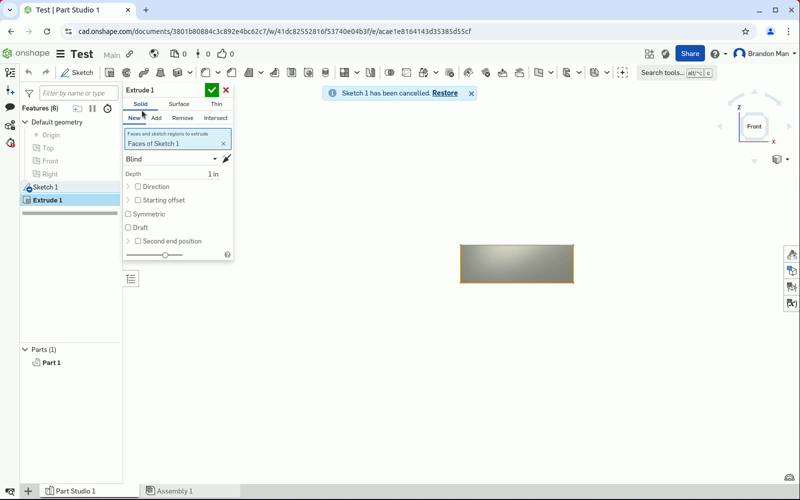
mouse_move(137, 120)
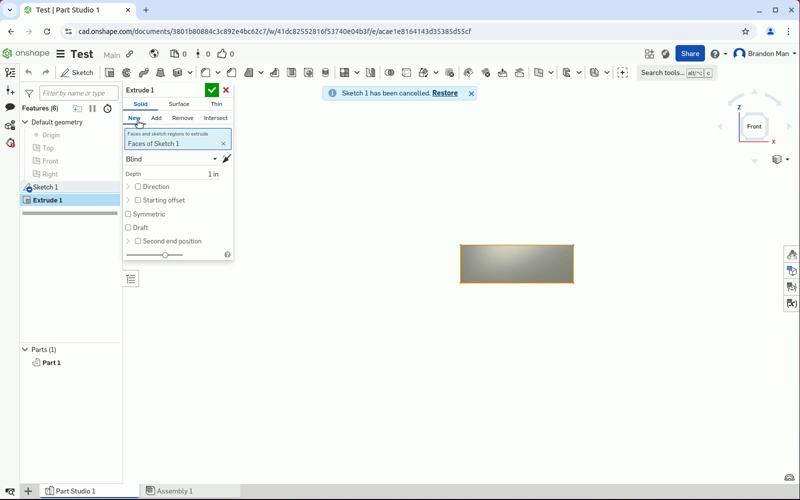
click(137, 120)
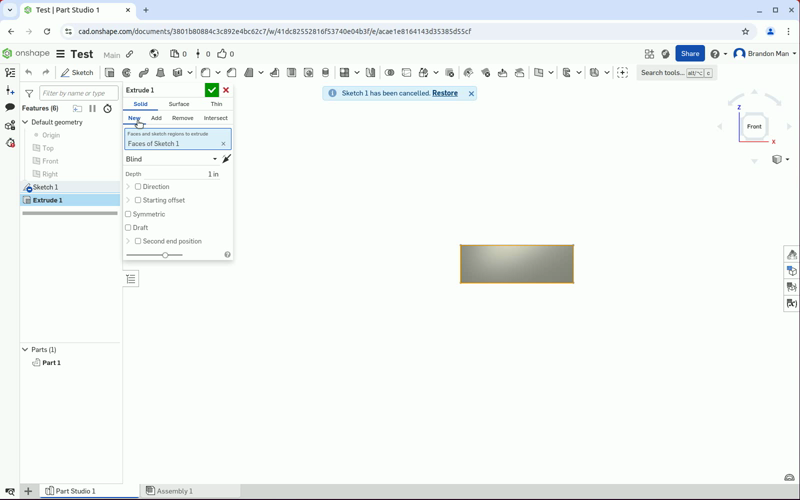
key(tab, 4)
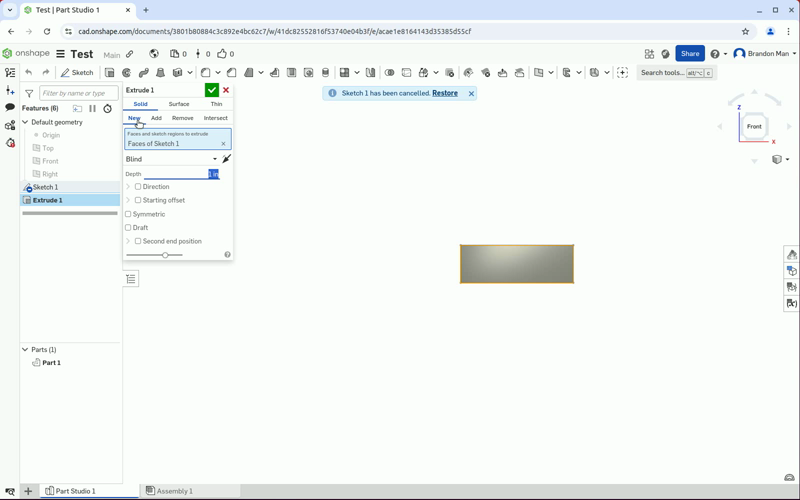
text(11.554)
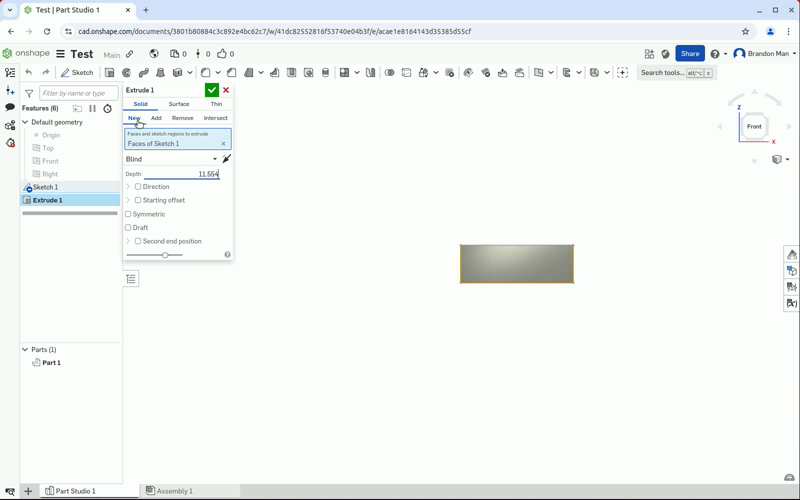
key(enter)
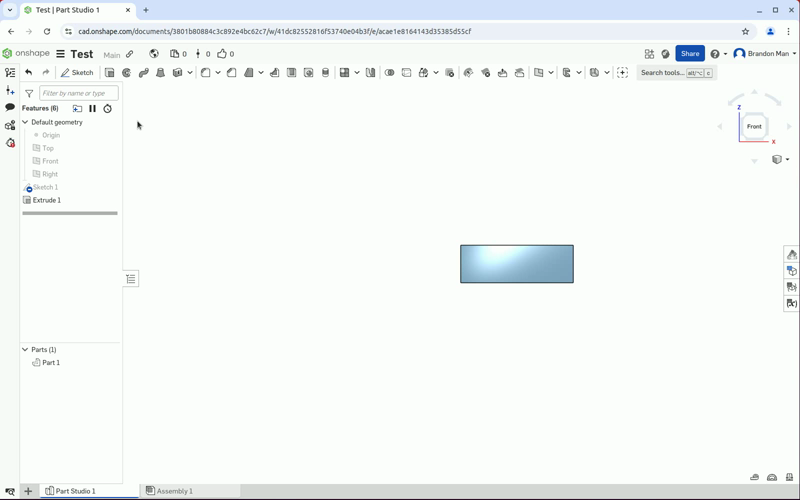
key(shift+h)
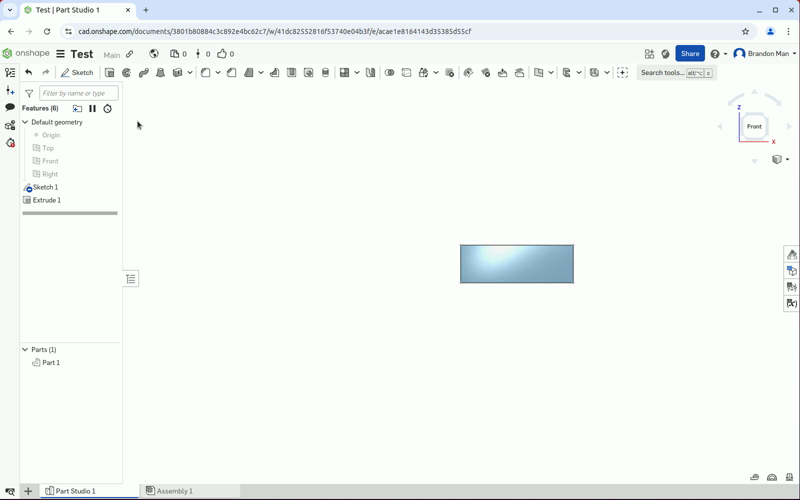
key(shift+h)
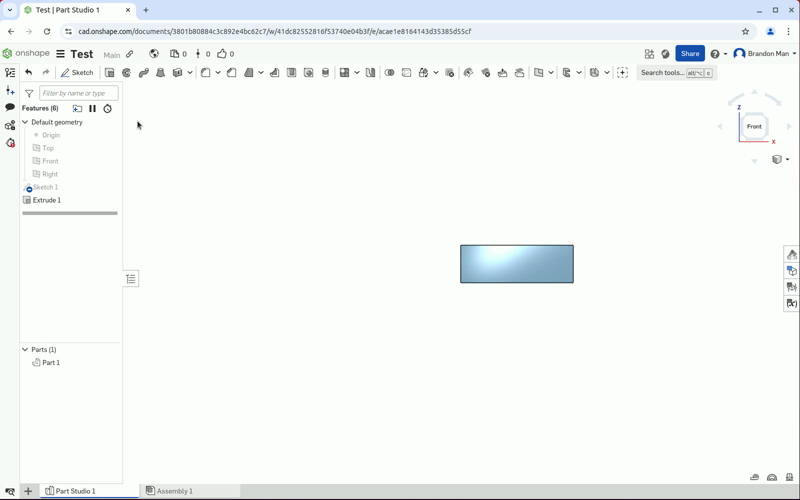
mouse_move(73, 189)
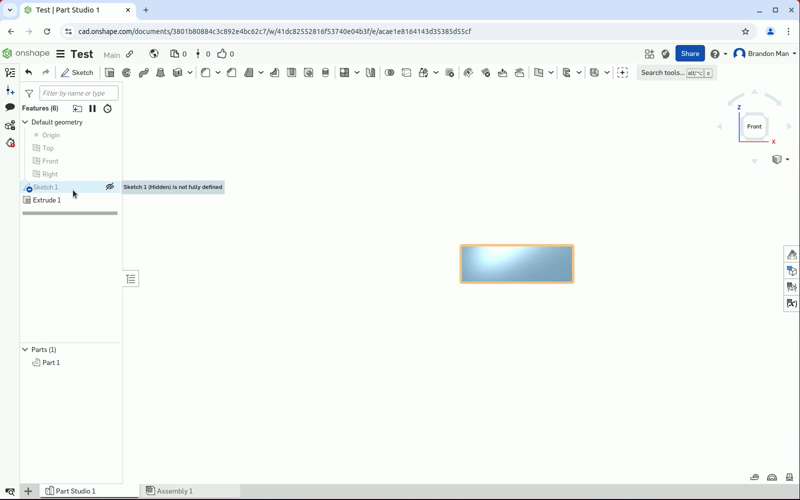
click(73, 189)
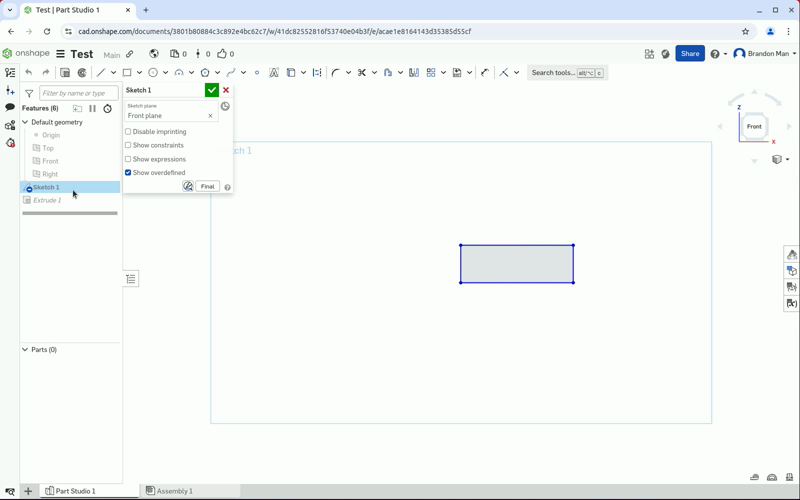
mouse_move(229, 92)
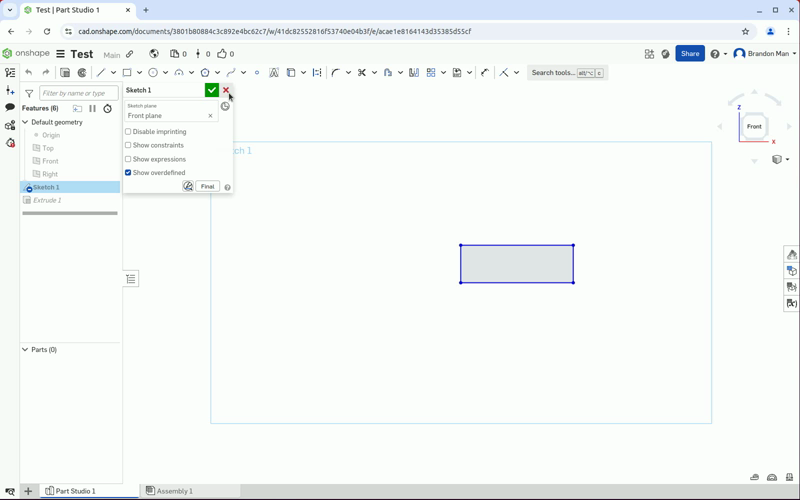
click(229, 92)
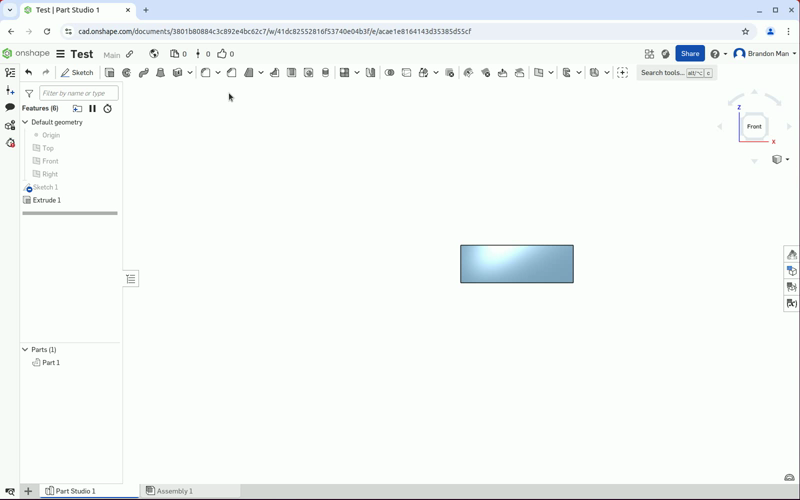
mouse_move(73, 352)
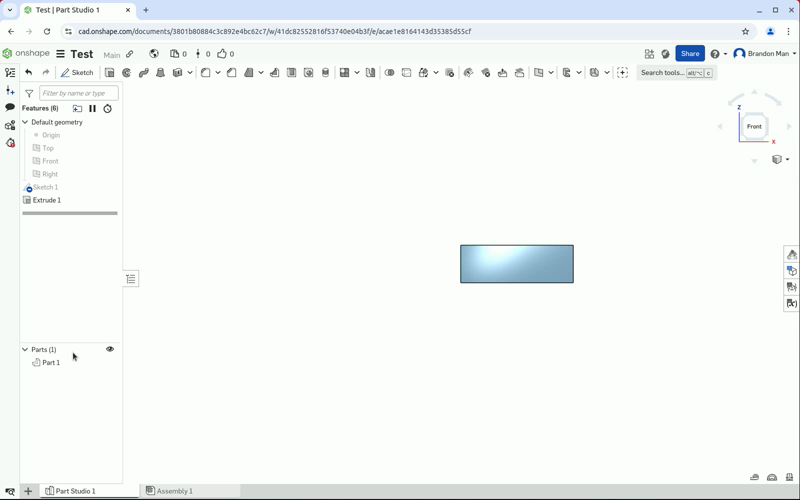
key(y)
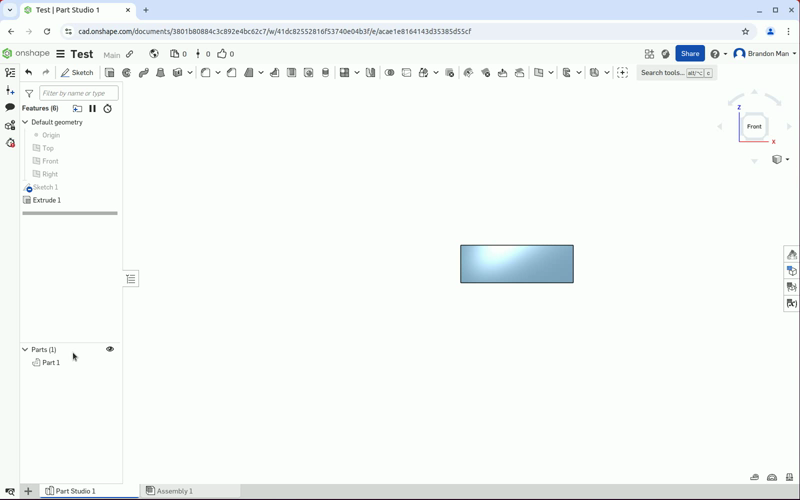
key(shift+p)
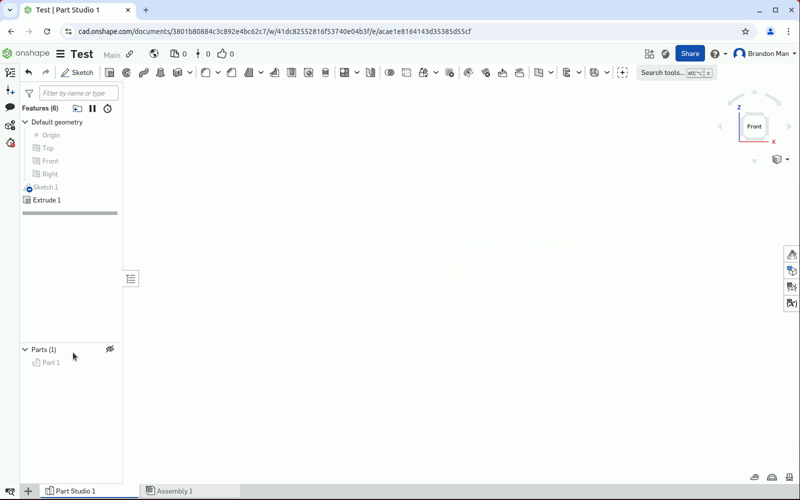
key(space)
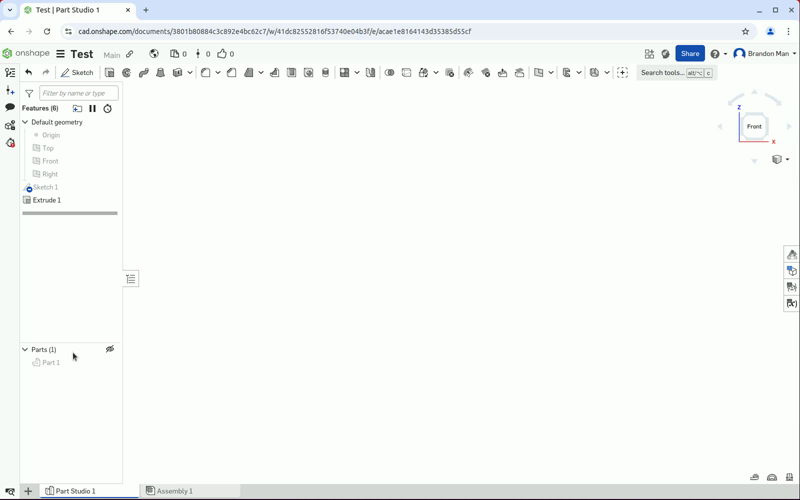
key_down(shift)
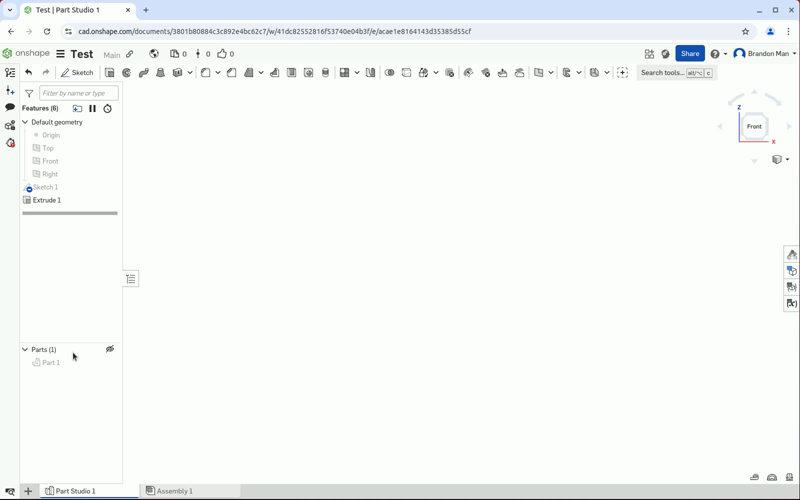
key(down)
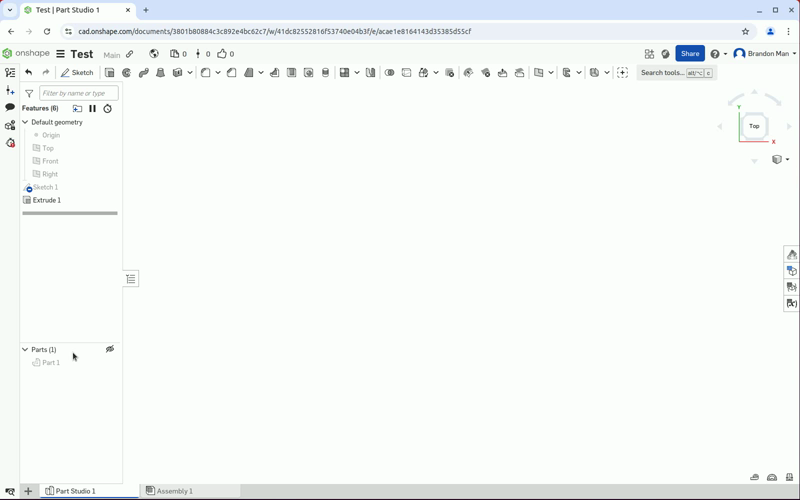
key_up(shift)
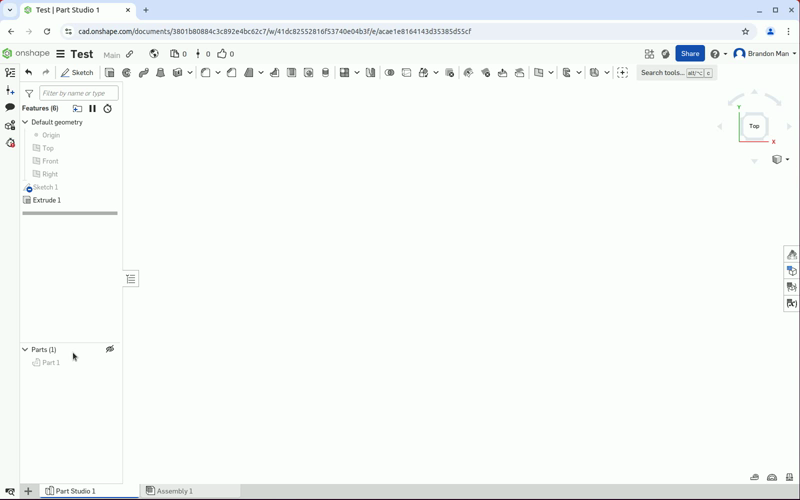
mouse_move(73, 352)
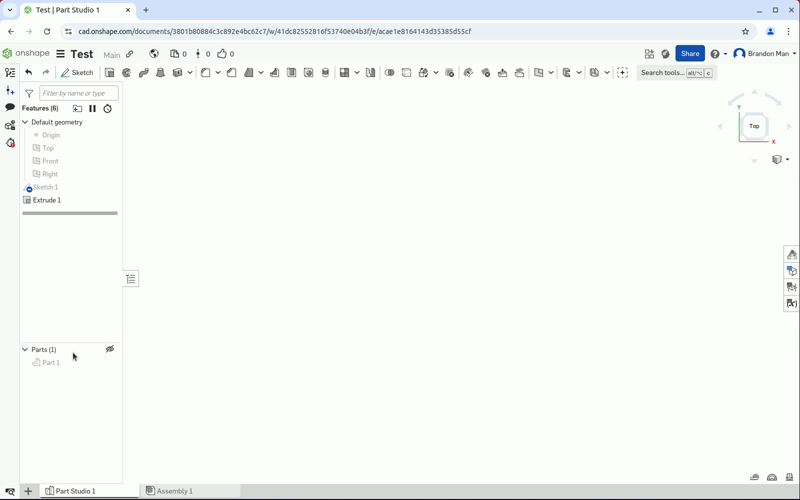
key(shift+y)
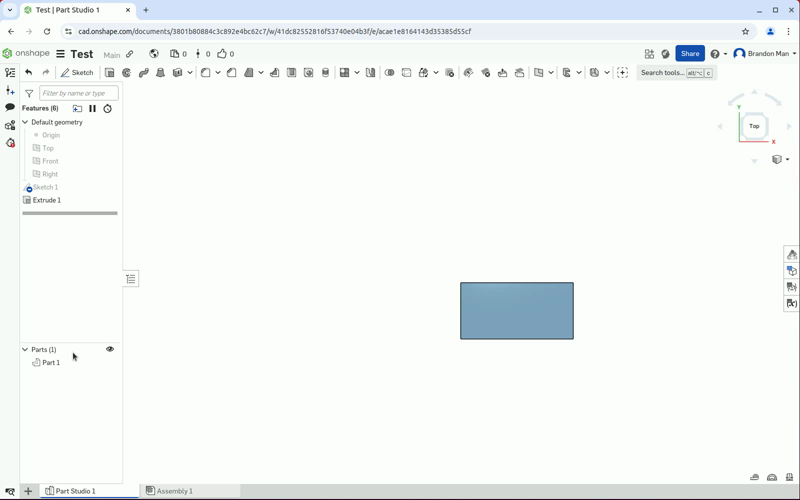
mouse_move(541, 75)
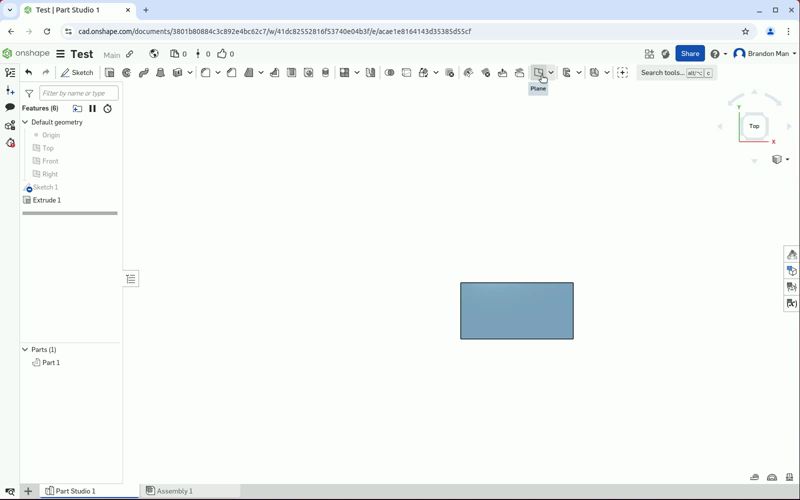
click(541, 75)
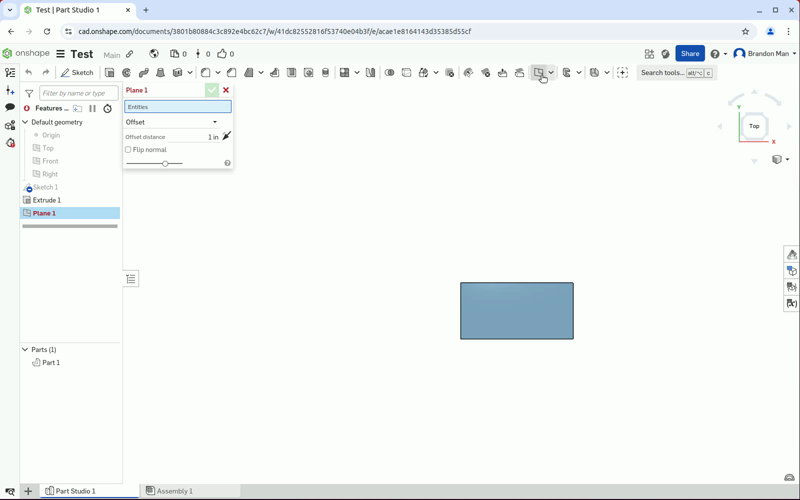
mouse_move(73, 150)
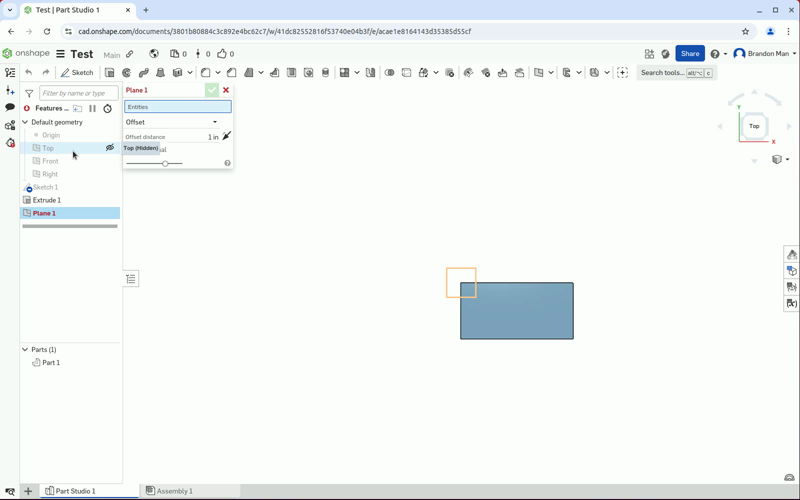
click(73, 150)
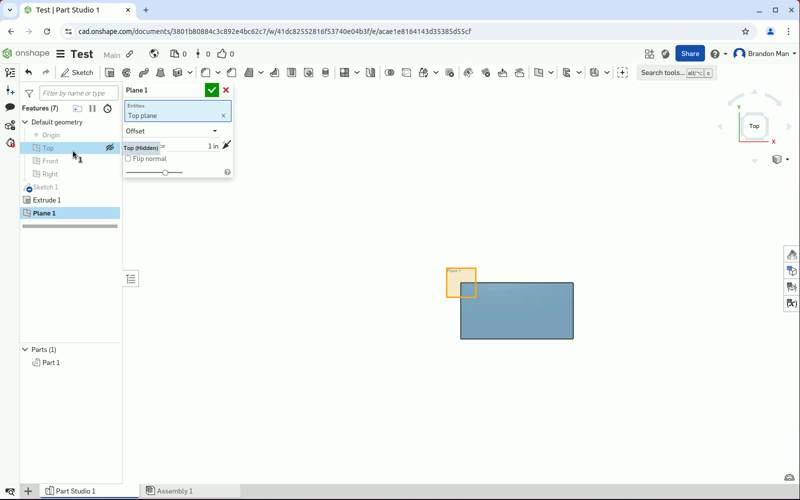
key(tab, 2)
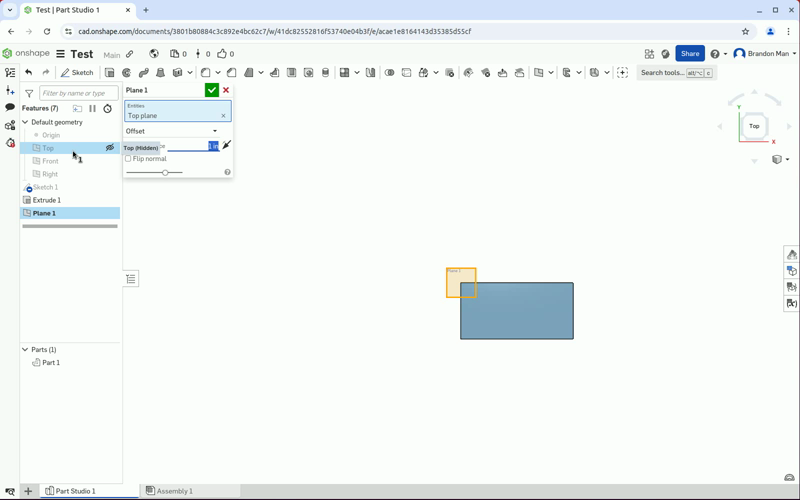
text(7.703)
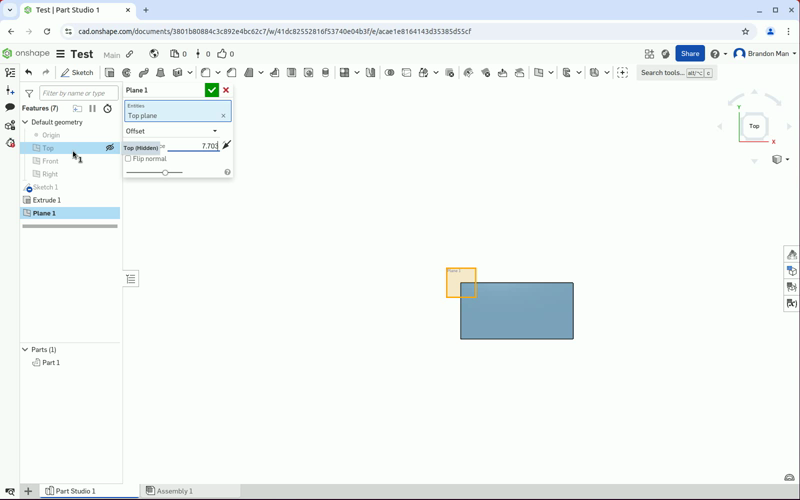
key(enter, 2)
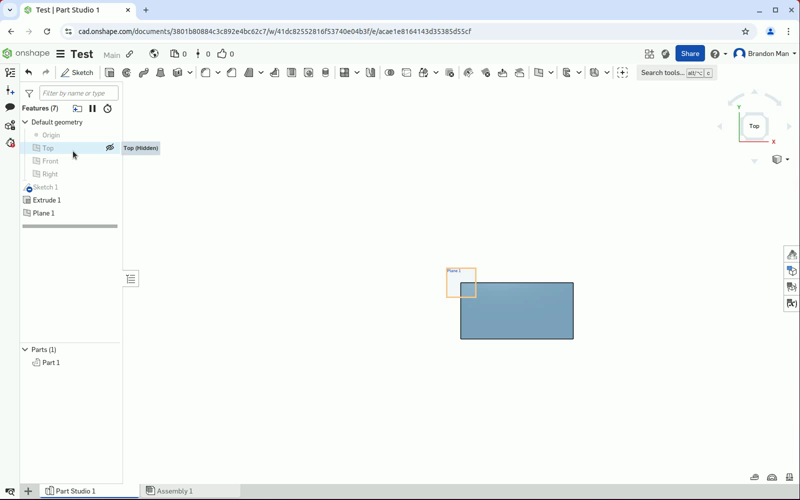
key(shift+s)
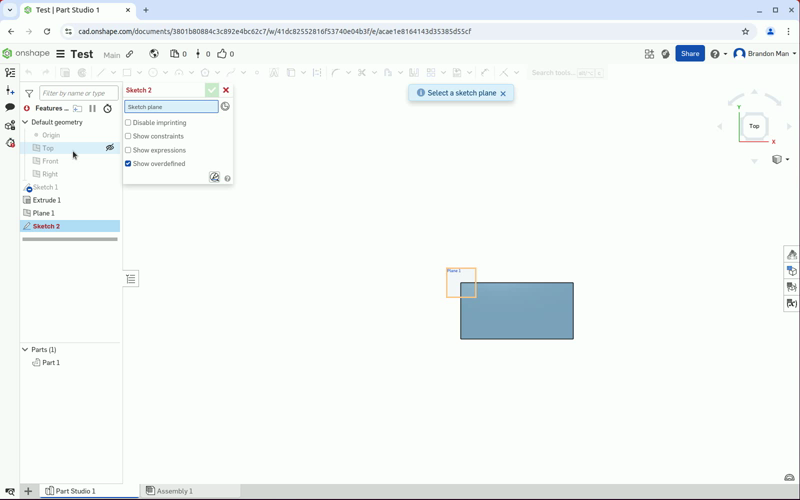
mouse_move(73, 215)
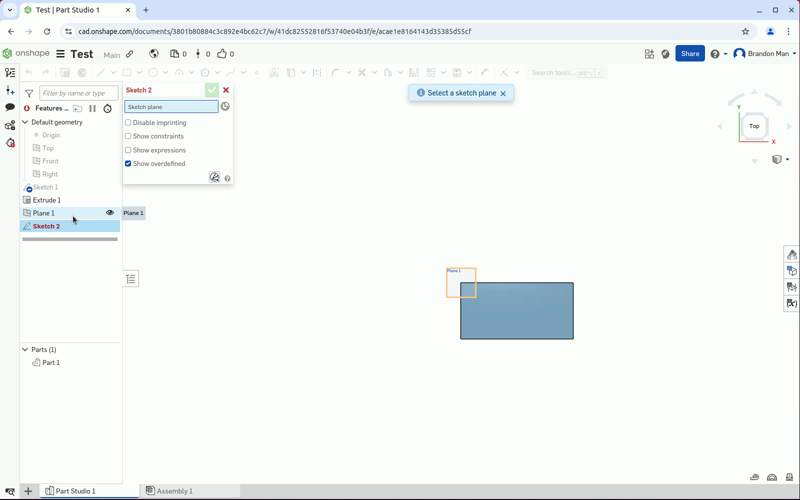
click(73, 215)
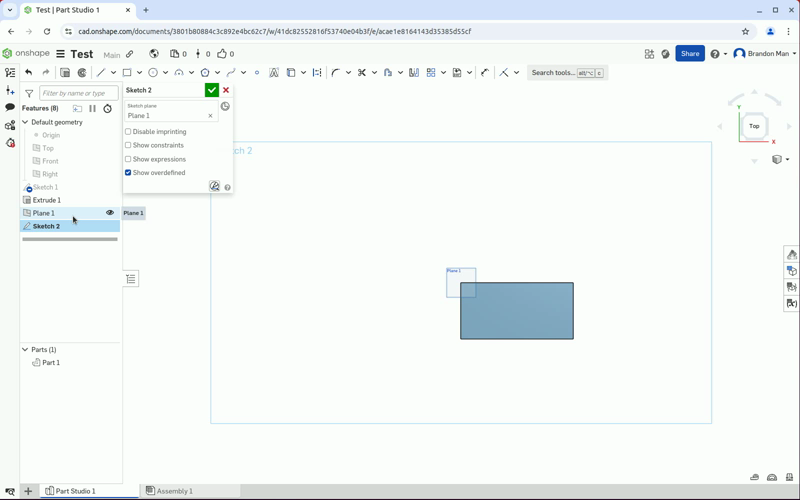
mouse_move(73, 352)
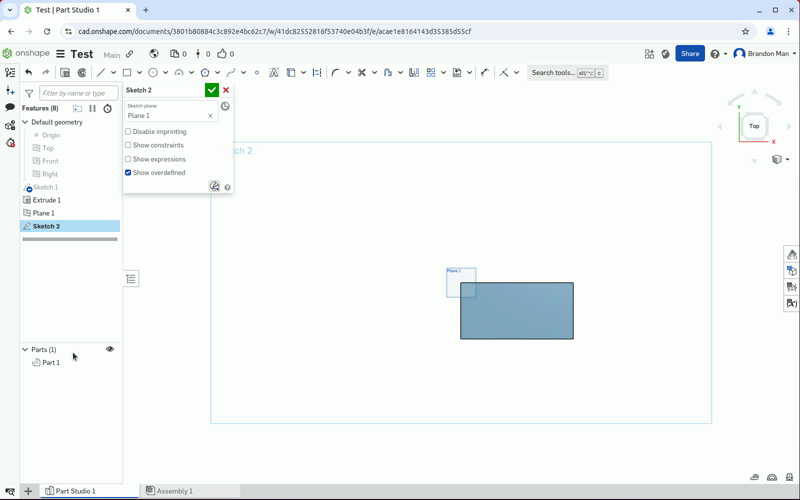
key(y)
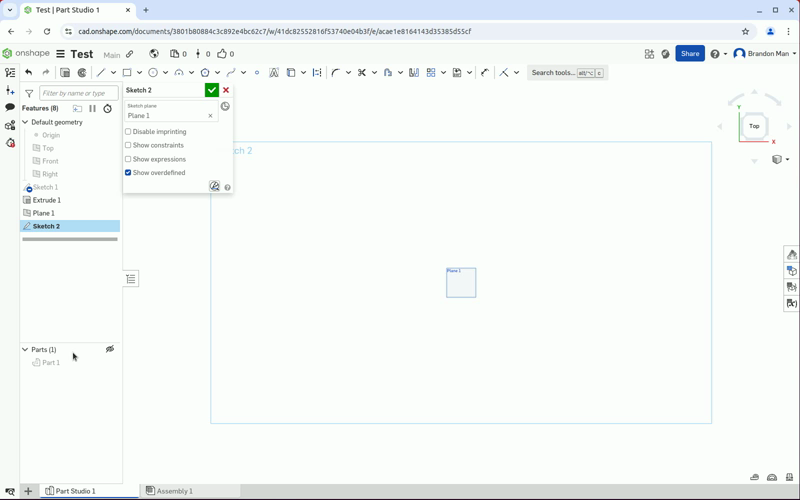
key(l)
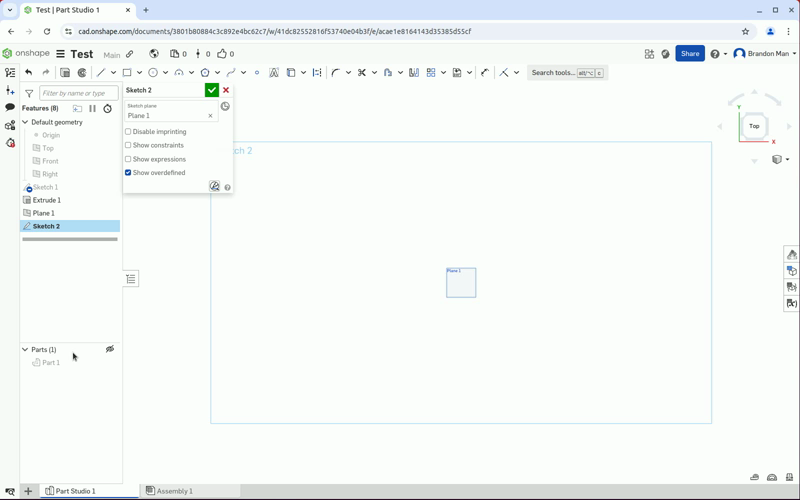
key_down(shift)
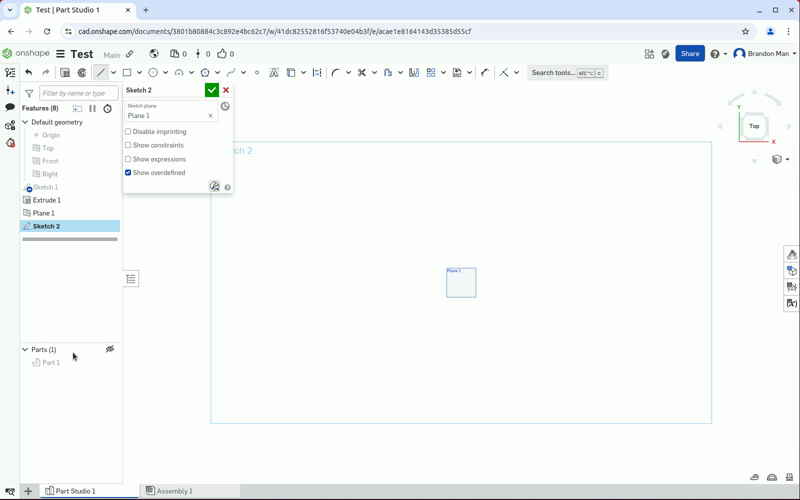
mouse_move(479, 339)
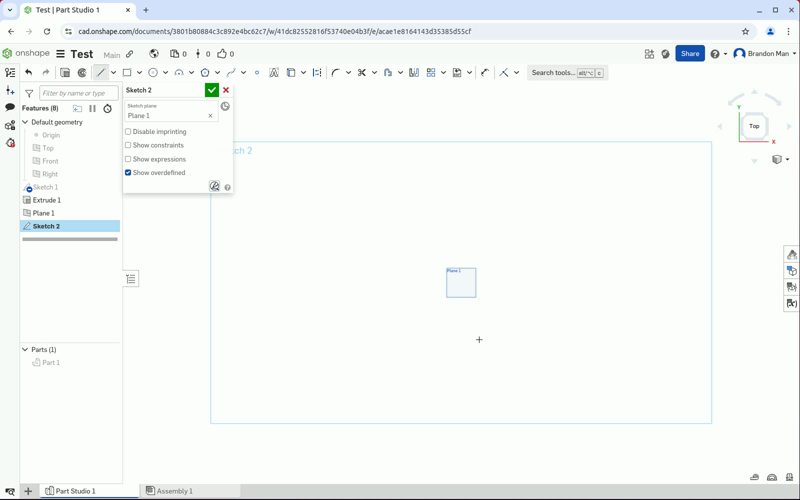
click(479, 339)
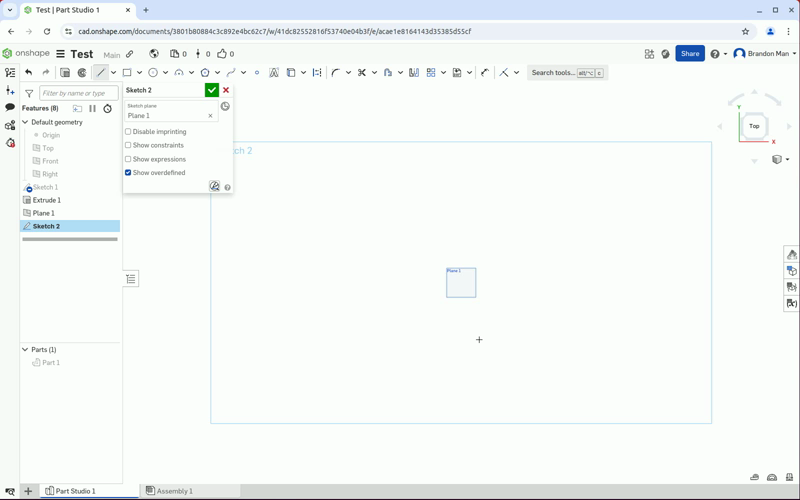
key_up(shift)
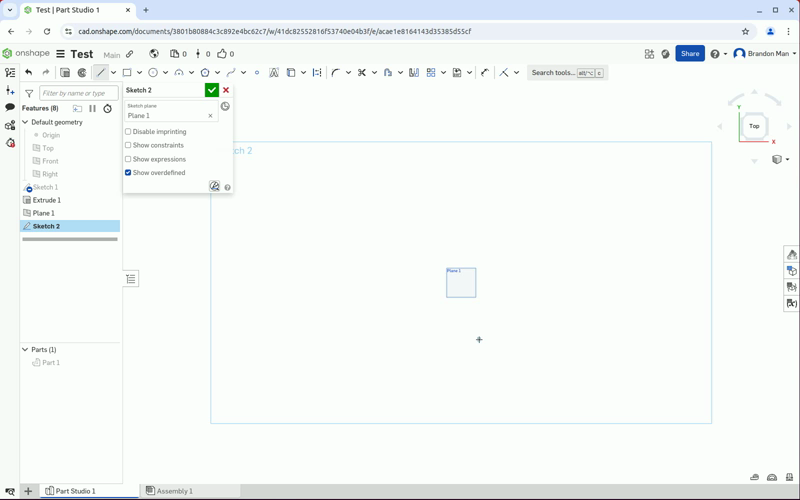
key_down(shift)
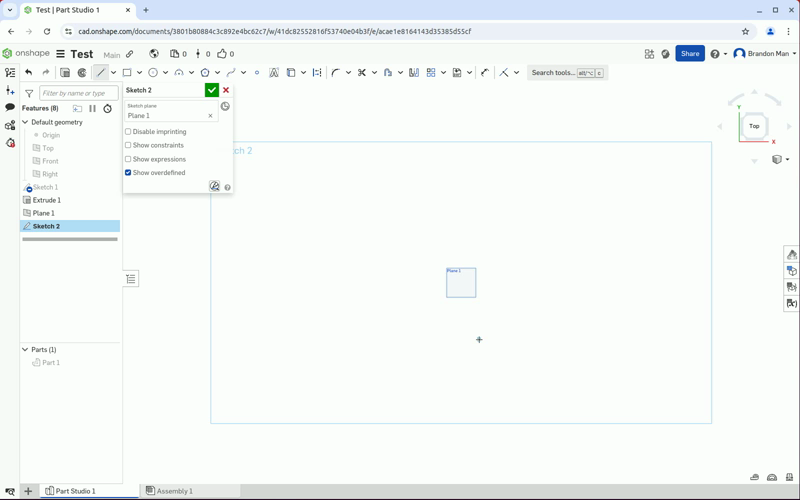
mouse_move(573, 339)
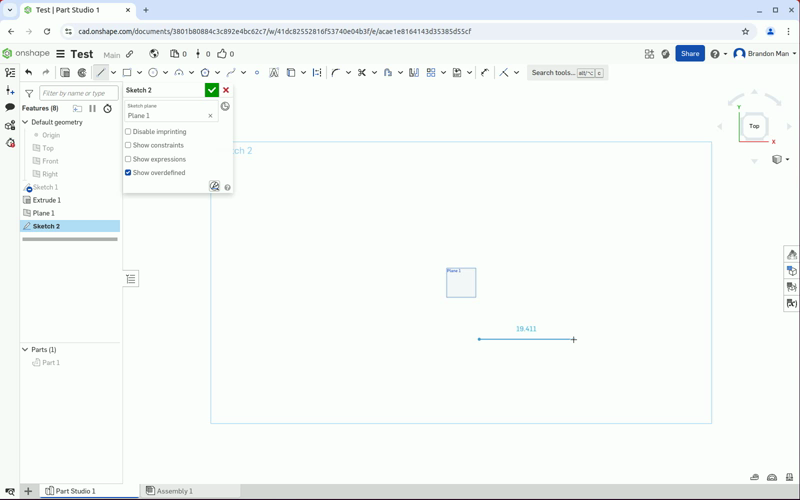
click(573, 339)
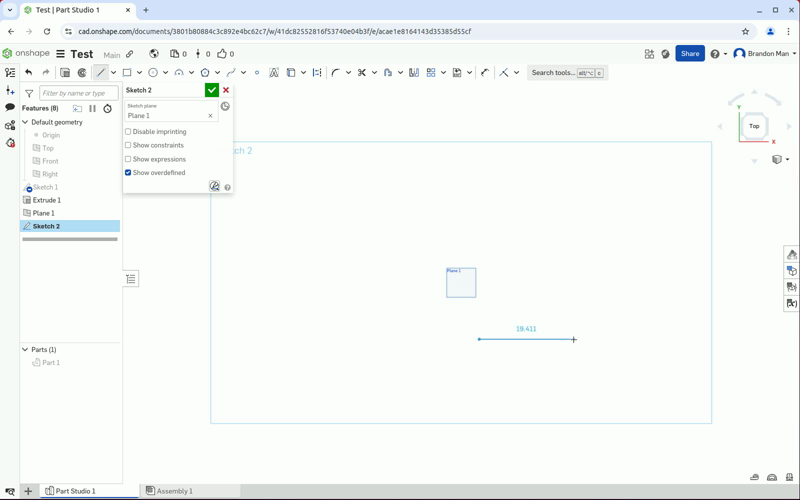
key_up(shift)
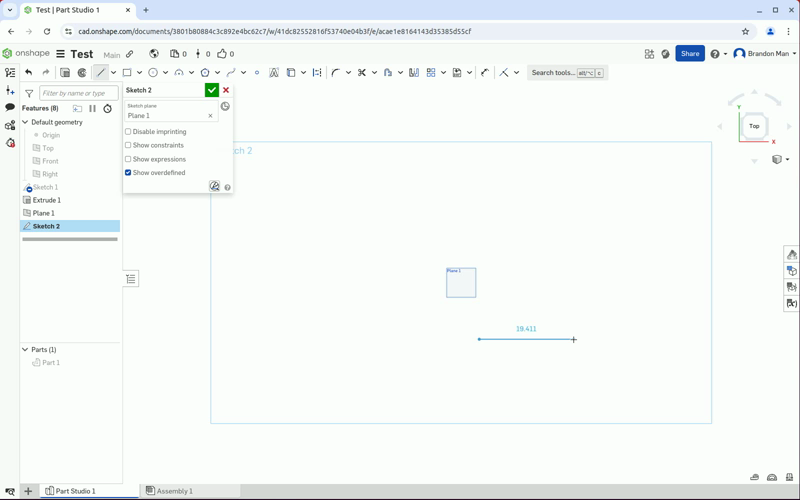
key_down(shift)
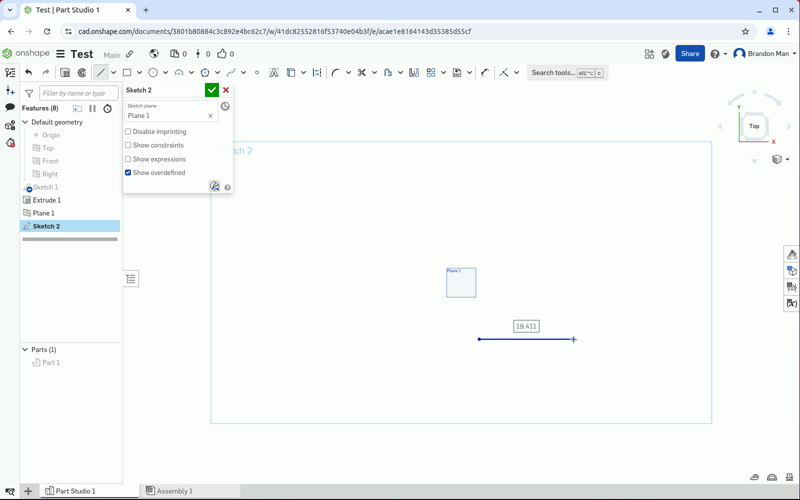
mouse_move(589, 339)
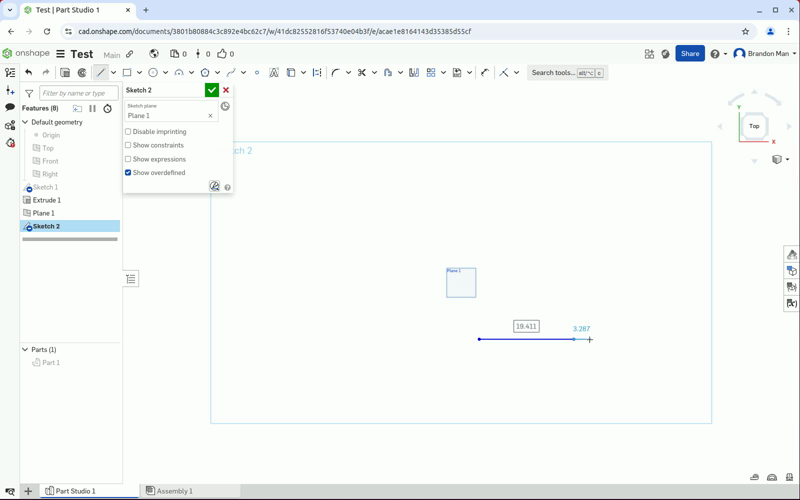
mouse_move(573, 320)
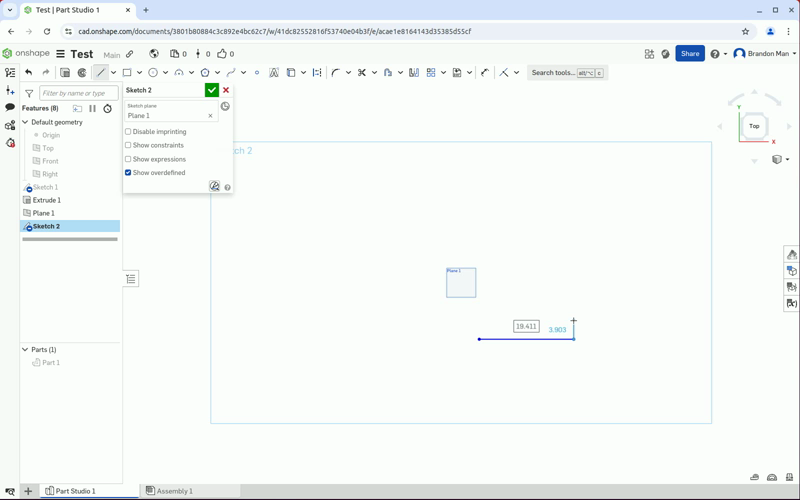
click(573, 320)
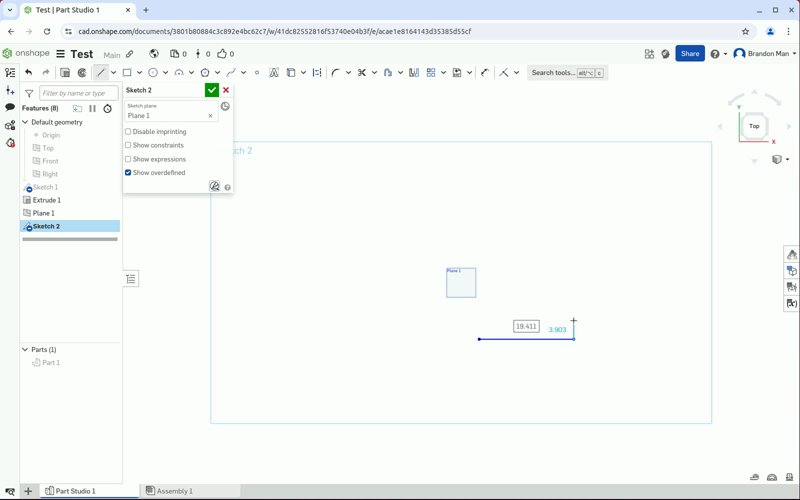
key_up(shift)
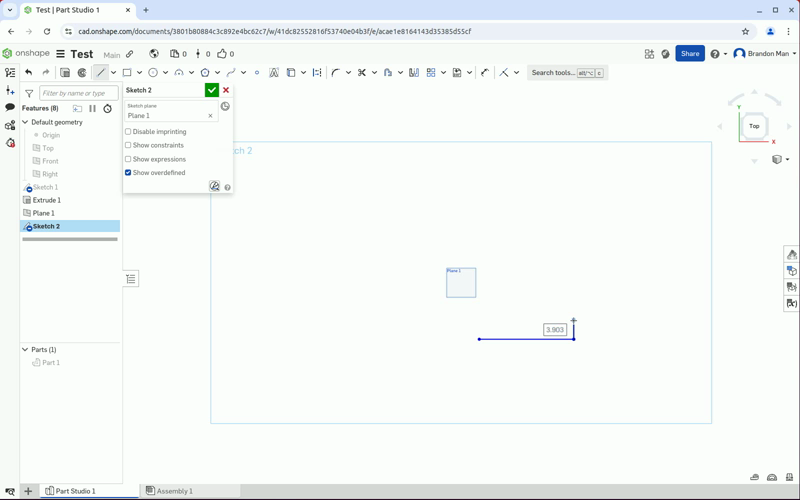
key_down(shift)
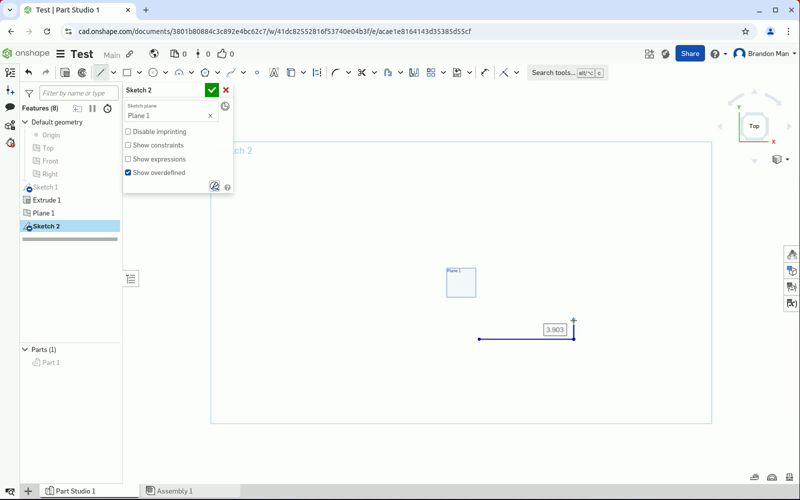
mouse_move(479, 320)
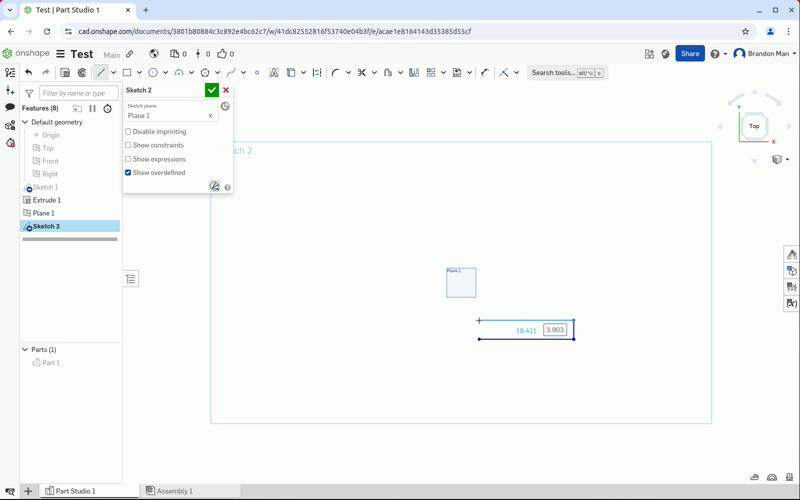
click(479, 320)
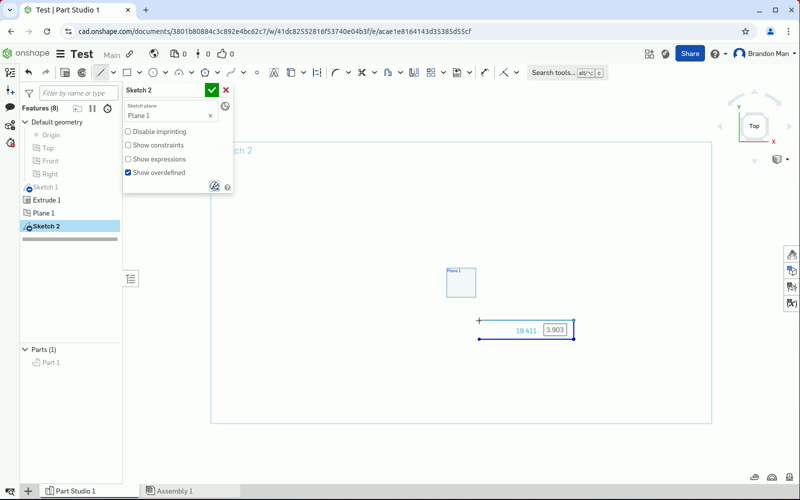
key_up(shift)
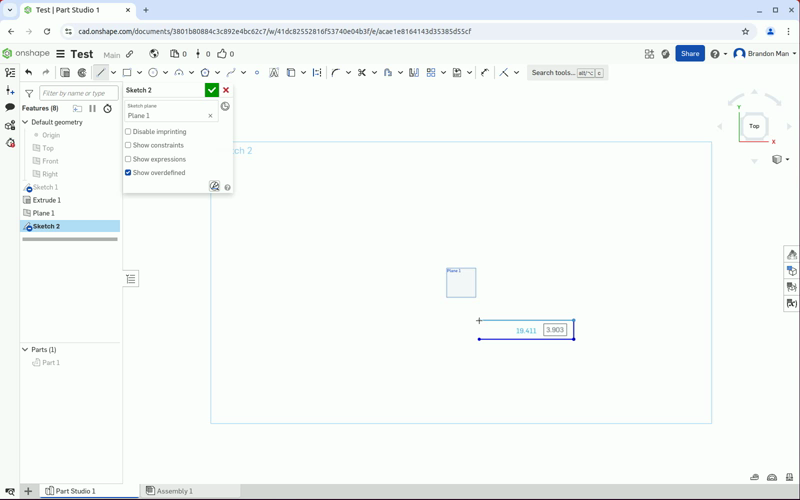
mouse_move(509, 320)
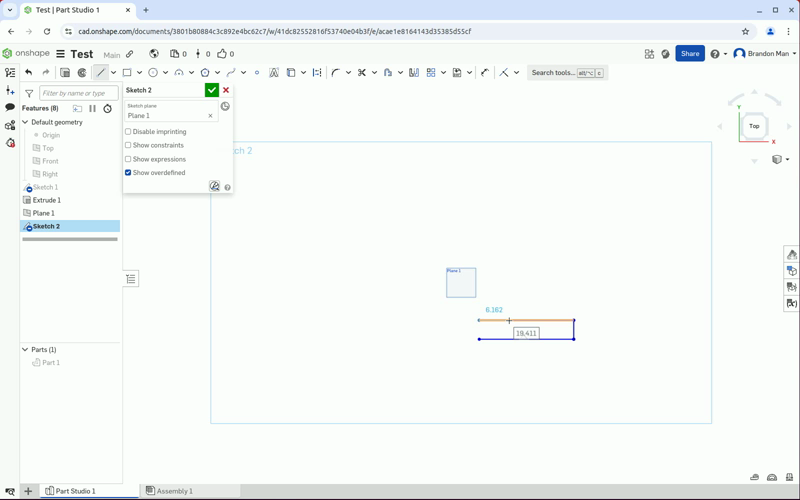
key_down(shift)
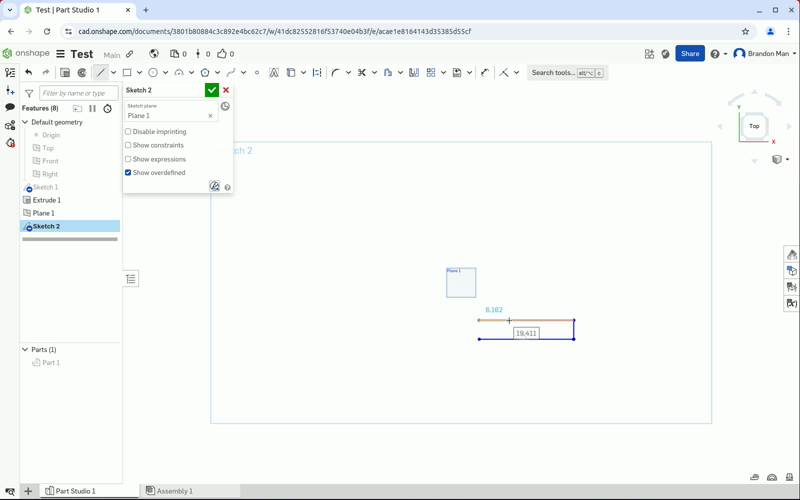
mouse_move(479, 339)
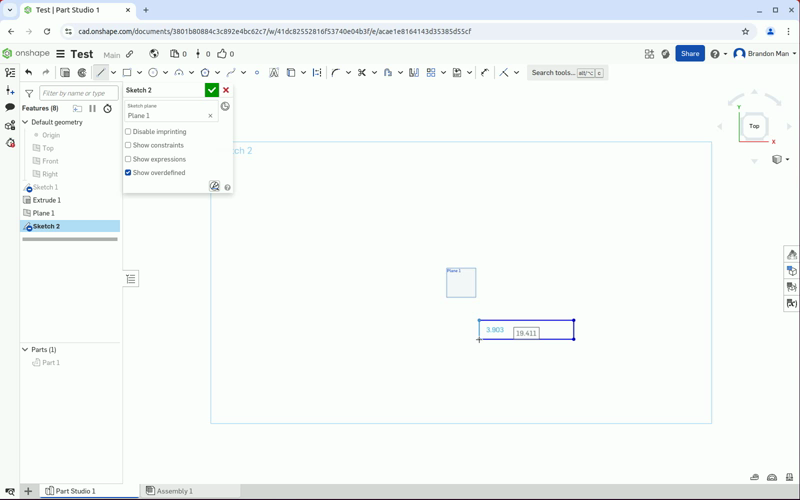
key_up(shift)
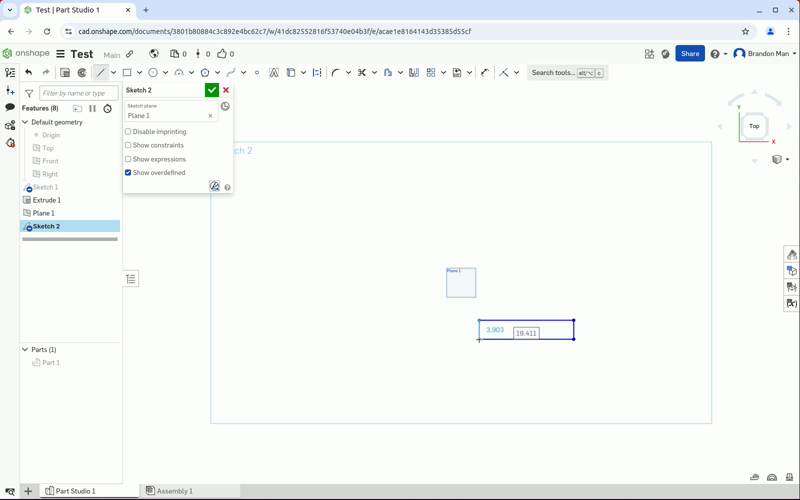
click(479, 339)
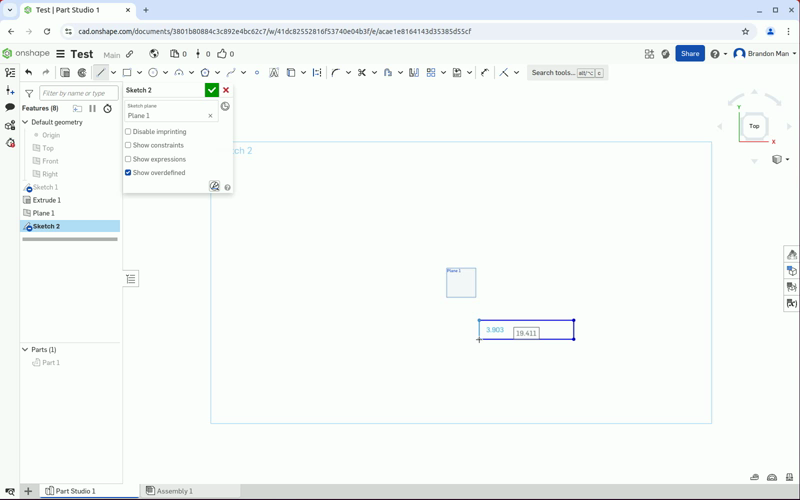
key(esc)
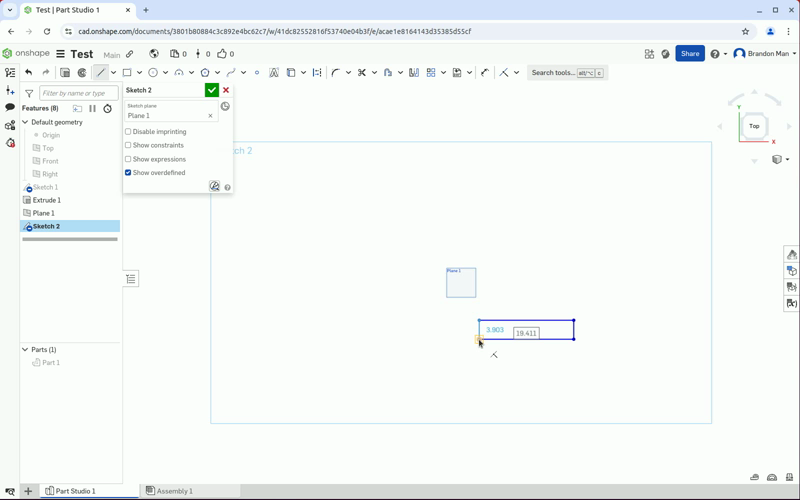
mouse_move(481, 327)
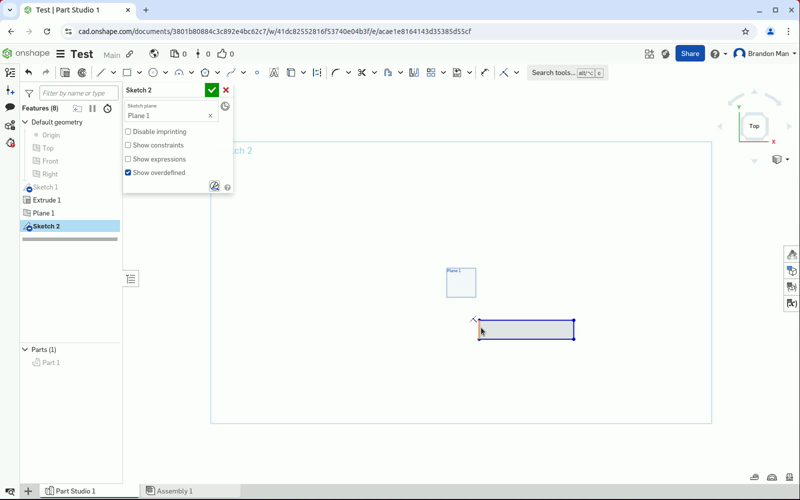
scroll(6)
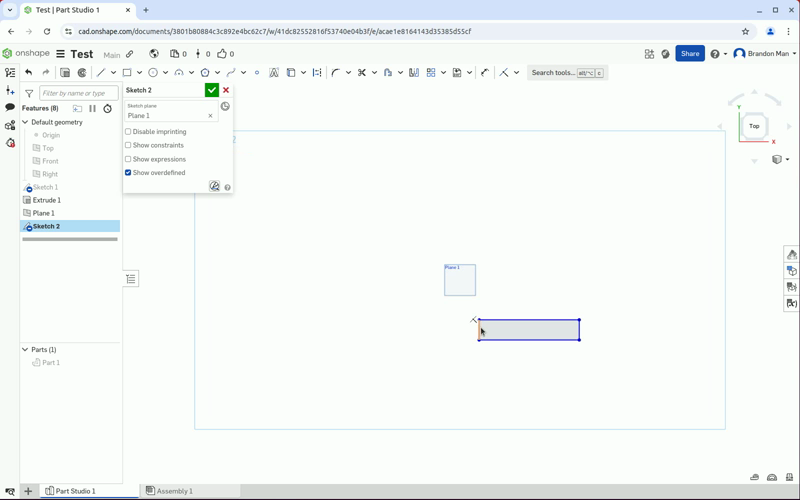
scroll(6)
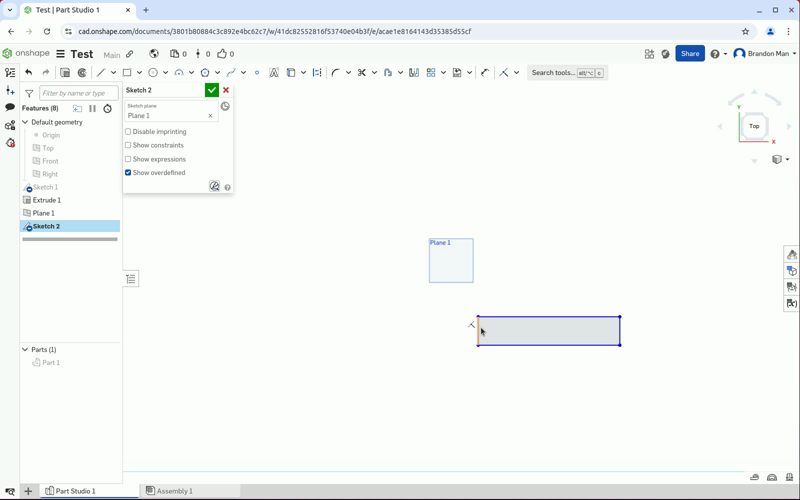
scroll(6)
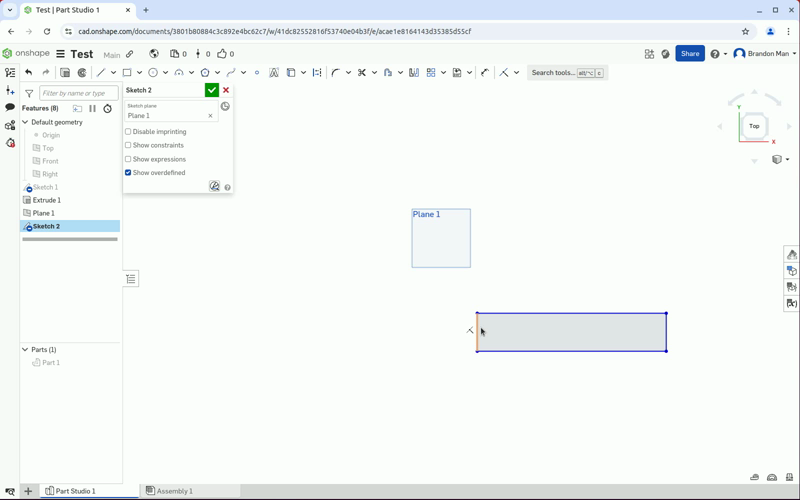
scroll(6)
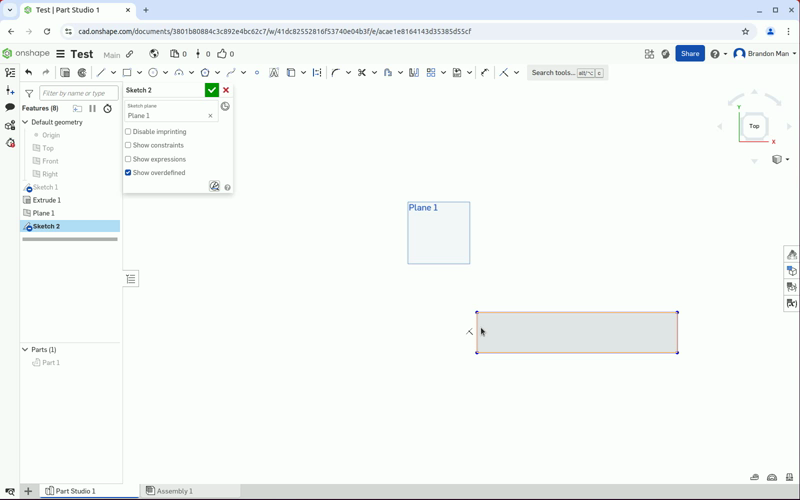
scroll(6)
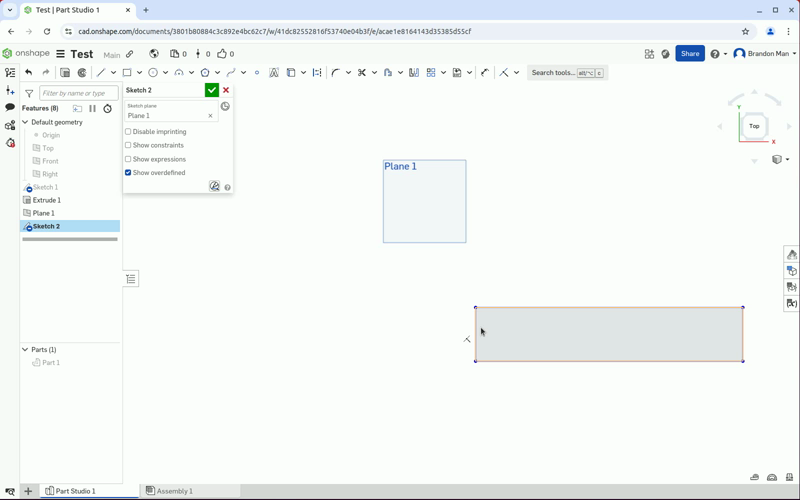
scroll(6)
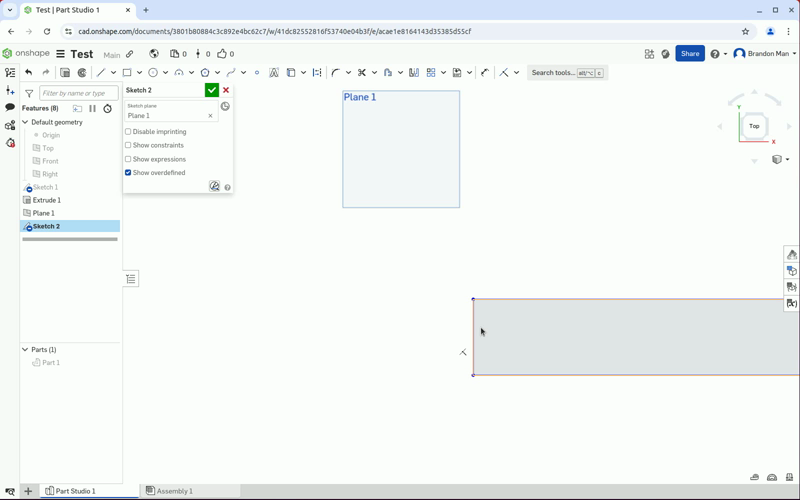
scroll(6)
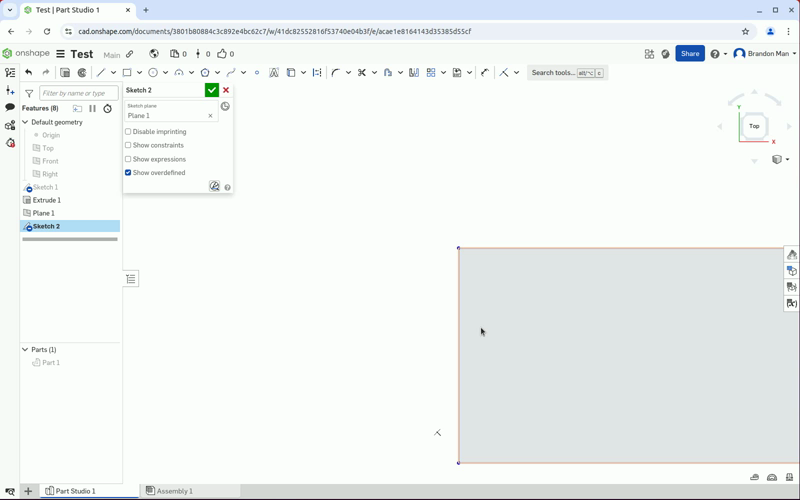
click(481, 327)
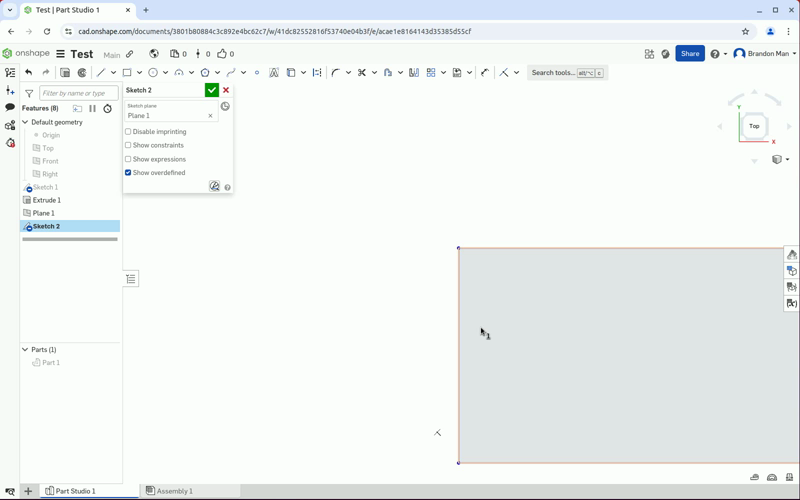
scroll(-6)
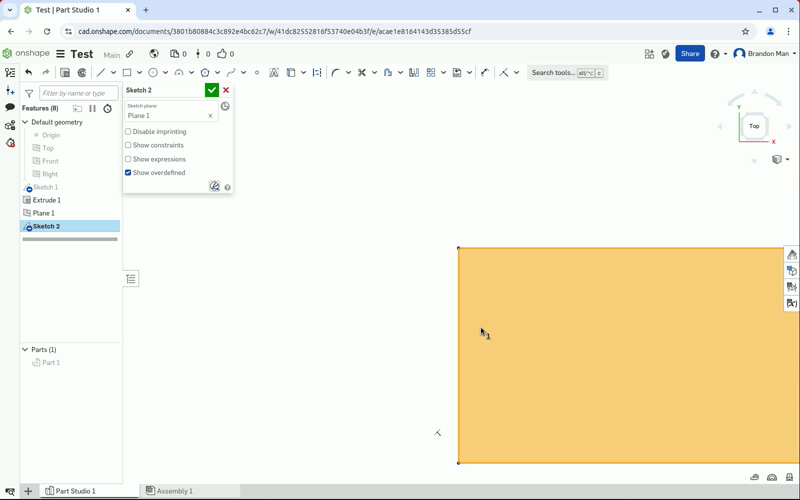
scroll(-6)
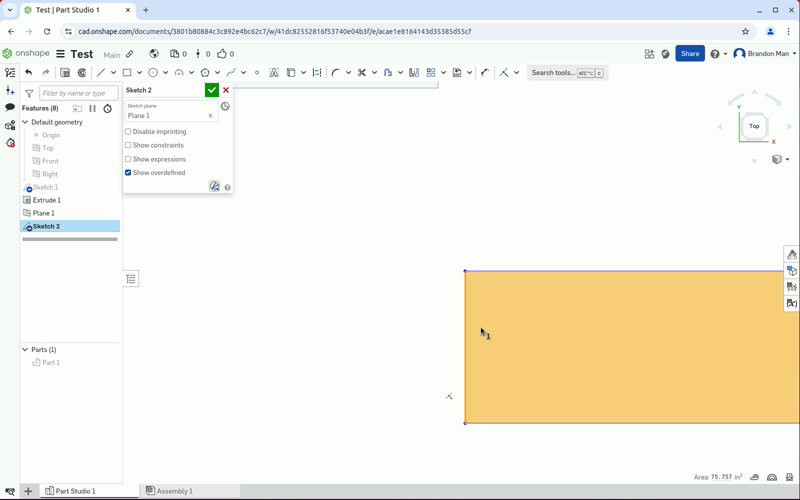
scroll(-6)
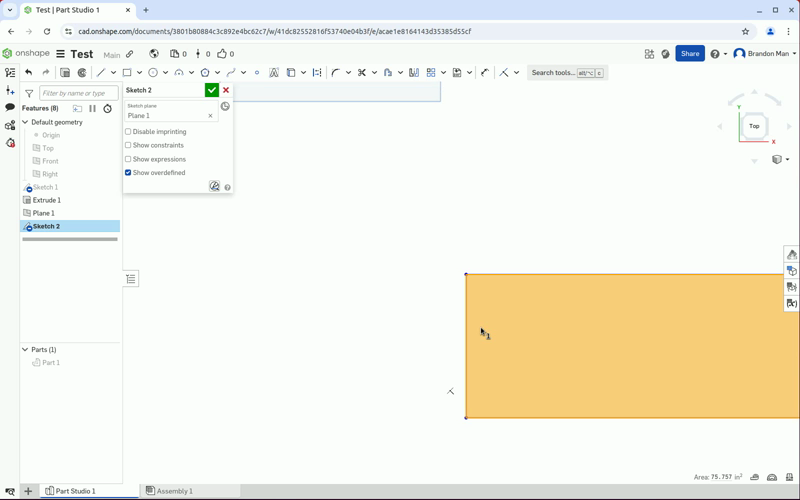
scroll(-6)
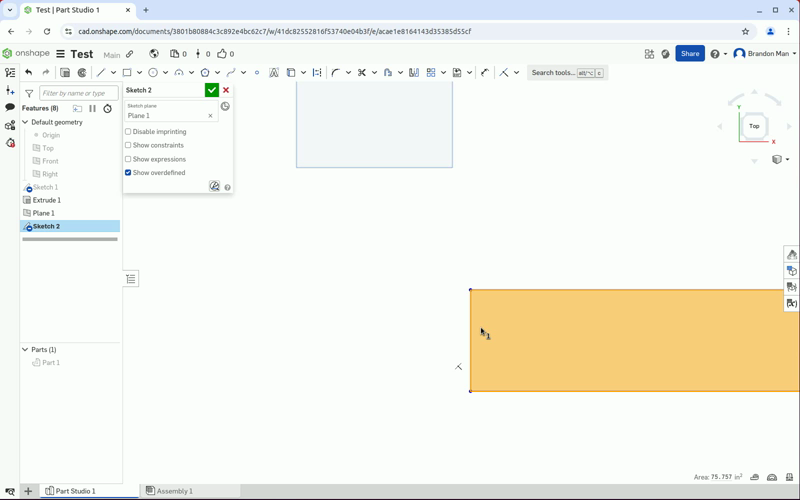
scroll(-6)
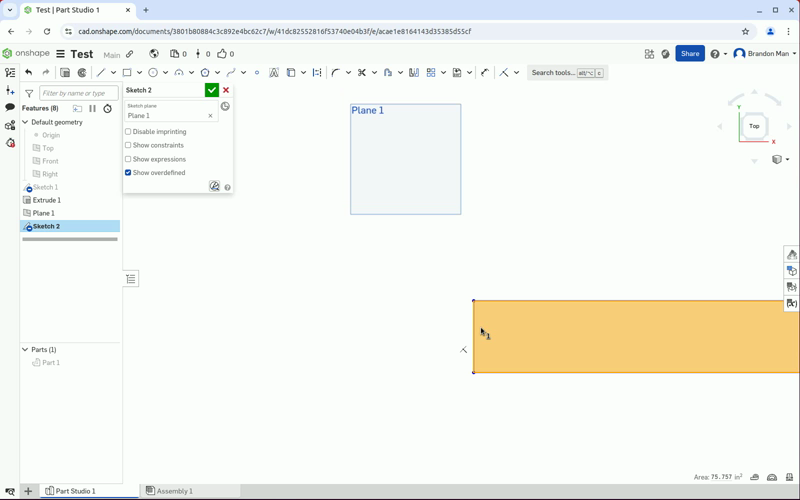
scroll(-6)
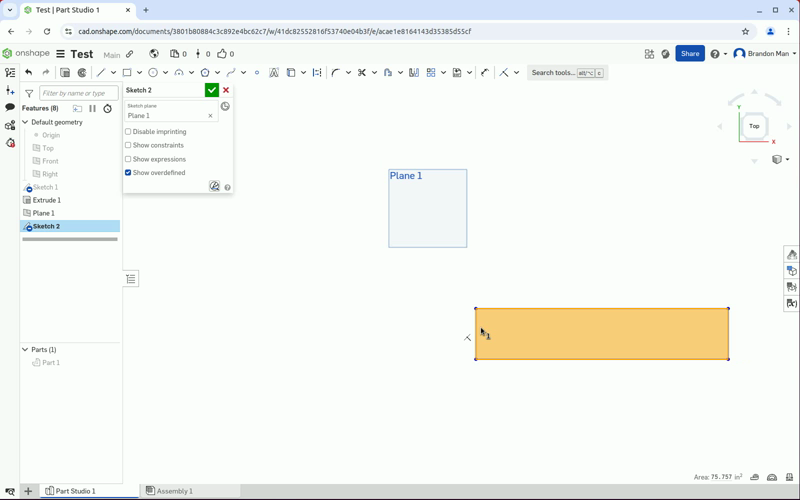
scroll(-6)
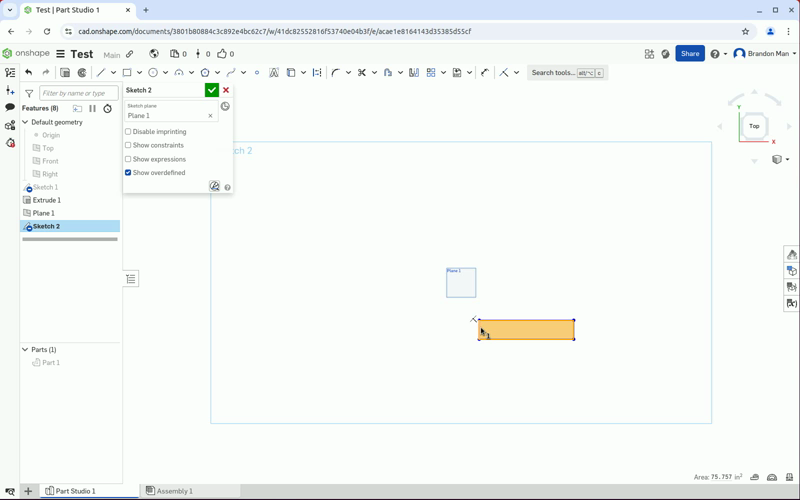
mouse_move(73, 352)
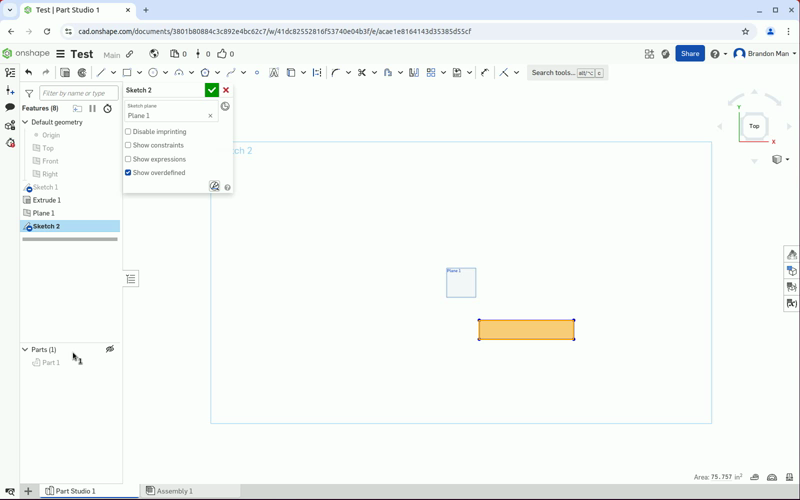
key(shift+y)
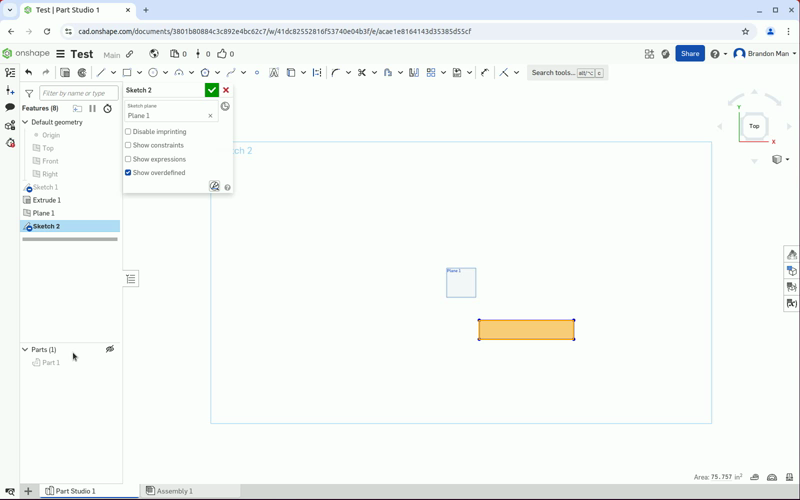
key(shift+e)
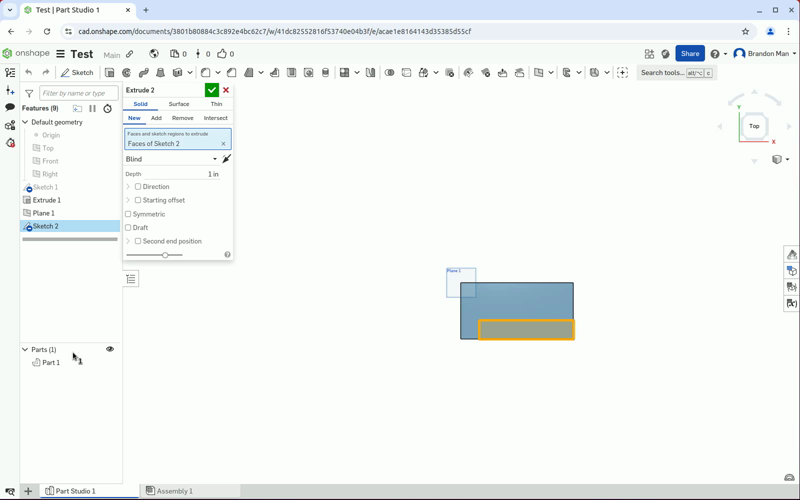
mouse_move(143, 106)
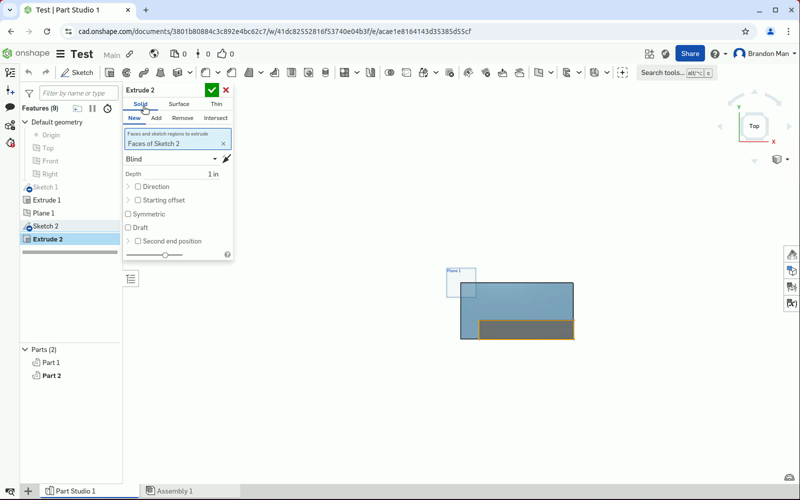
click(143, 106)
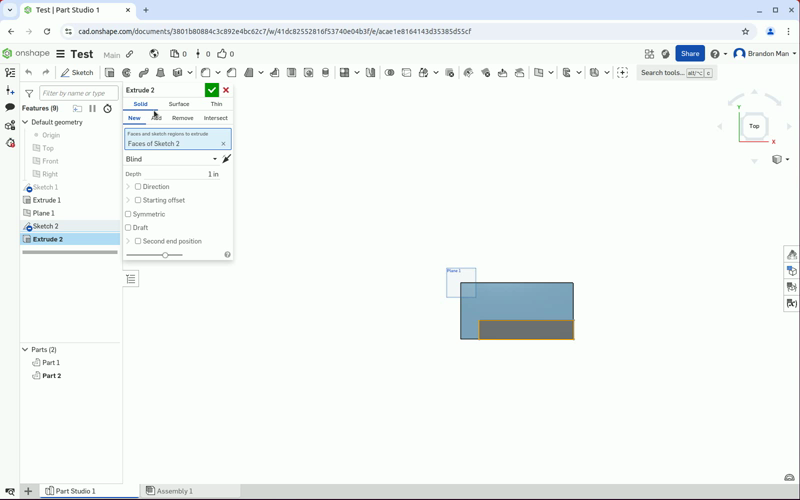
mouse_move(186, 120)
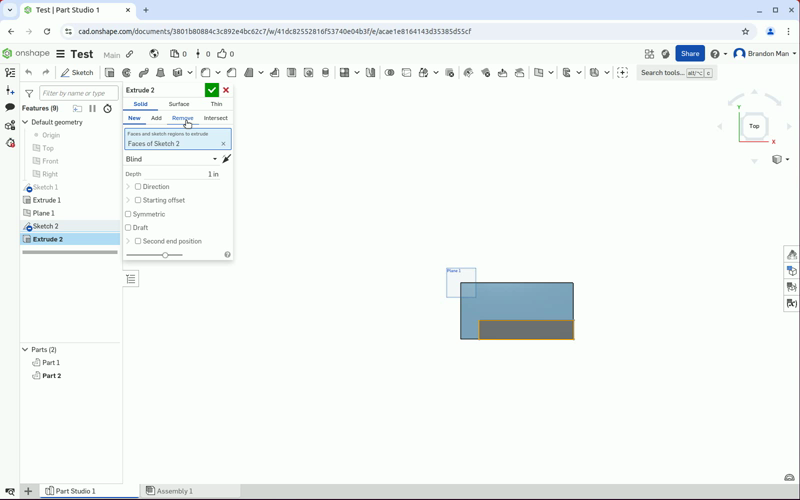
click(186, 120)
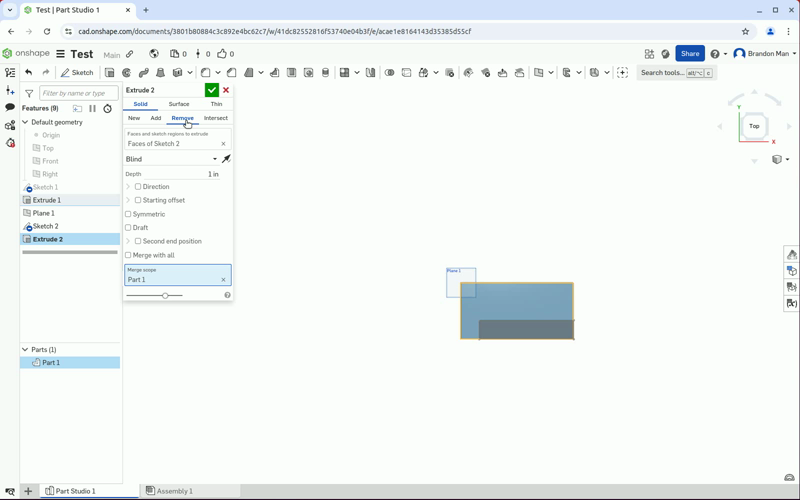
key(tab, 4)
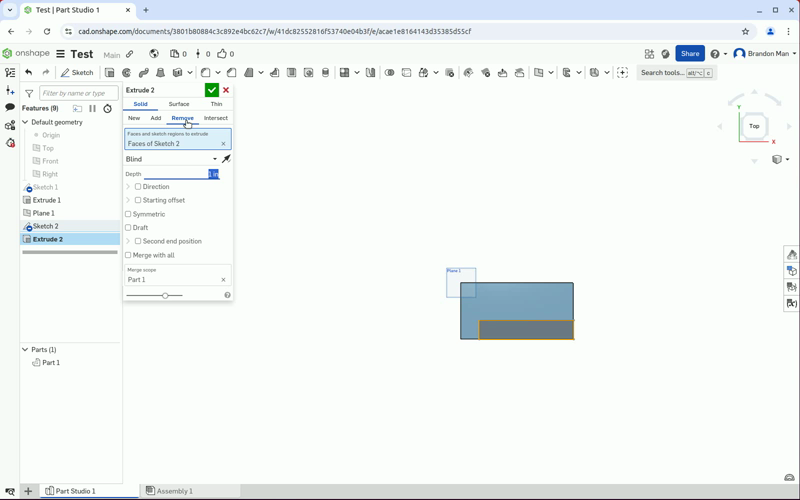
text(3.851)
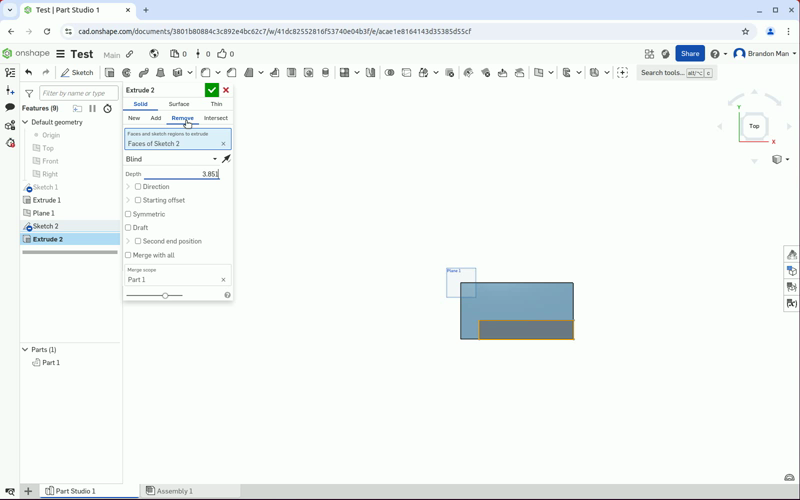
key(tab, 6)
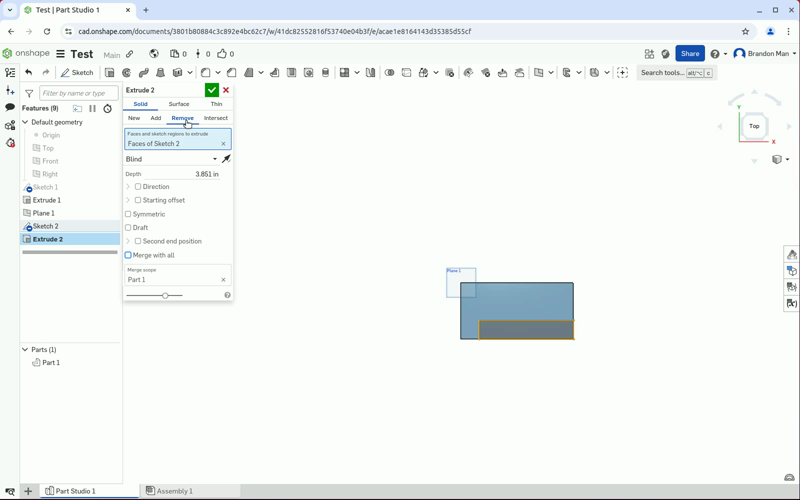
key(space)
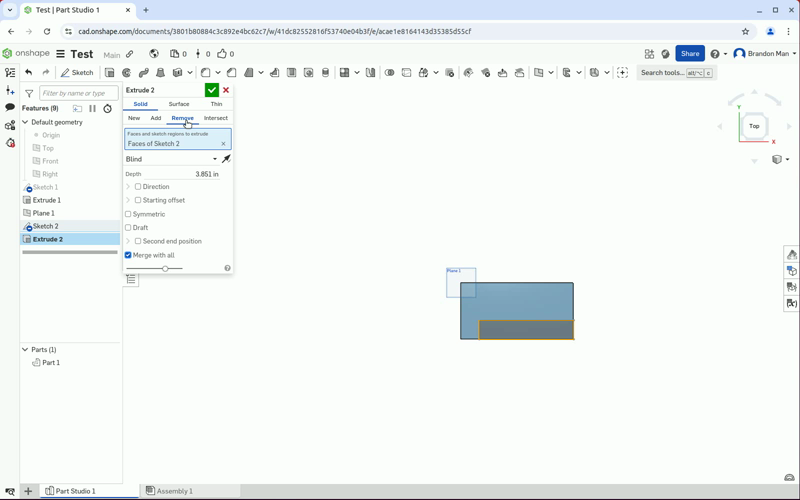
key(enter)
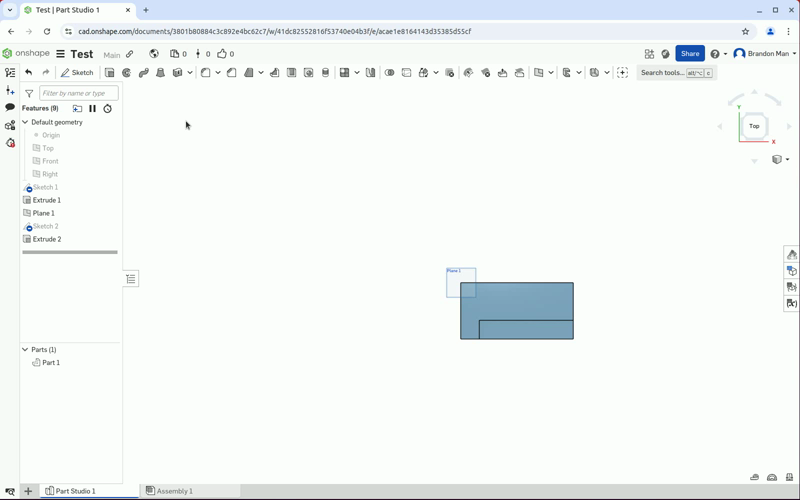
key(shift+h)
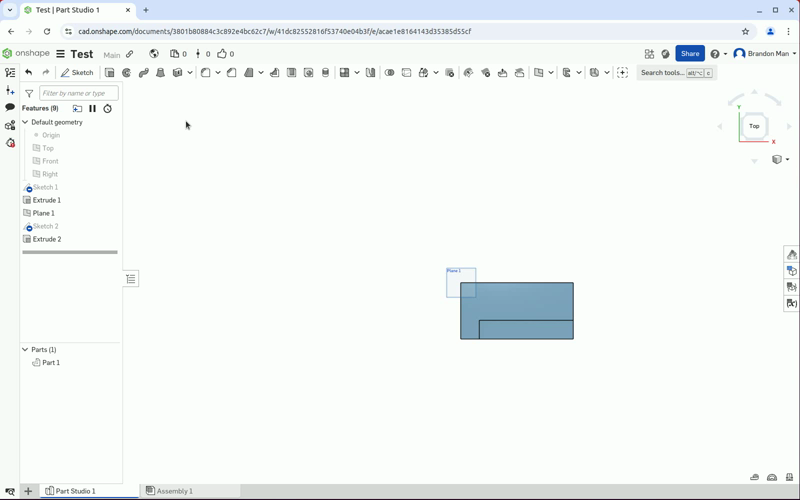
key(shift+h)
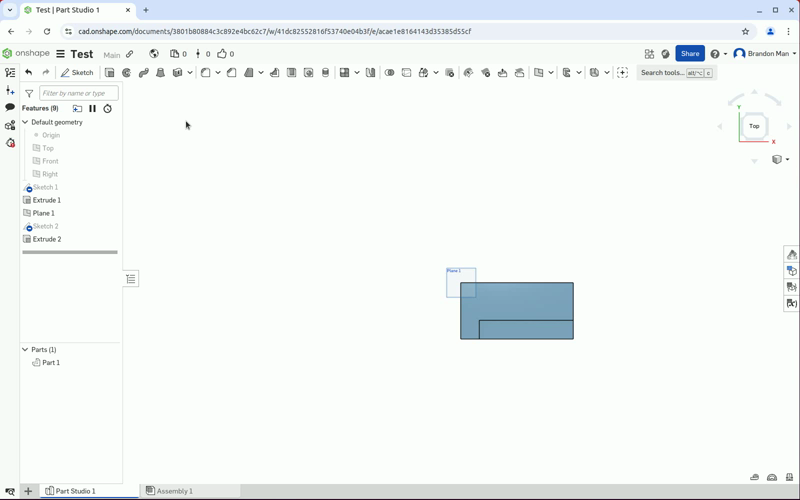
mouse_move(73, 189)
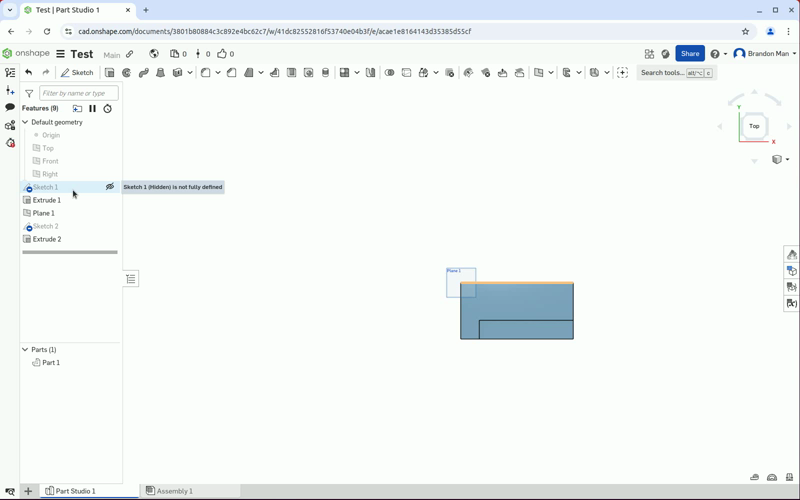
click(73, 189)
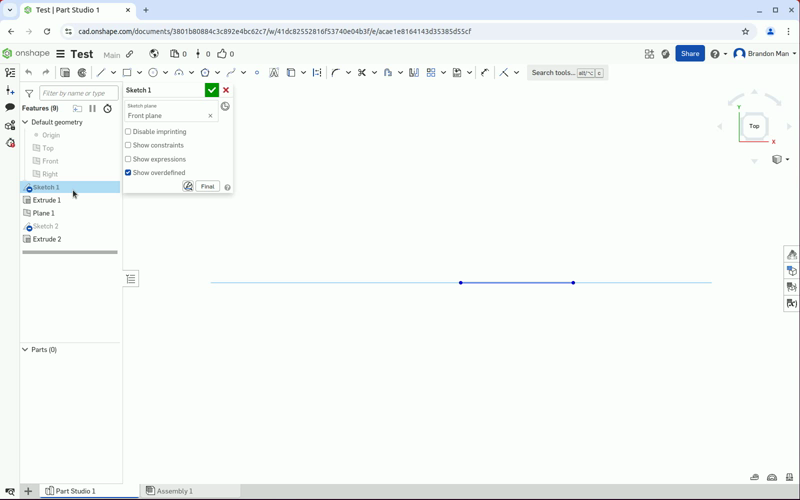
mouse_move(229, 92)
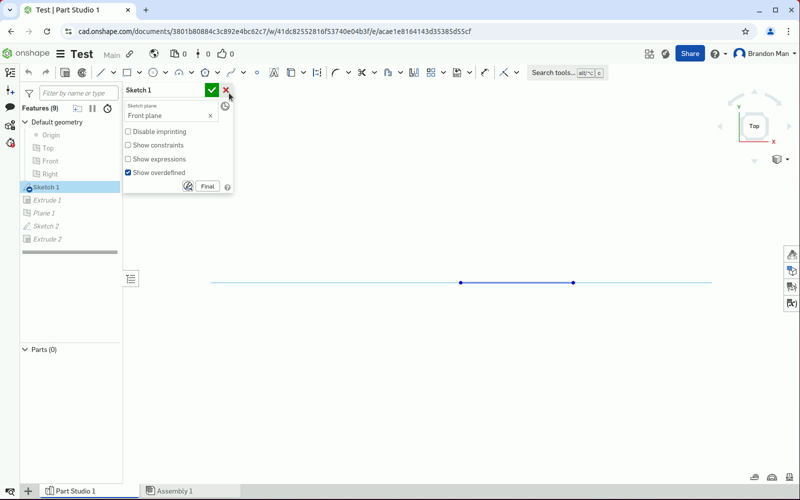
click(229, 92)
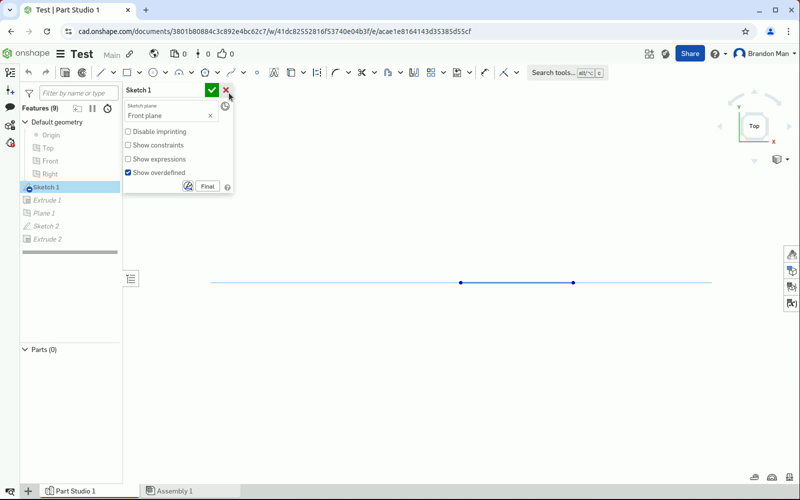
key(shift+s)
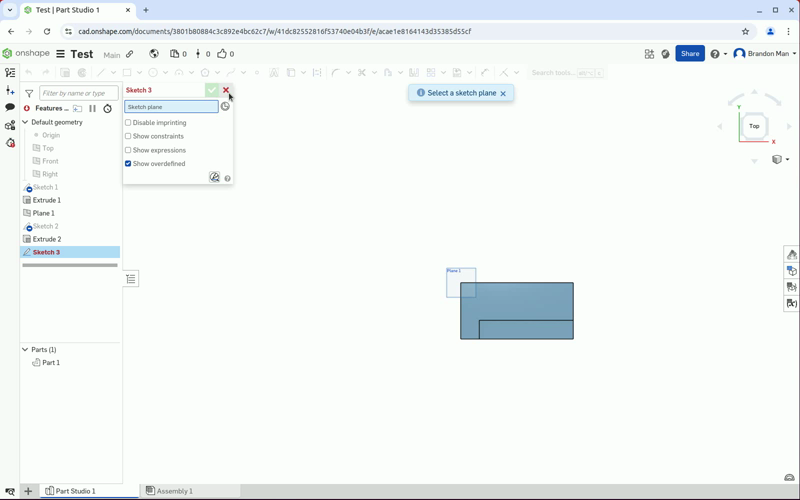
mouse_move(73, 215)
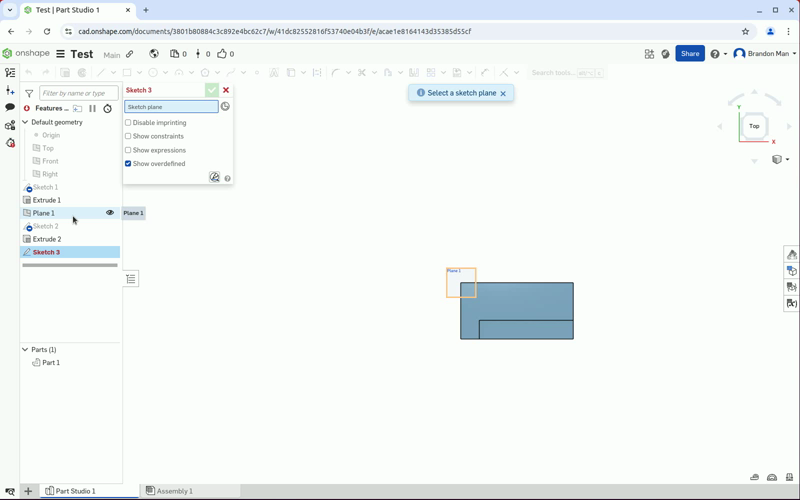
click(73, 215)
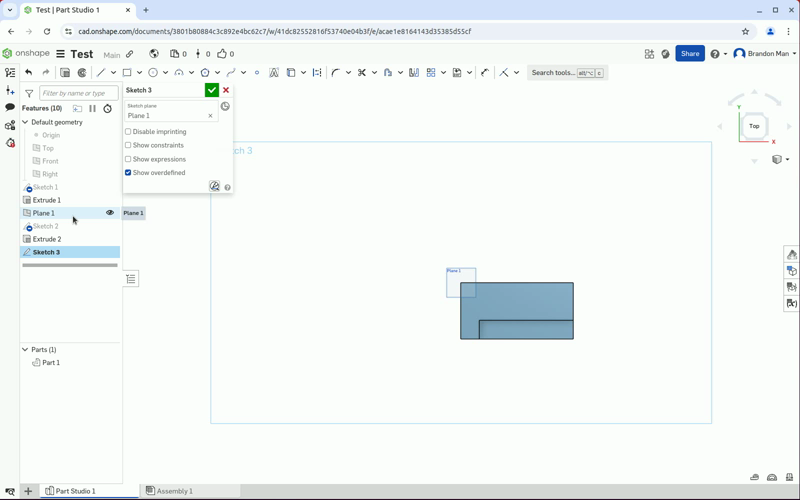
mouse_move(73, 352)
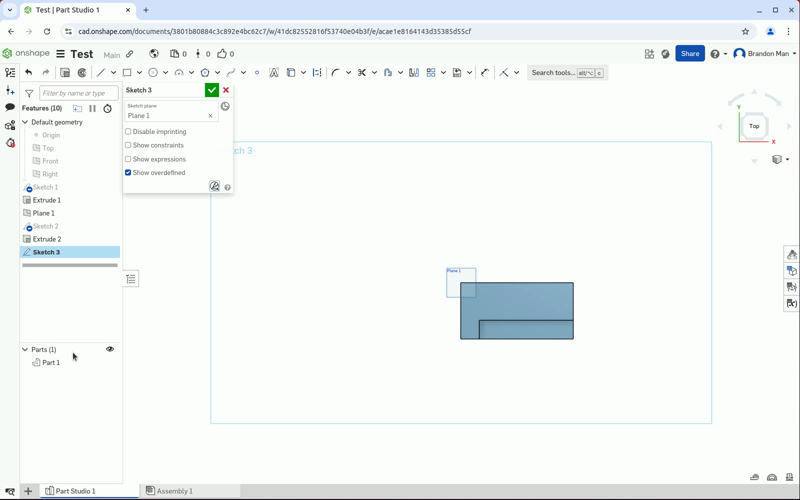
key(y)
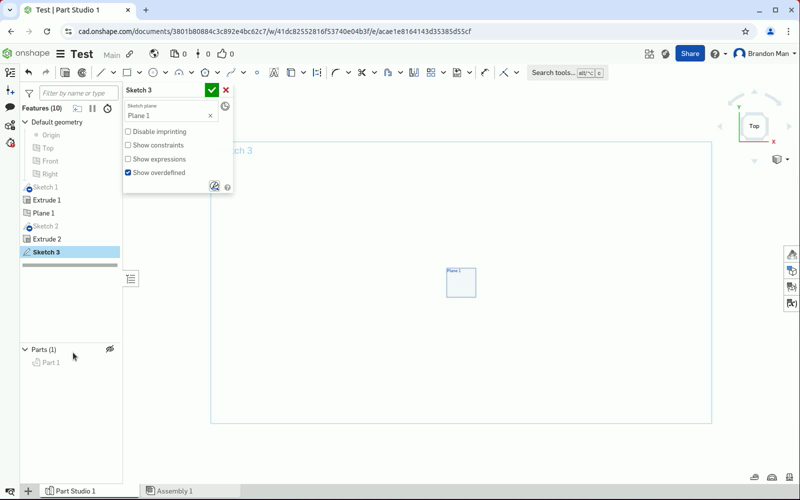
key(l)
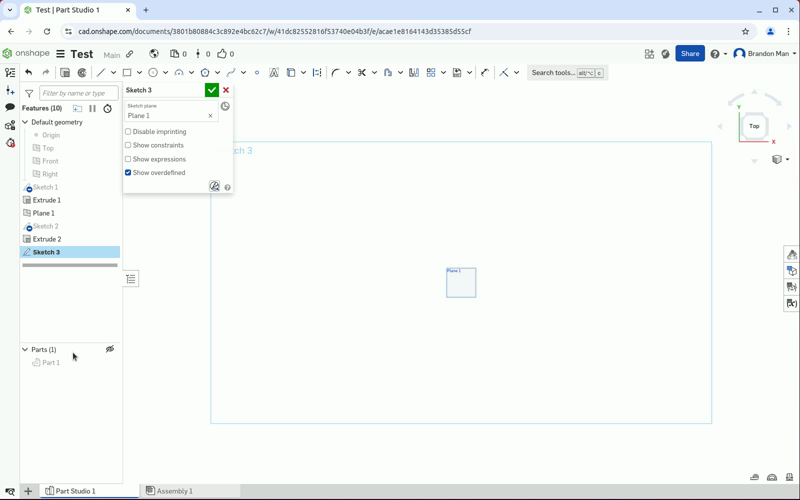
key_down(shift)
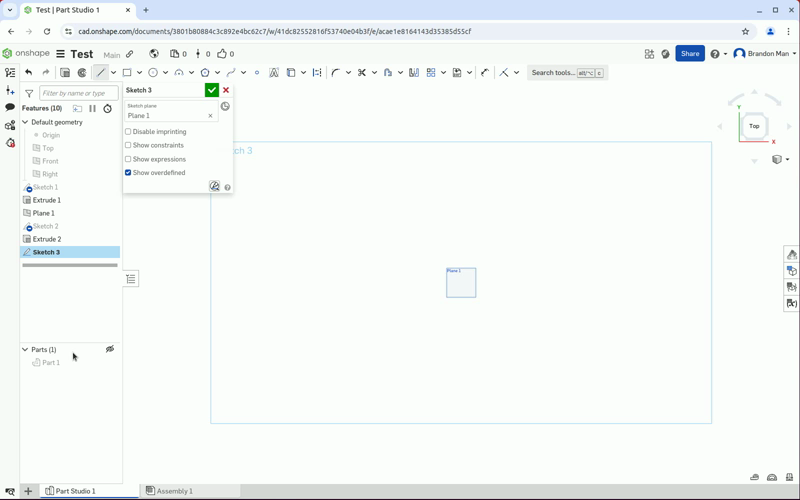
mouse_move(479, 301)
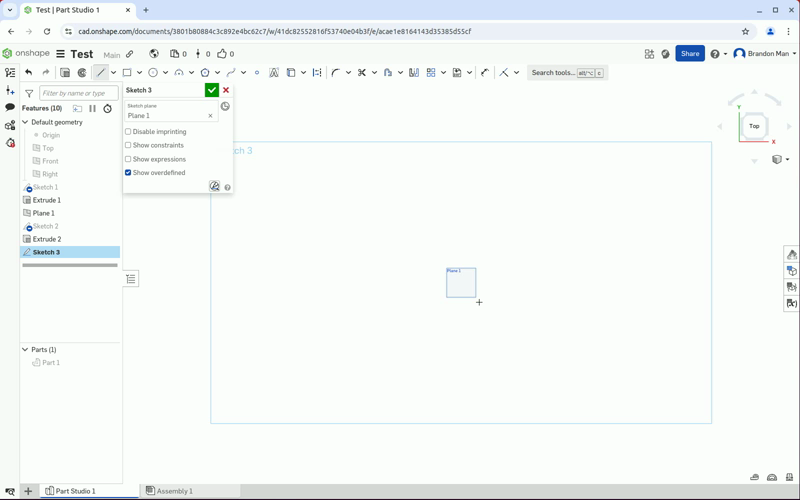
click(479, 301)
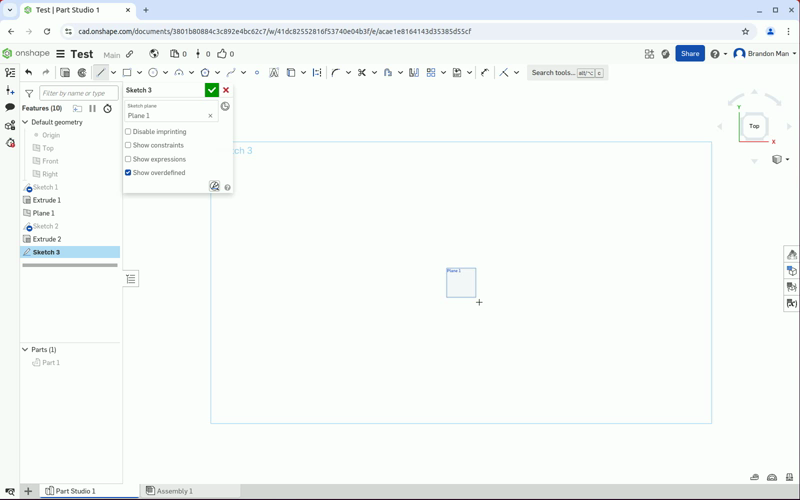
key_up(shift)
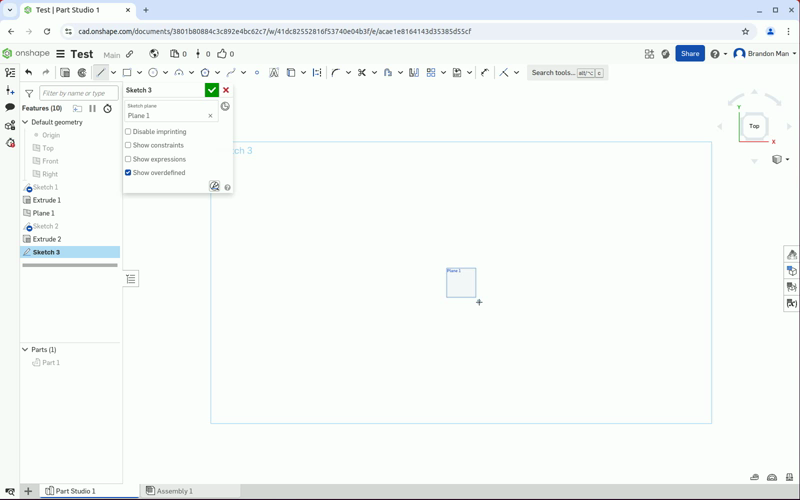
key_down(shift)
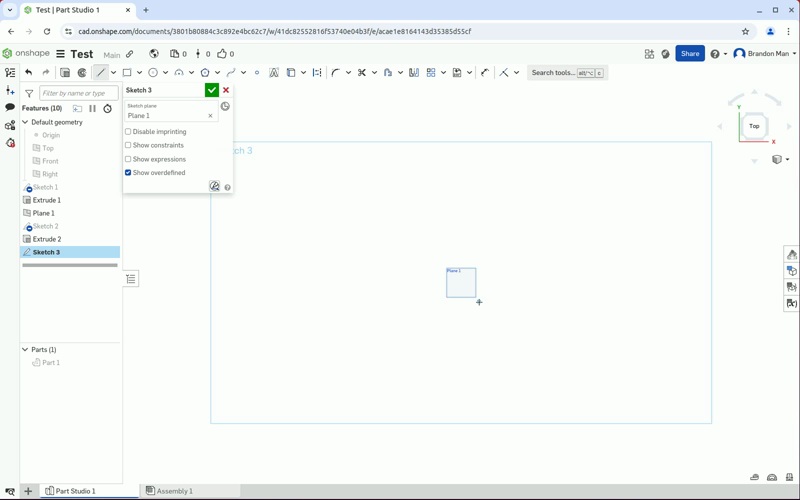
mouse_move(573, 301)
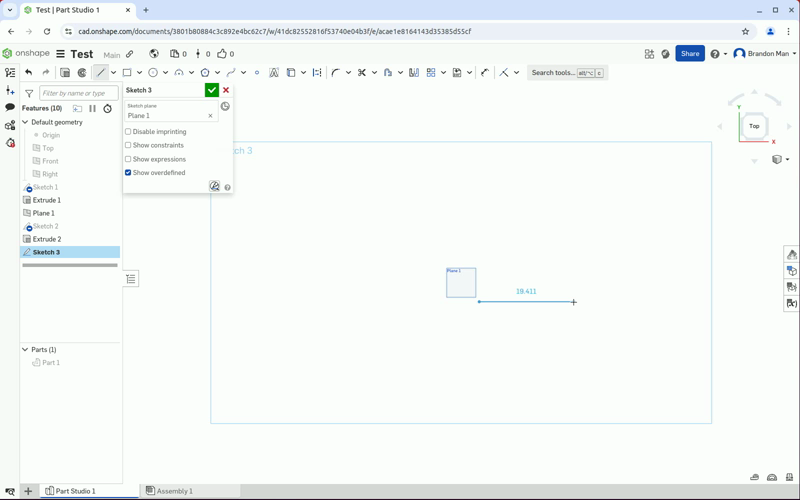
click(573, 301)
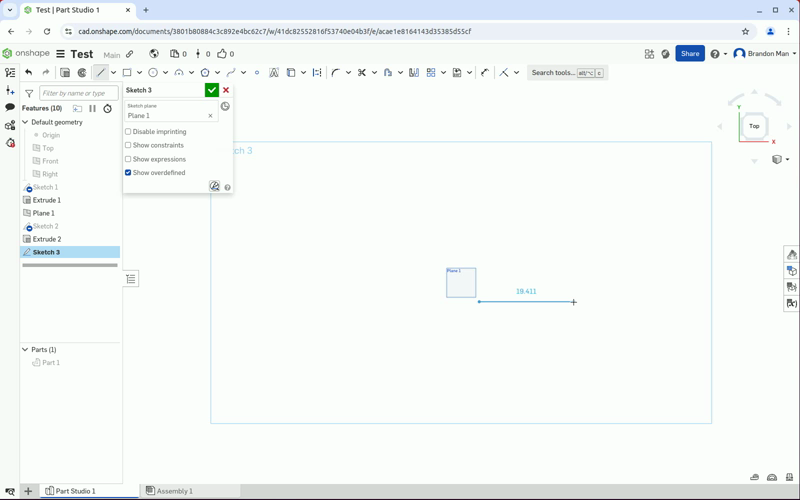
key_up(shift)
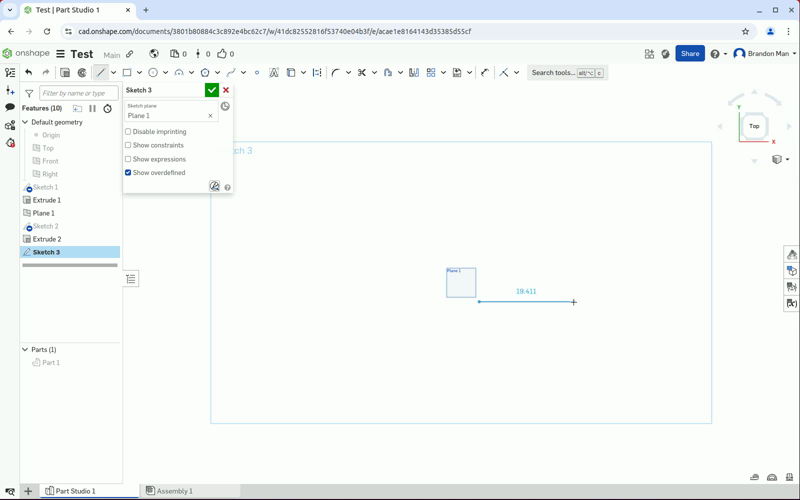
key_down(shift)
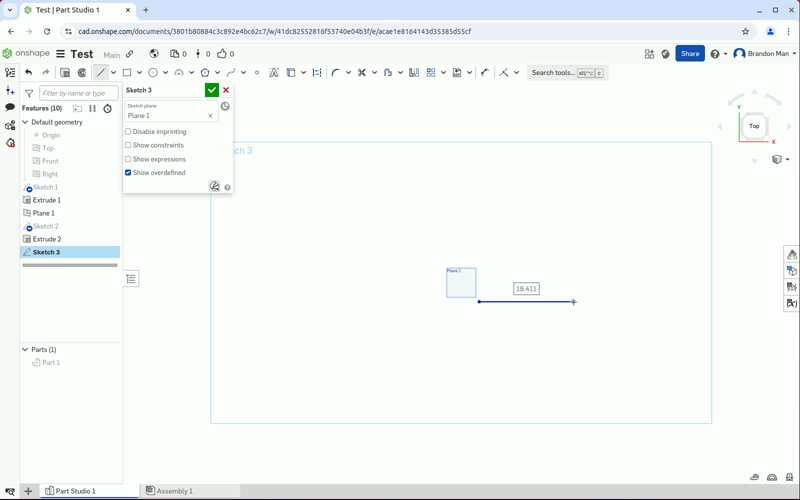
mouse_move(589, 301)
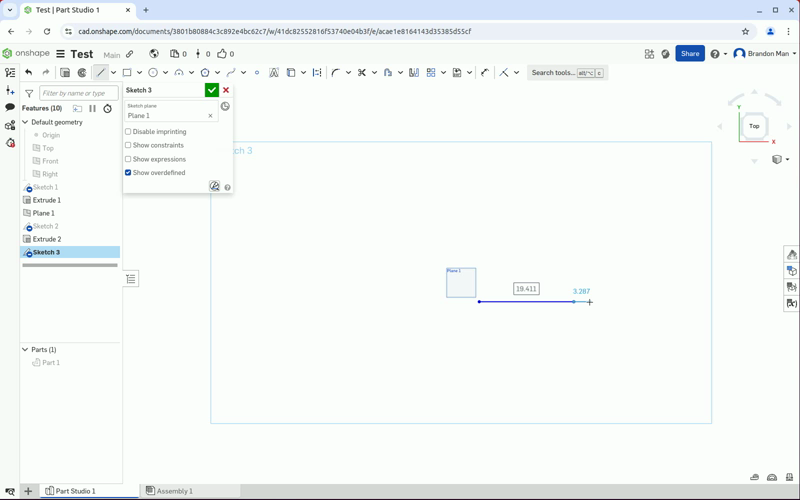
mouse_move(573, 282)
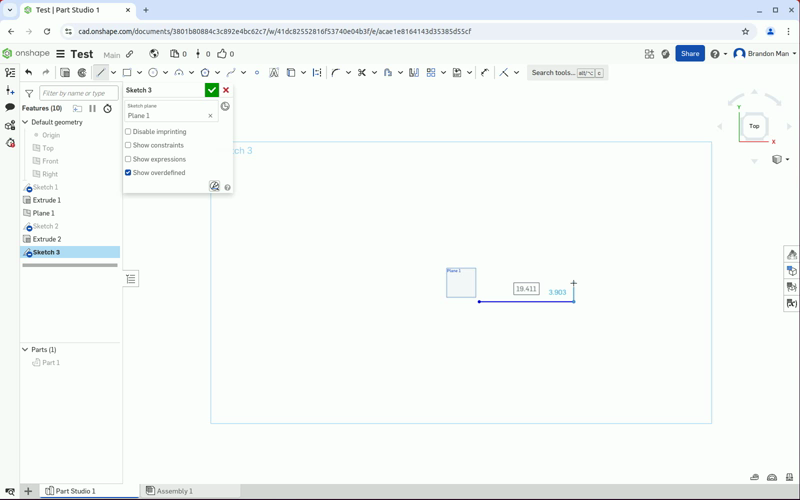
click(573, 282)
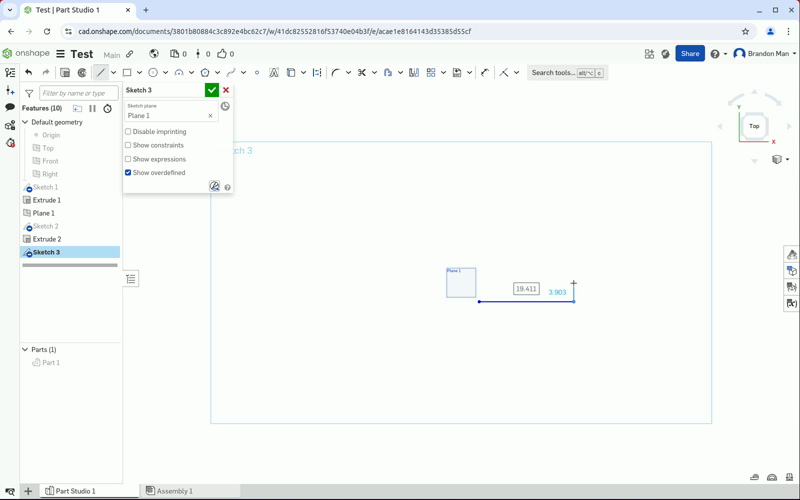
key_up(shift)
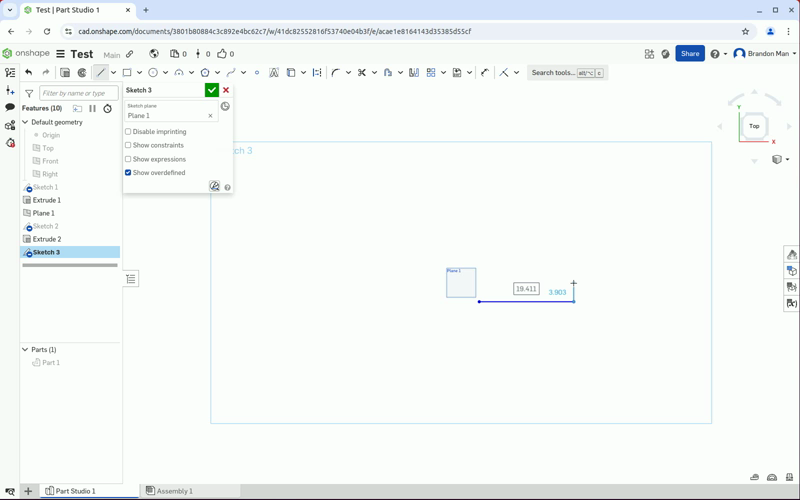
key_down(shift)
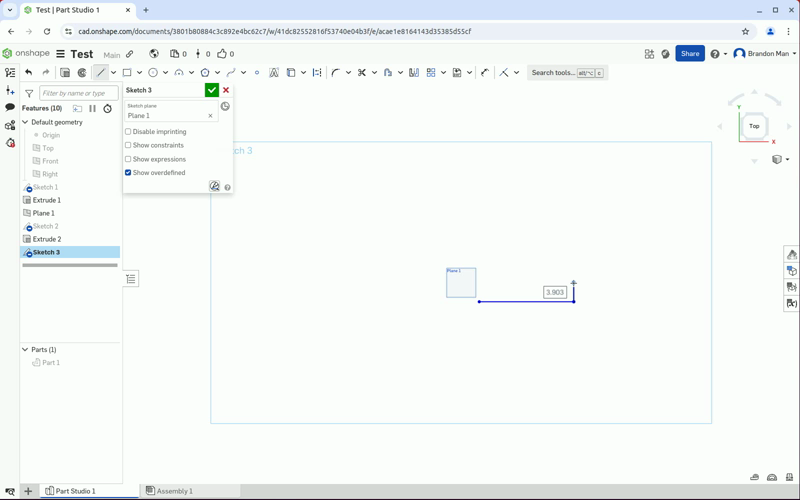
mouse_move(479, 282)
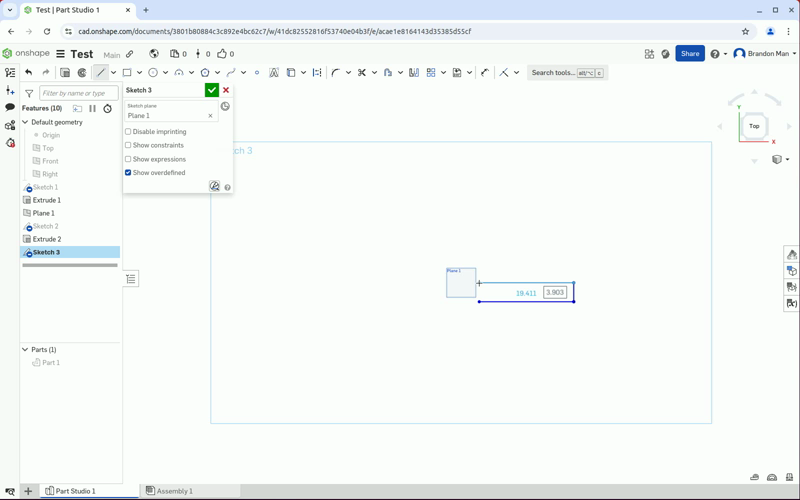
click(479, 282)
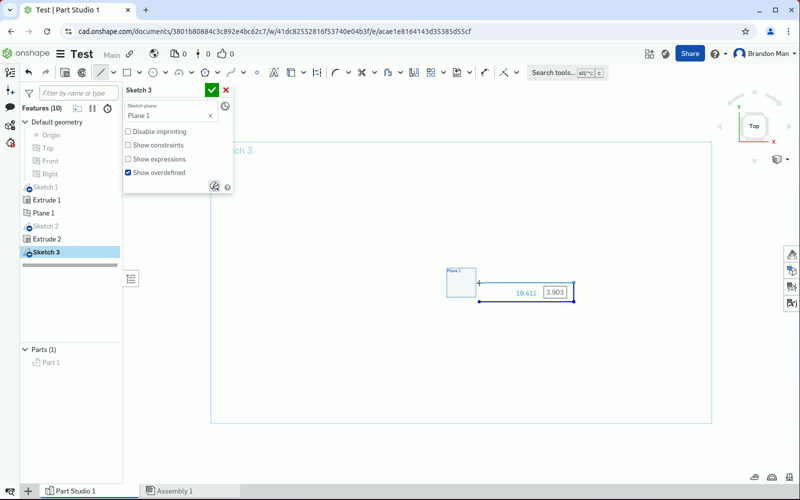
key_up(shift)
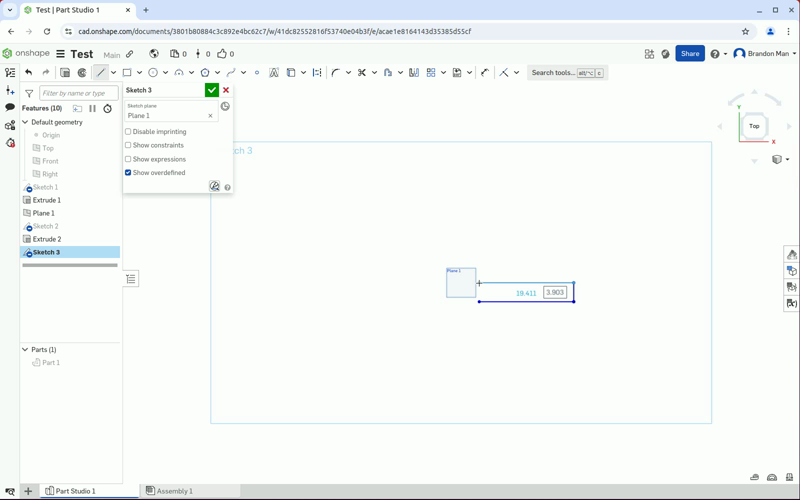
mouse_move(509, 282)
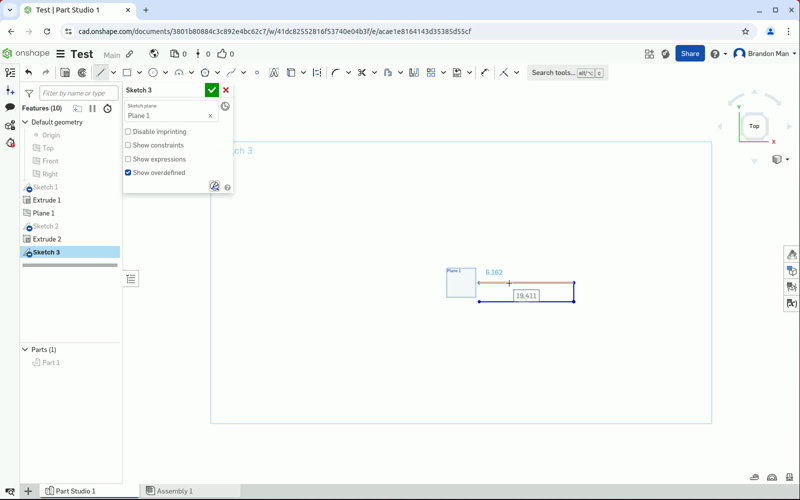
key_down(shift)
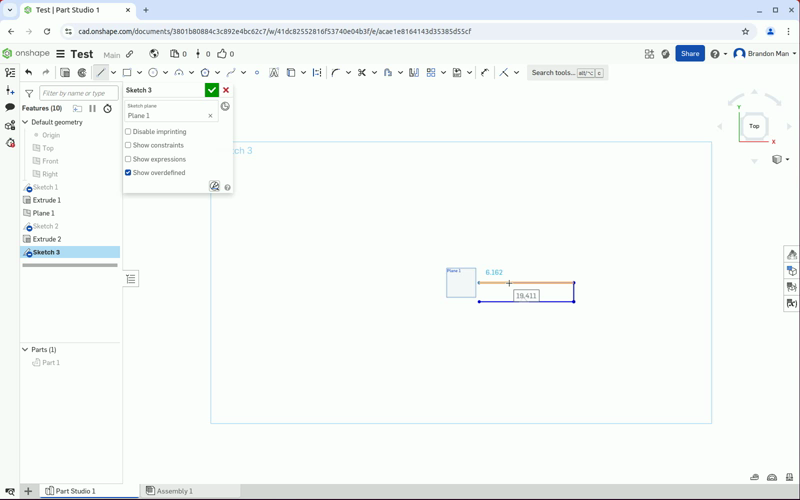
mouse_move(479, 301)
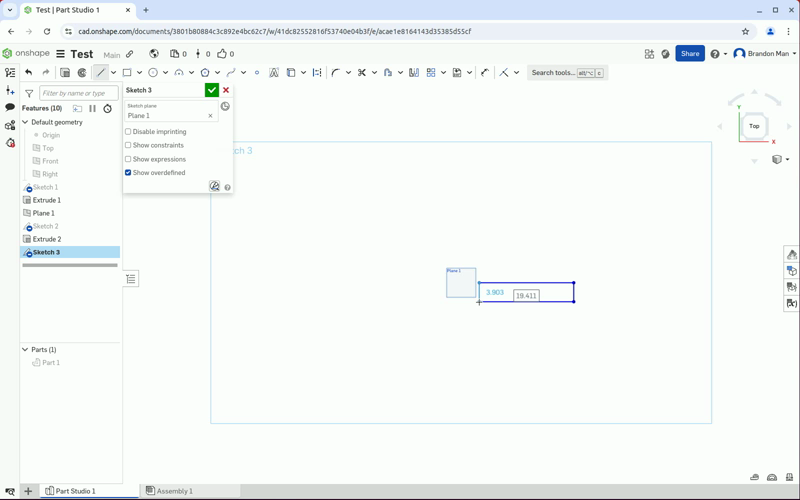
key_up(shift)
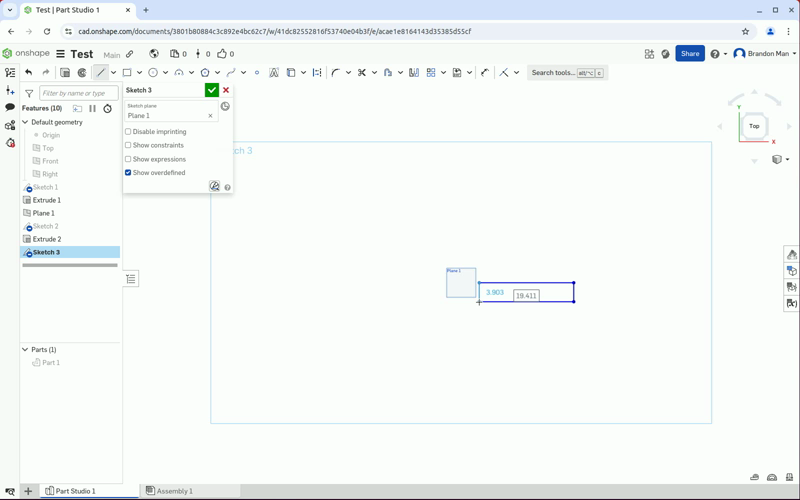
click(479, 301)
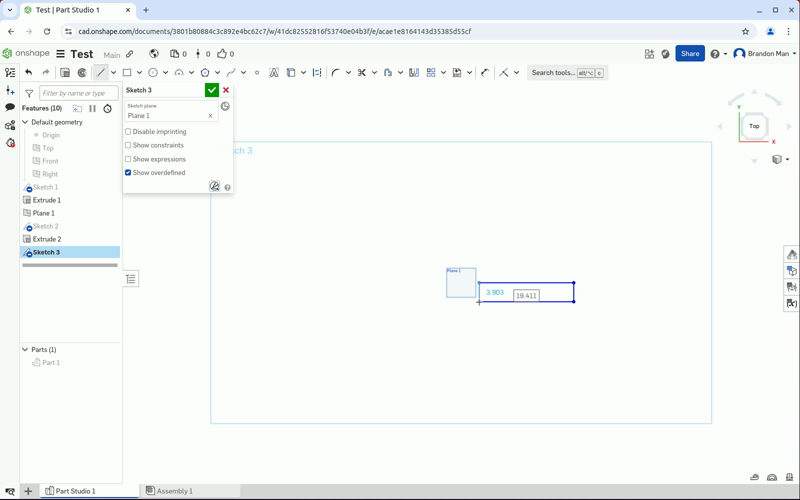
key(esc)
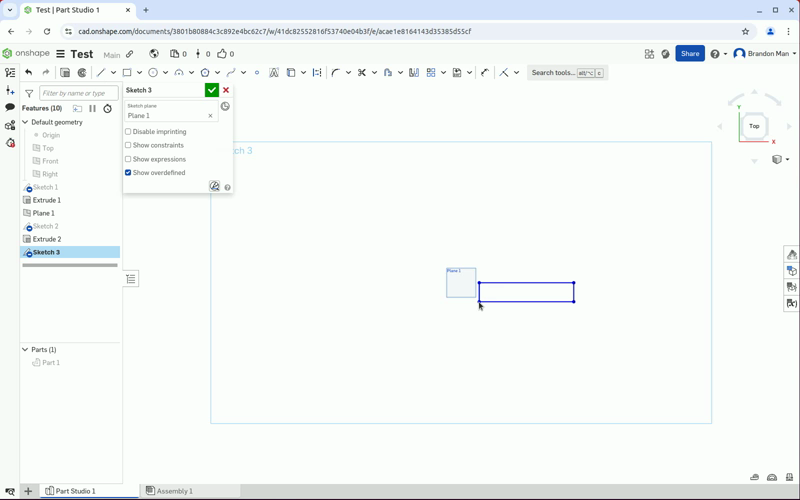
mouse_move(570, 295)
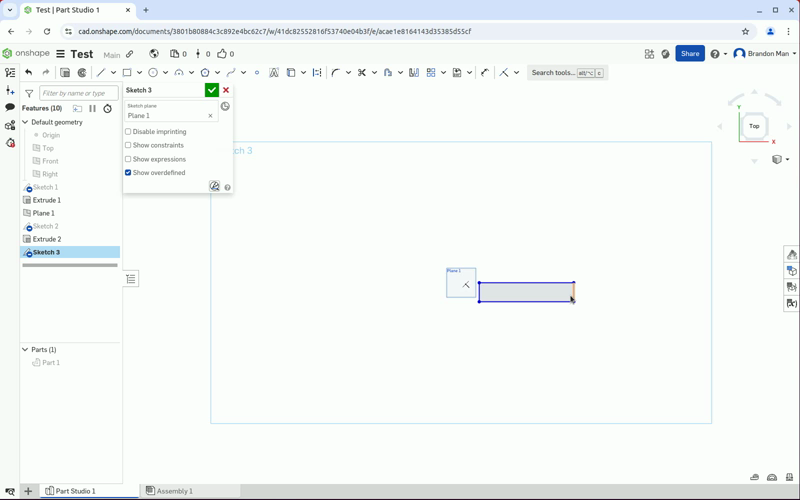
scroll(6)
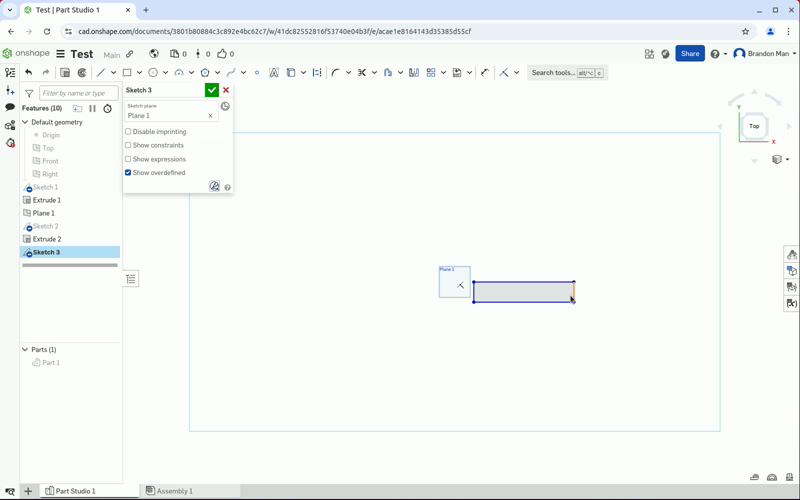
scroll(6)
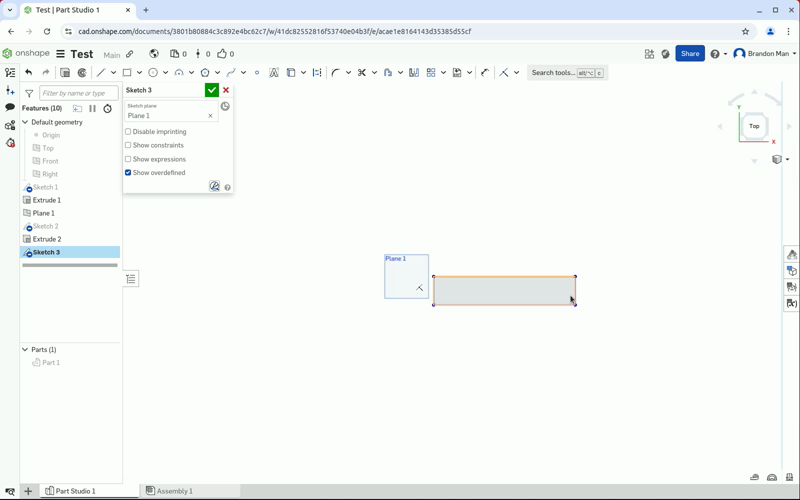
scroll(6)
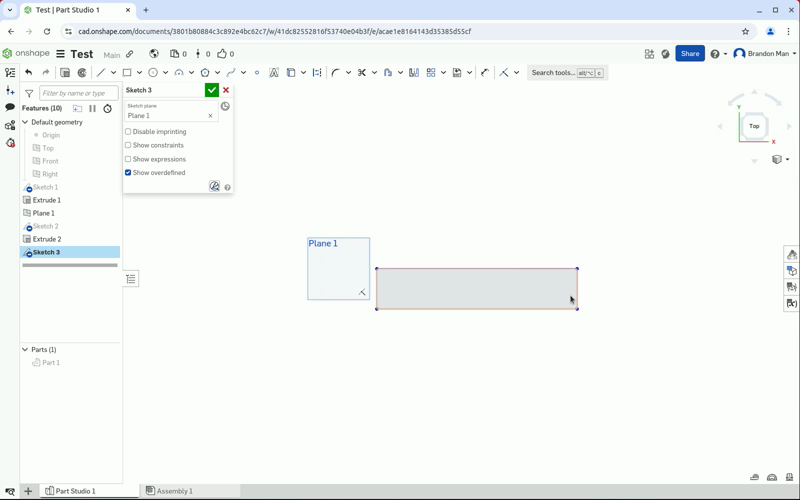
scroll(6)
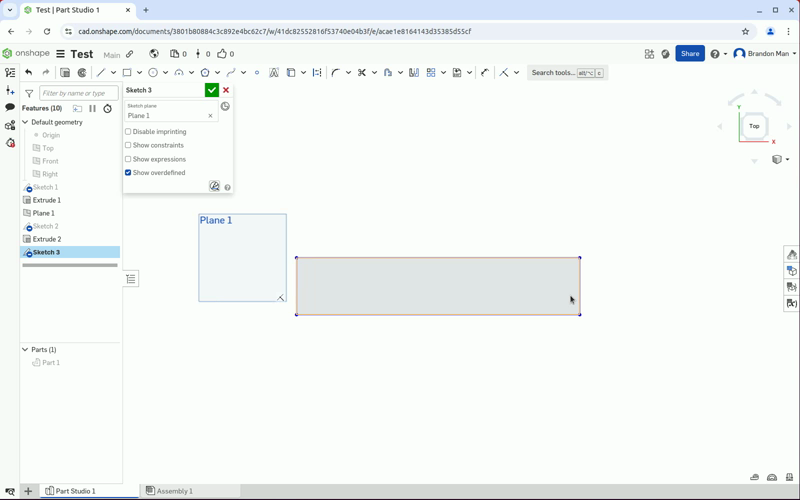
scroll(6)
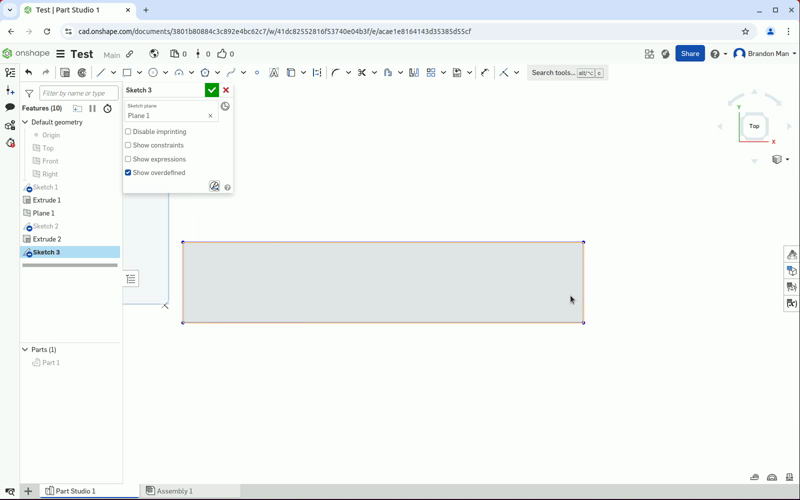
scroll(6)
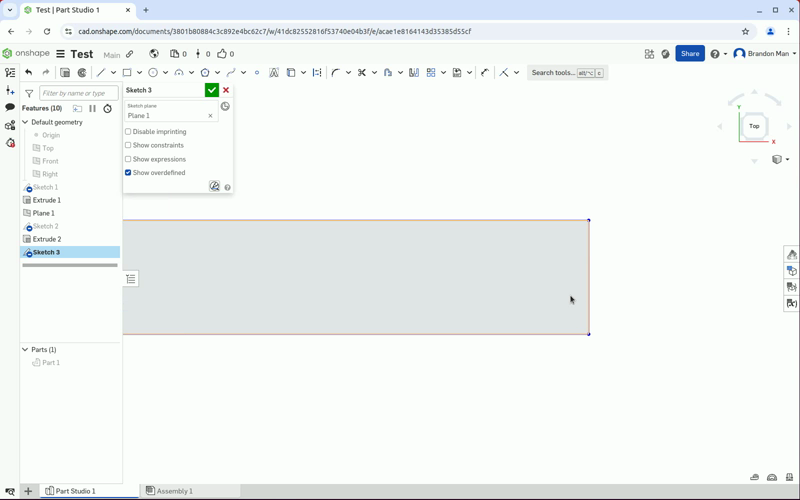
scroll(6)
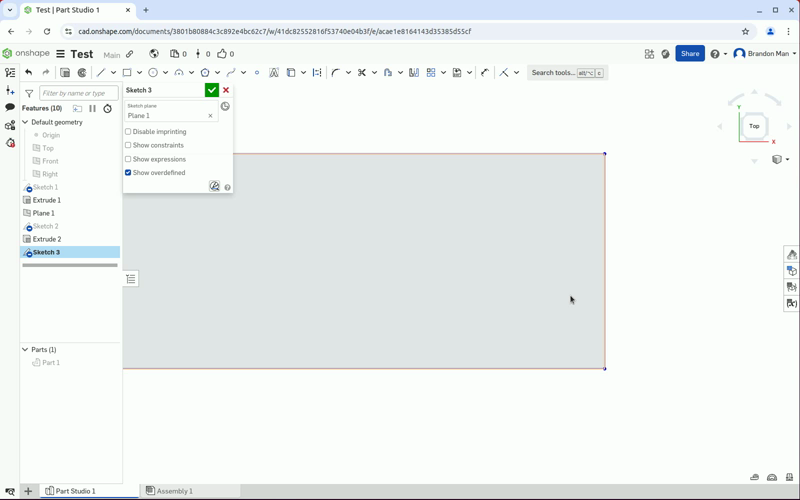
click(570, 295)
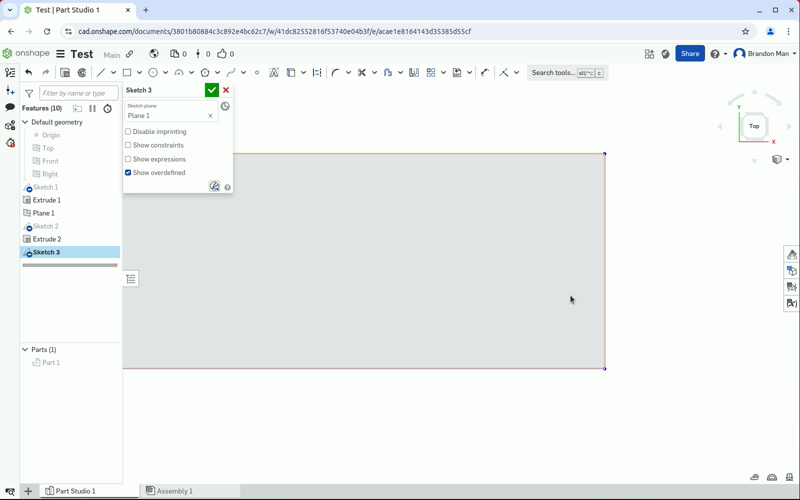
scroll(-6)
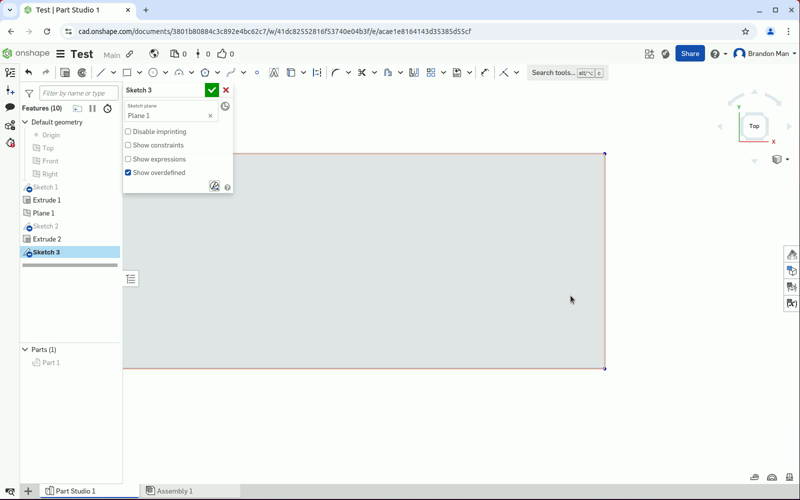
scroll(-6)
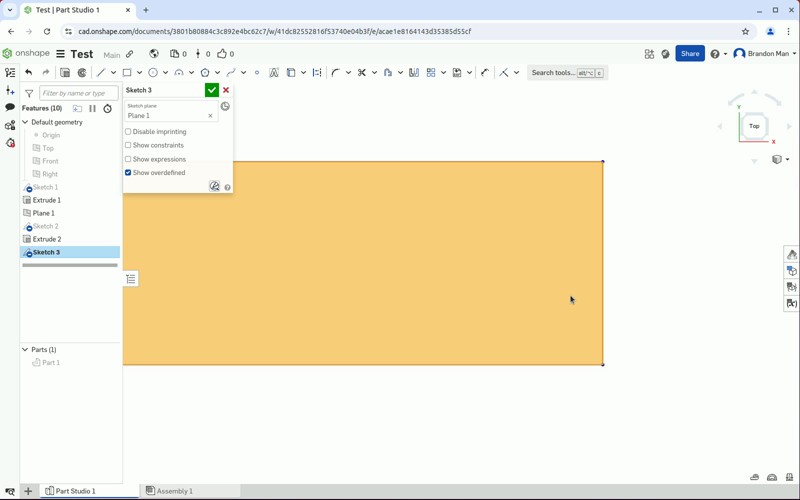
scroll(-6)
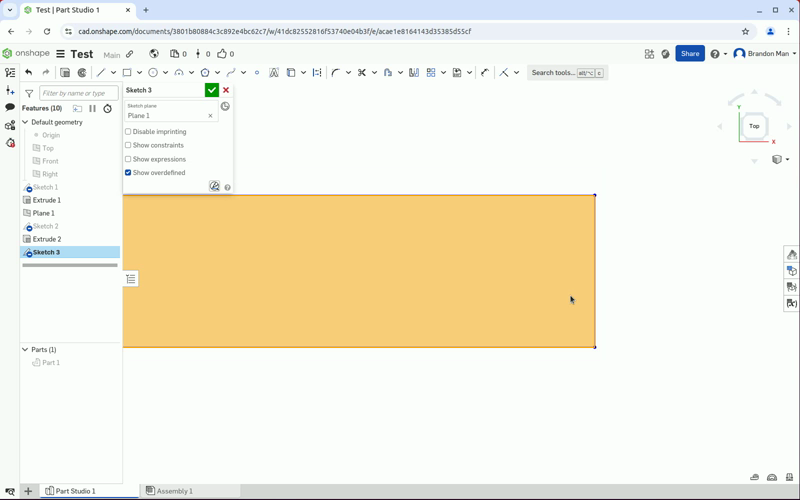
scroll(-6)
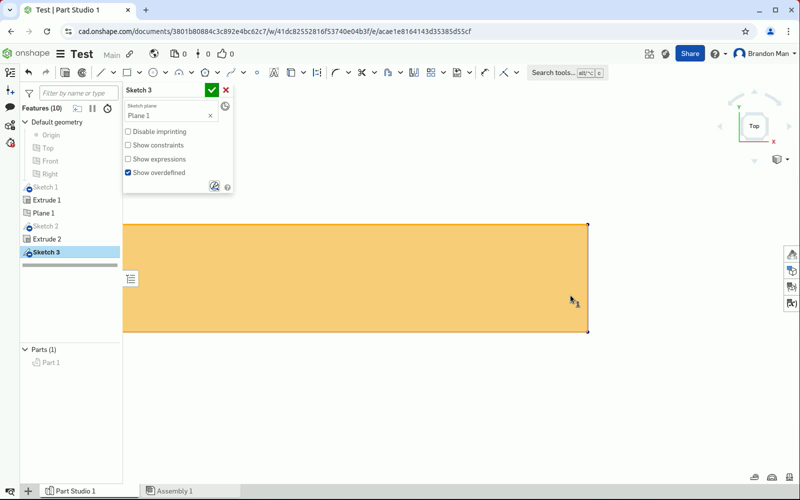
scroll(-6)
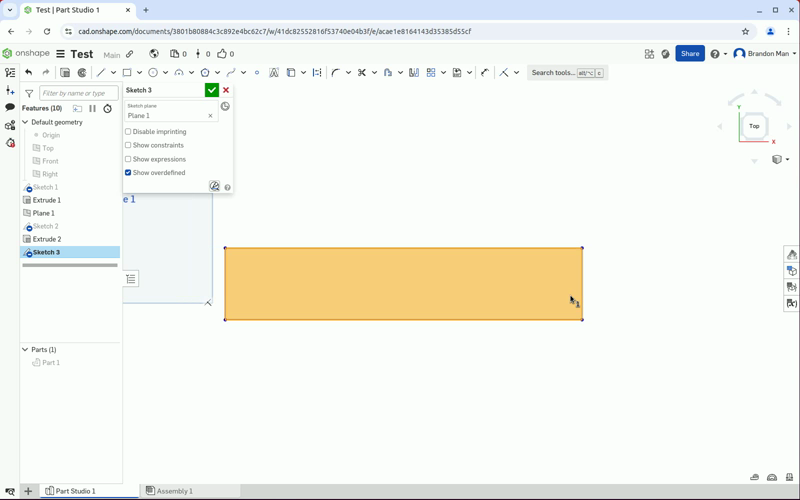
scroll(-6)
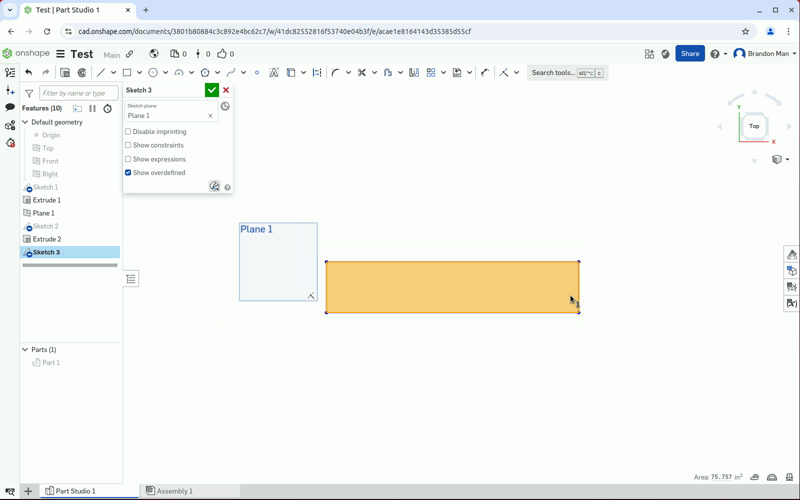
scroll(-6)
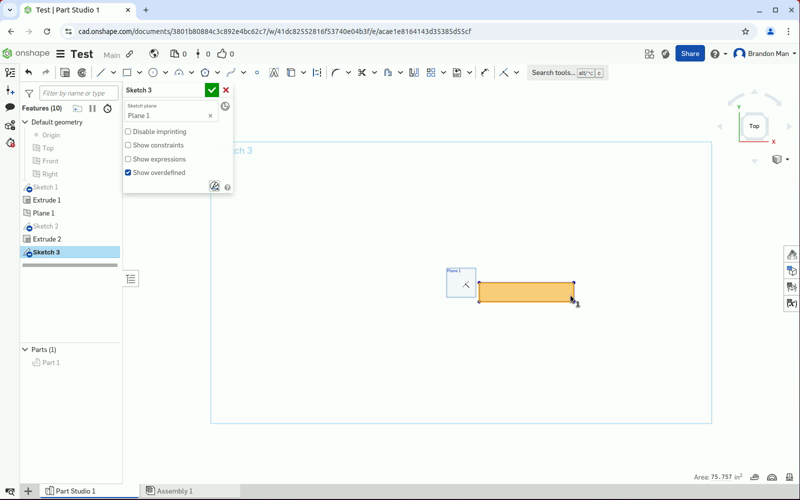
mouse_move(73, 352)
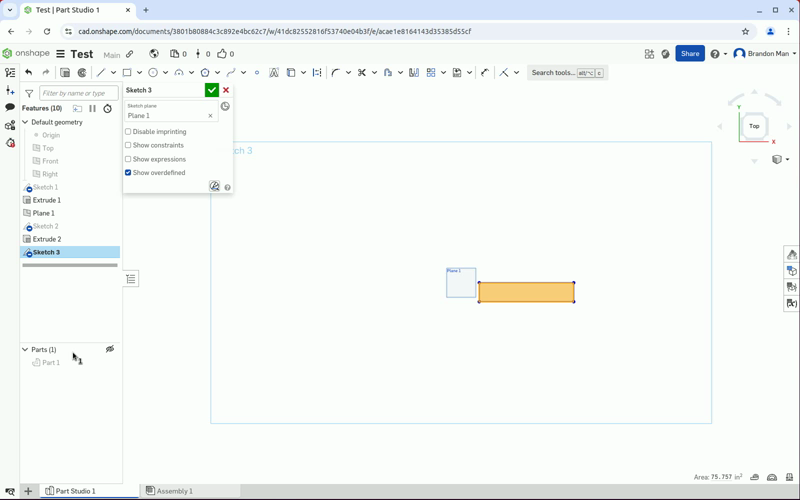
key(shift+y)
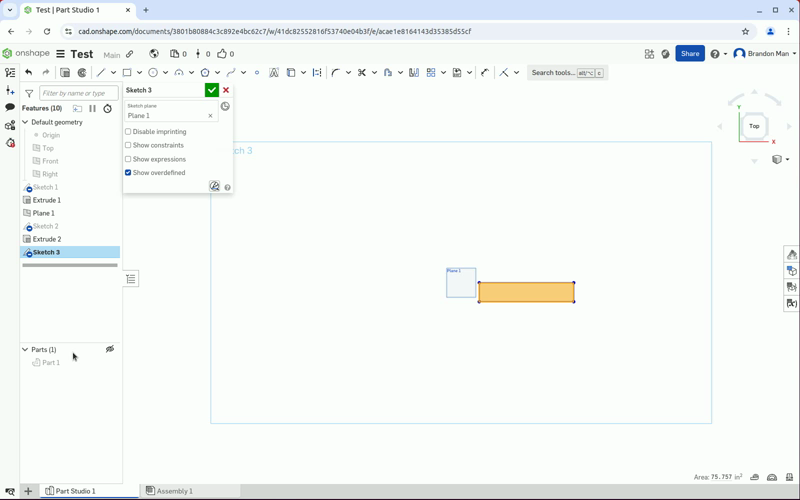
key(shift+e)
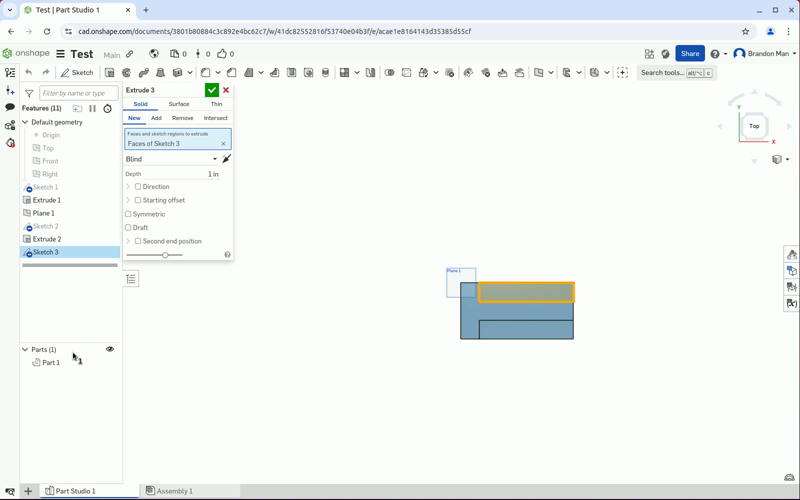
mouse_move(143, 106)
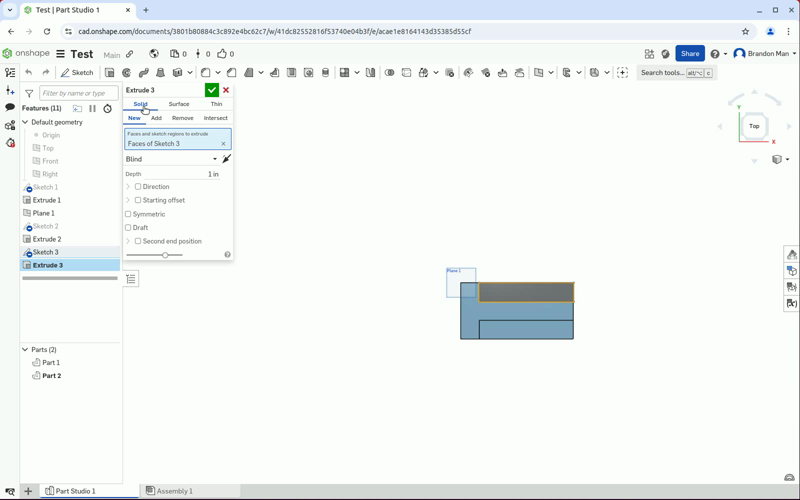
click(143, 106)
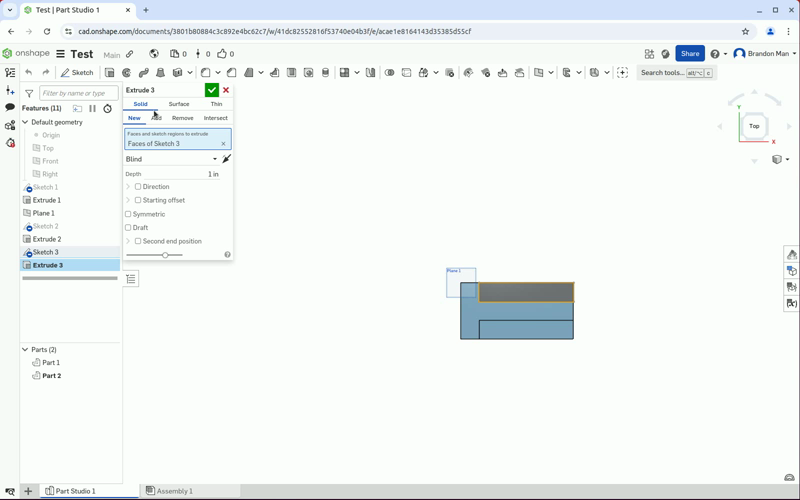
mouse_move(186, 120)
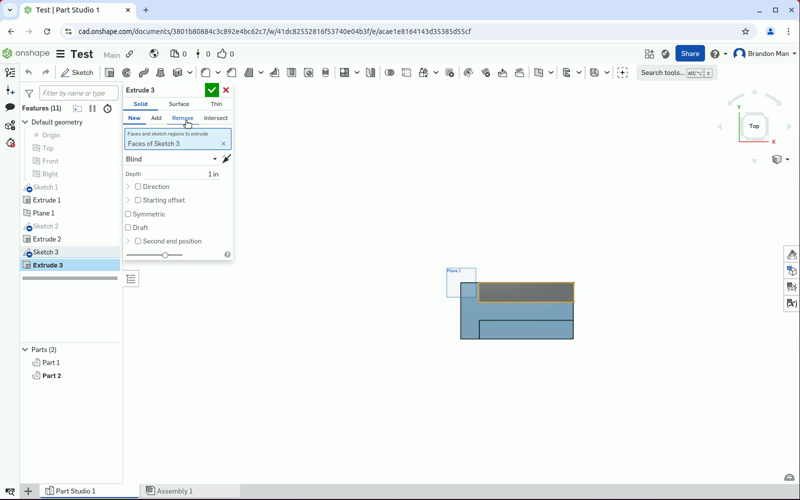
click(186, 120)
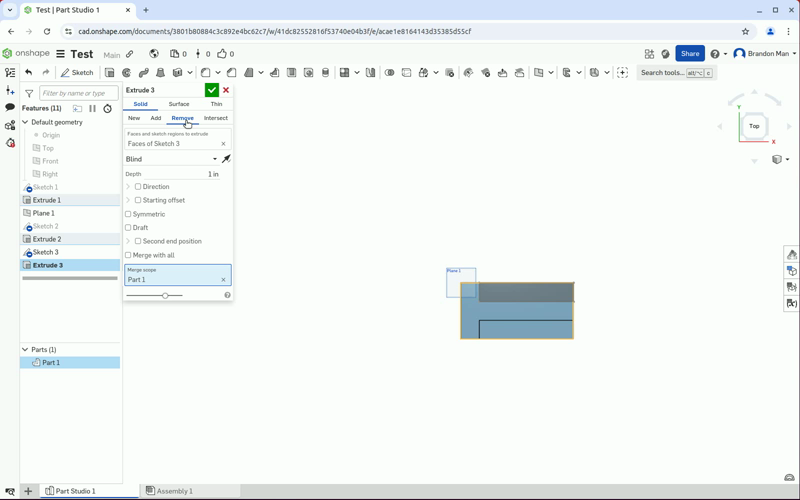
key(tab, 4)
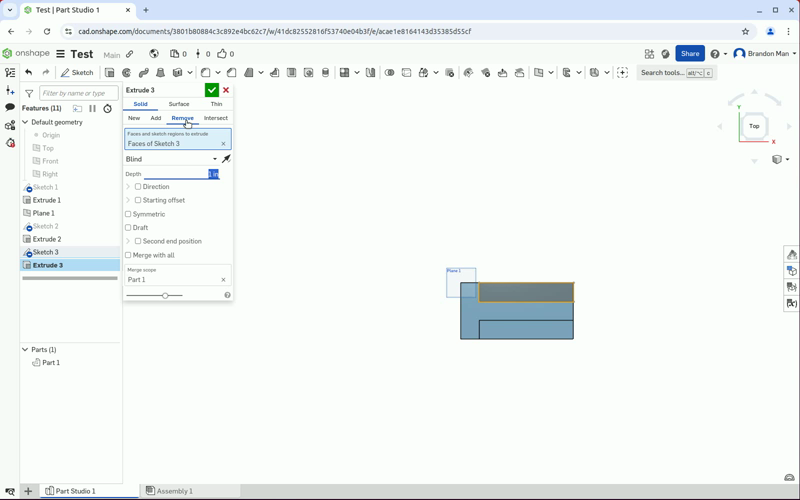
text(3.851)
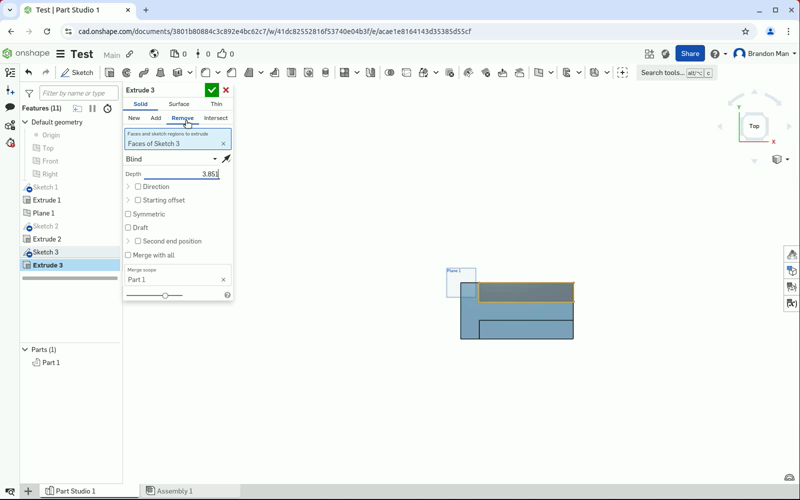
key(tab, 6)
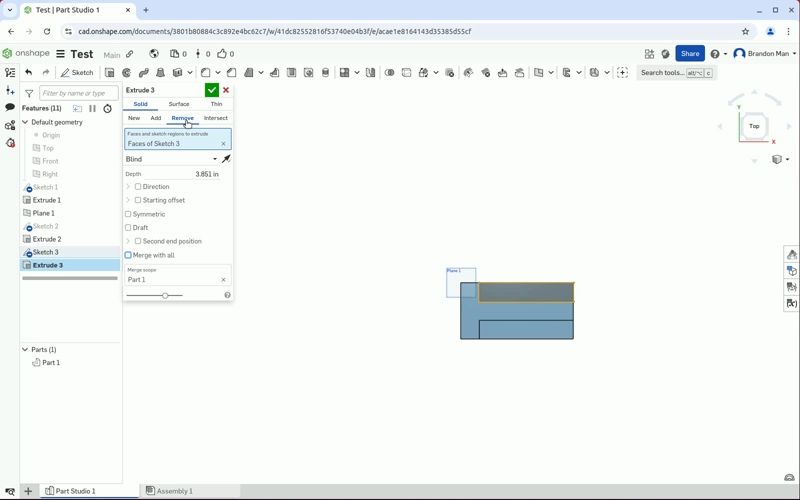
key(space)
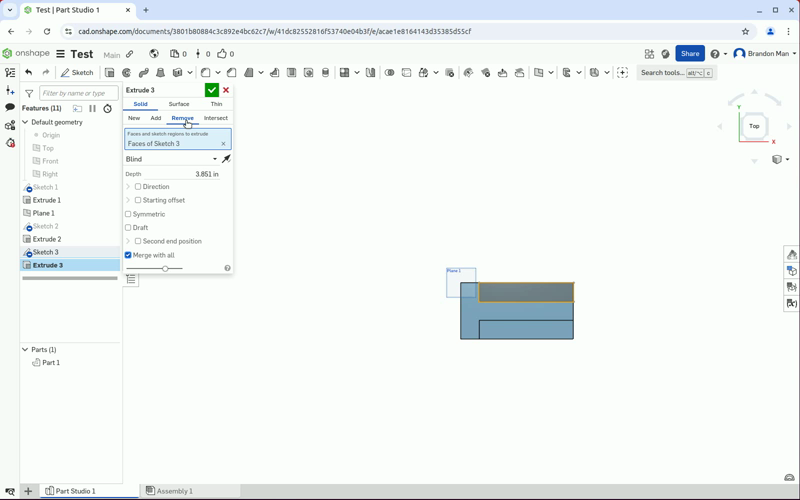
key(enter)
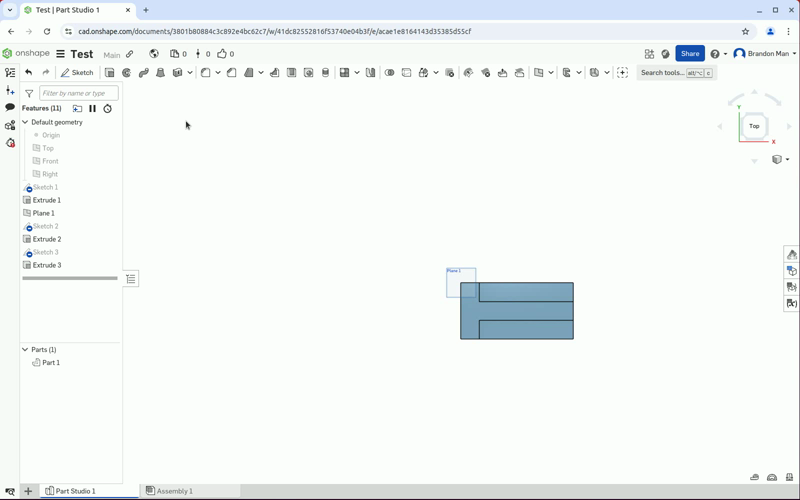
key(shift+h)
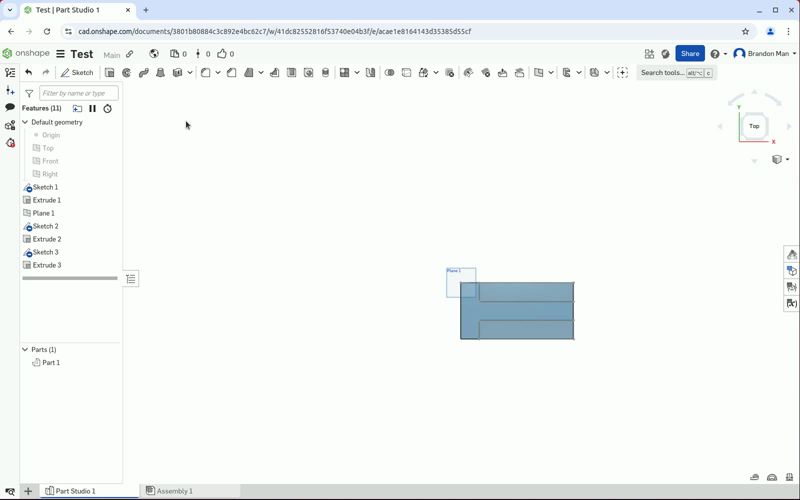
key(shift+h)
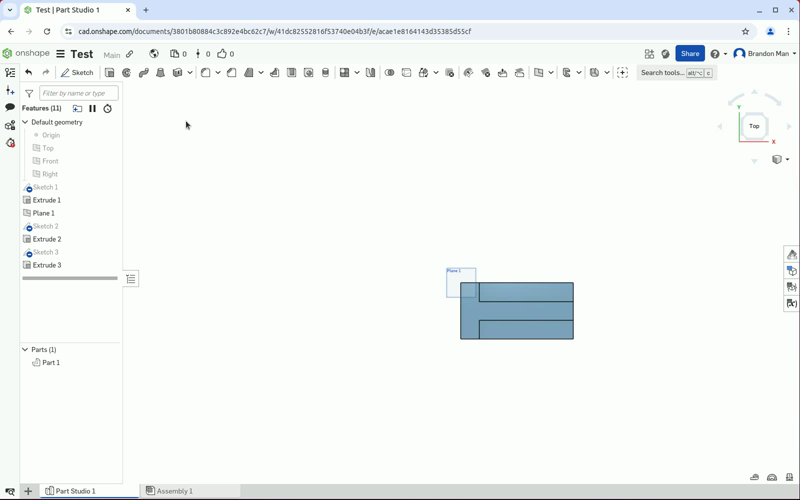
mouse_move(73, 189)
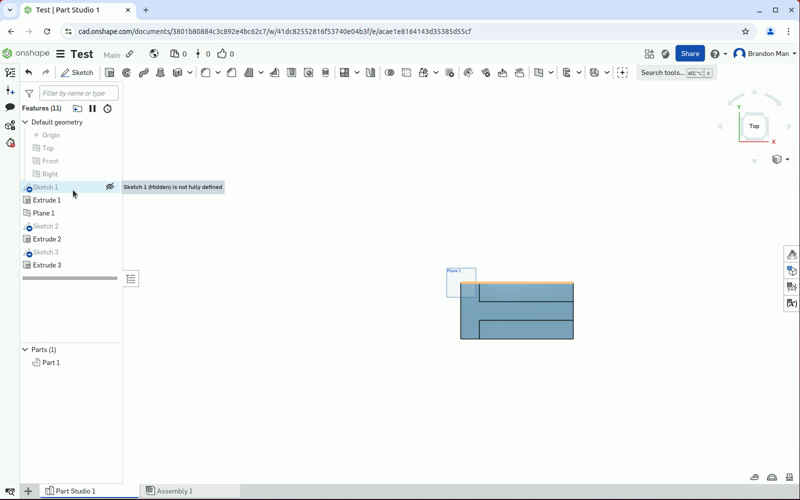
click(73, 189)
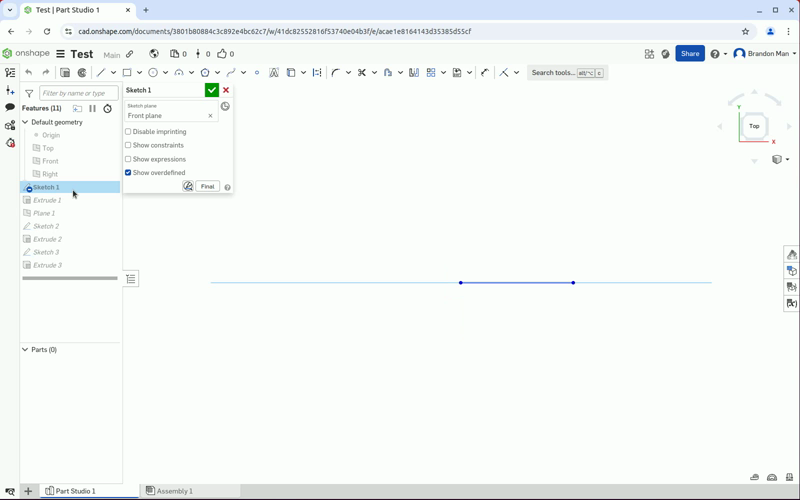
mouse_move(229, 92)
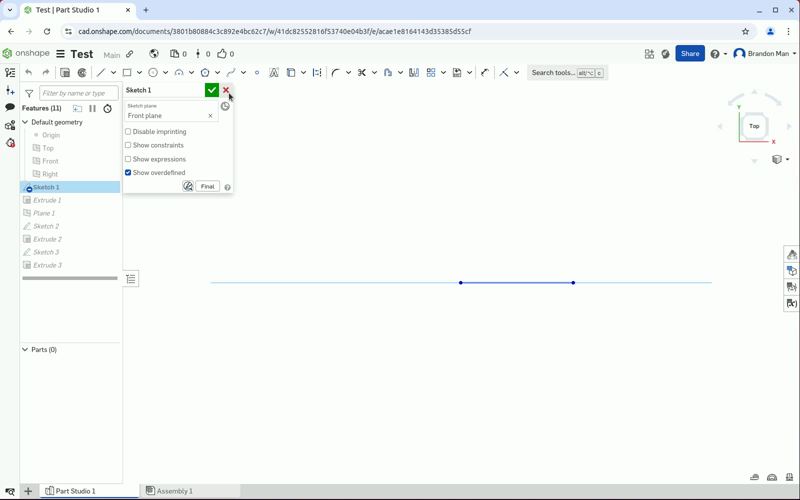
click(229, 92)
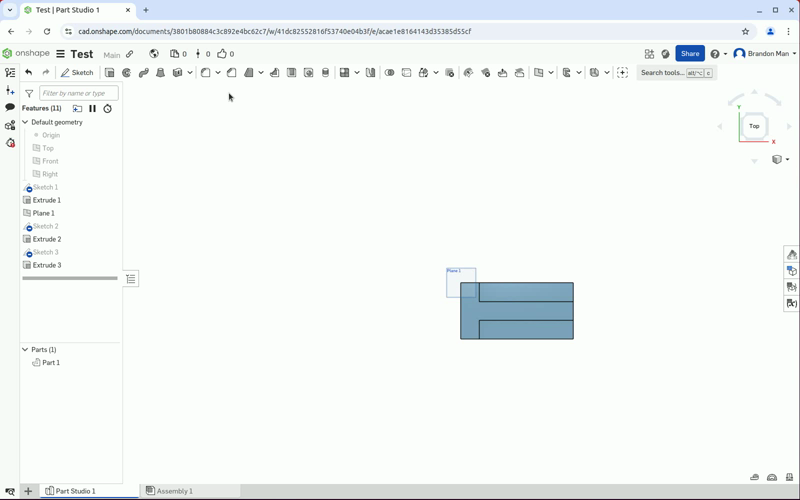
mouse_move(73, 352)
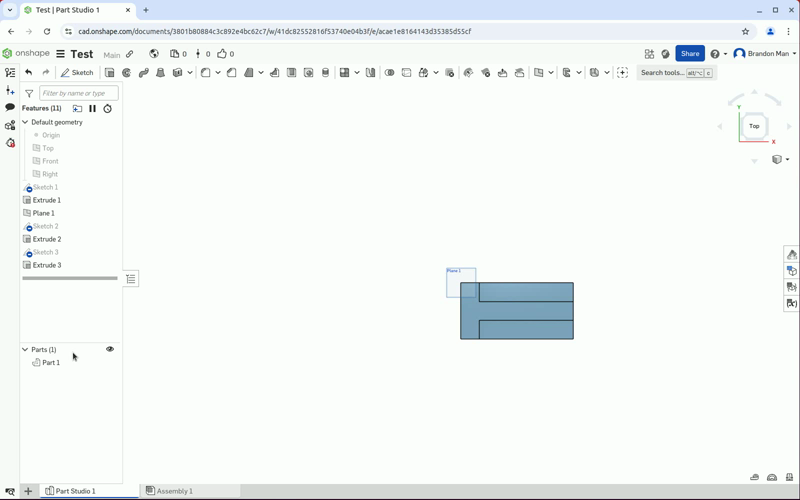
key(y)
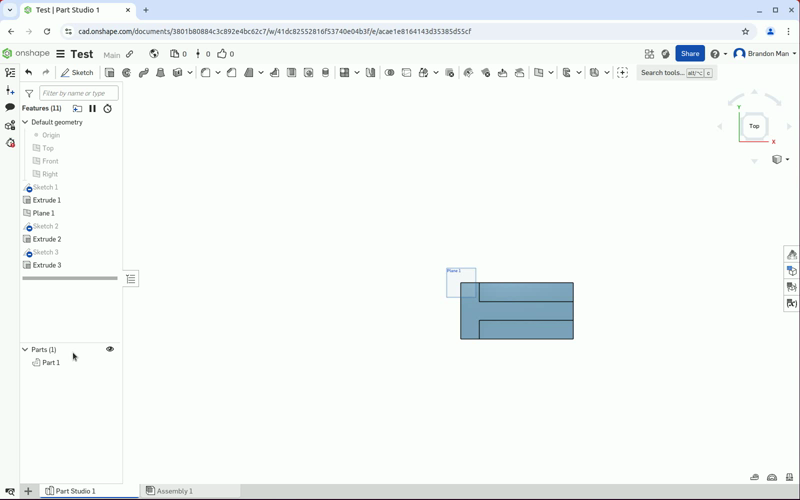
key(shift+p)
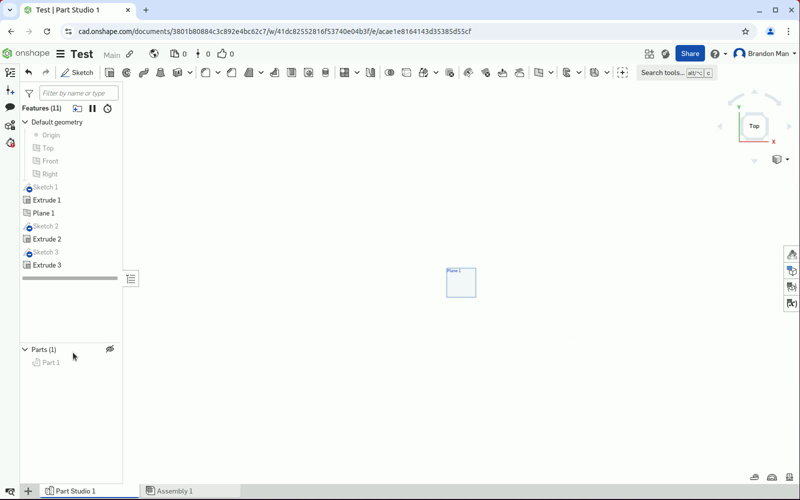
key(space)
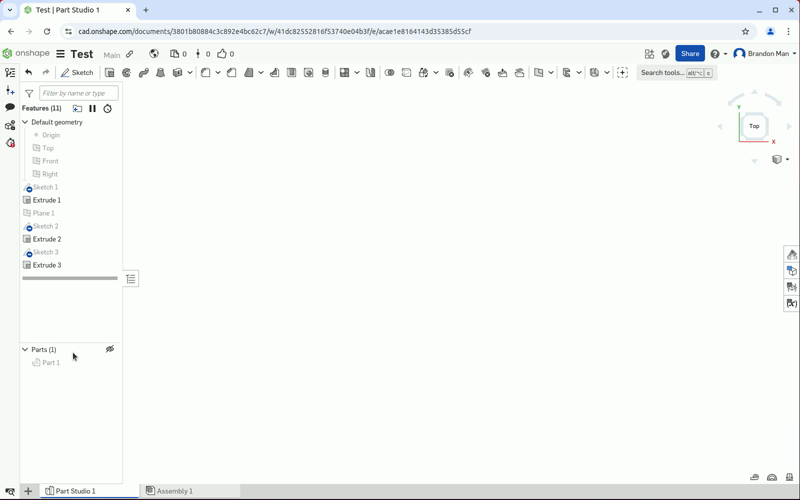
key_down(shift)
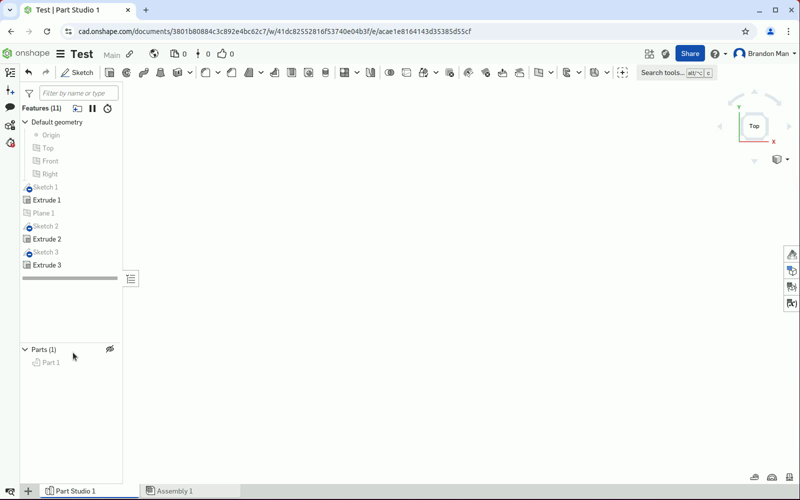
key(up)
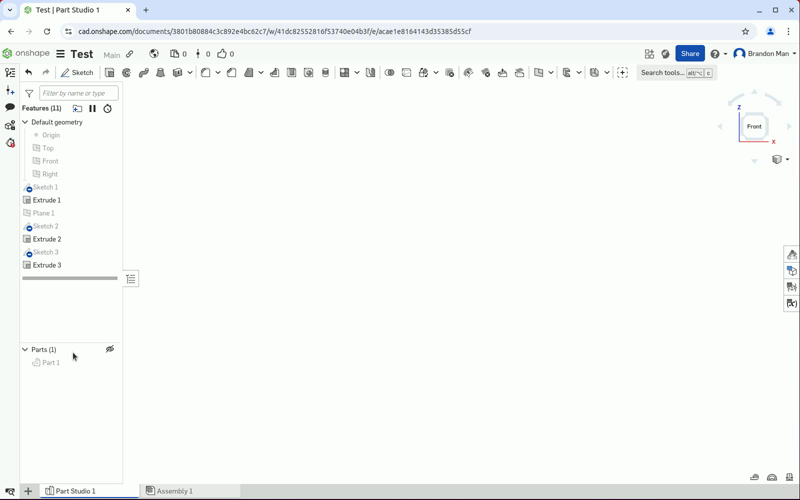
key_up(shift)
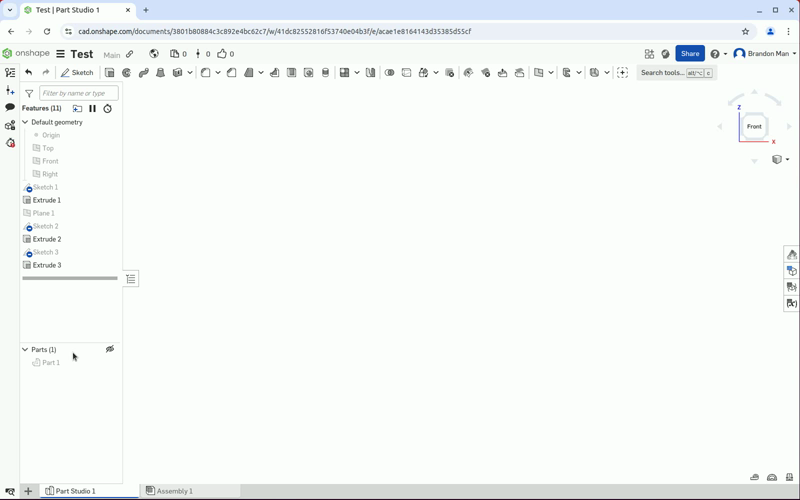
mouse_move(73, 352)
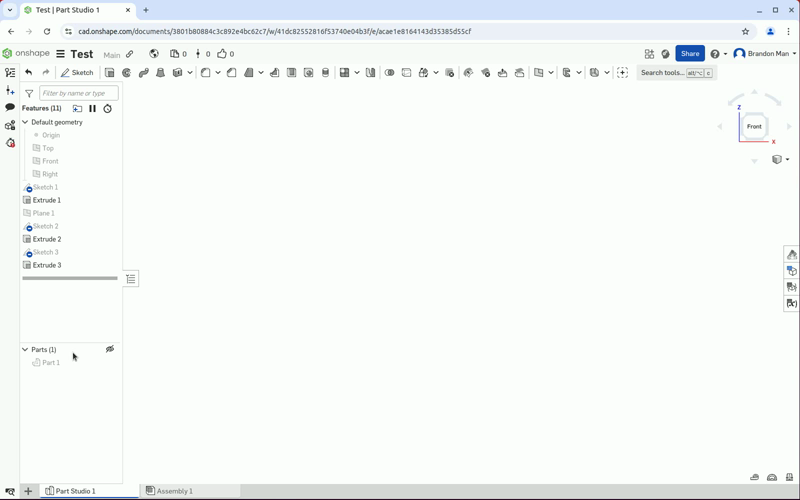
key(shift+y)
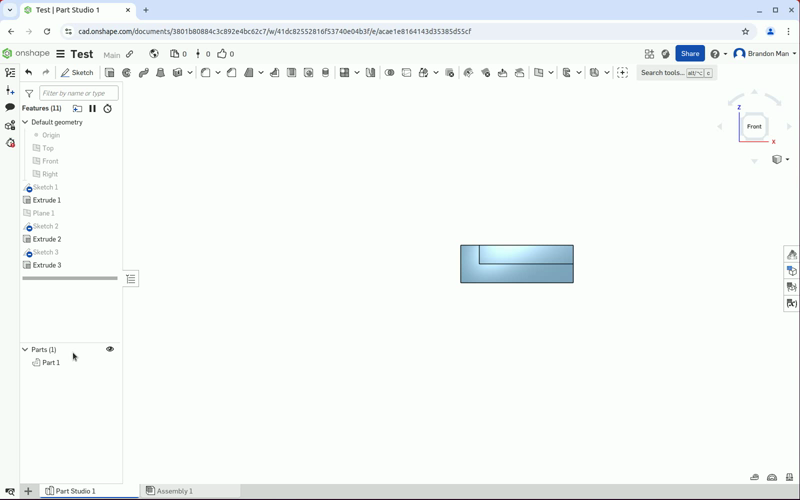
mouse_move(541, 75)
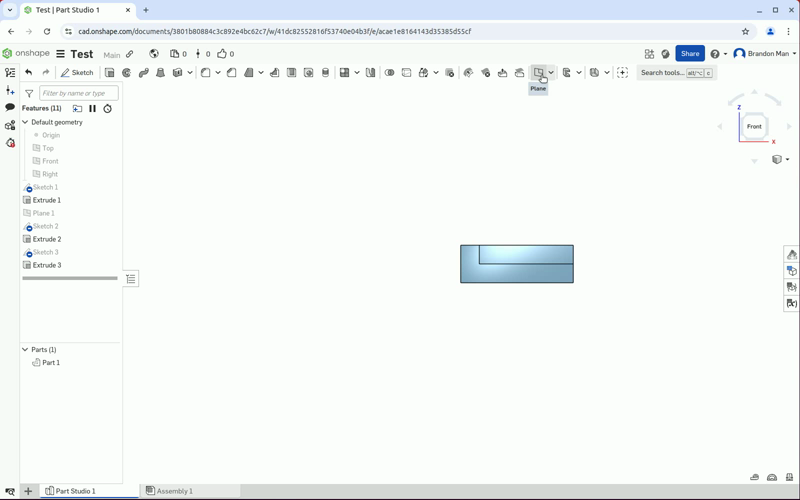
click(541, 75)
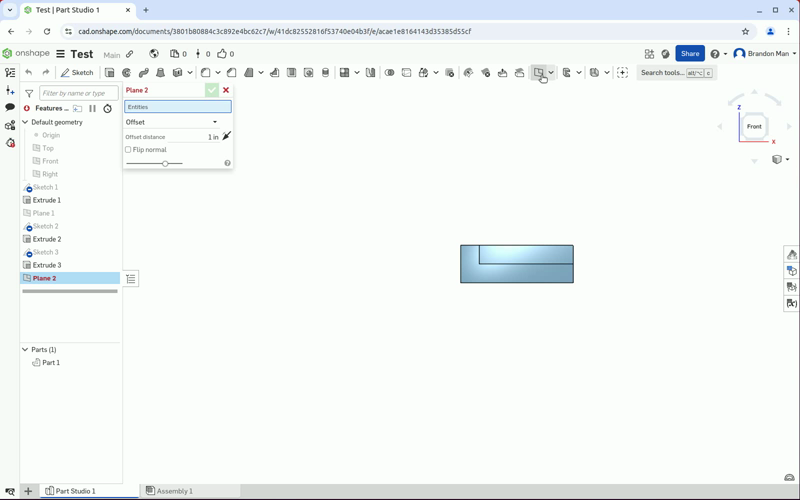
mouse_move(73, 163)
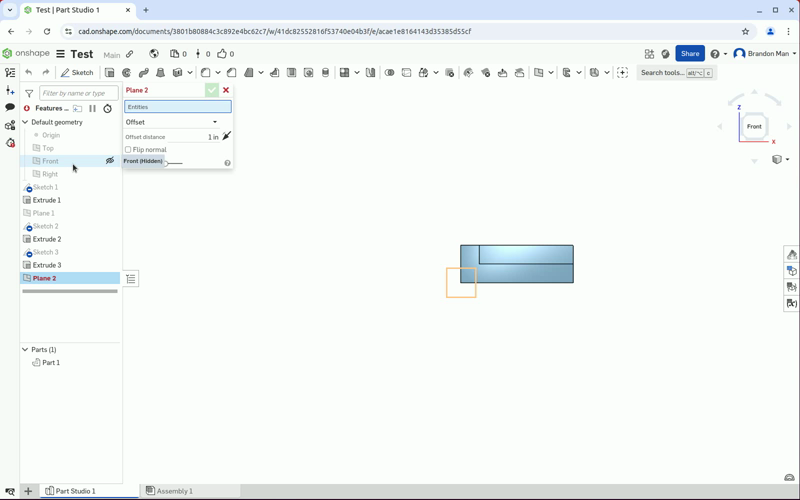
click(73, 163)
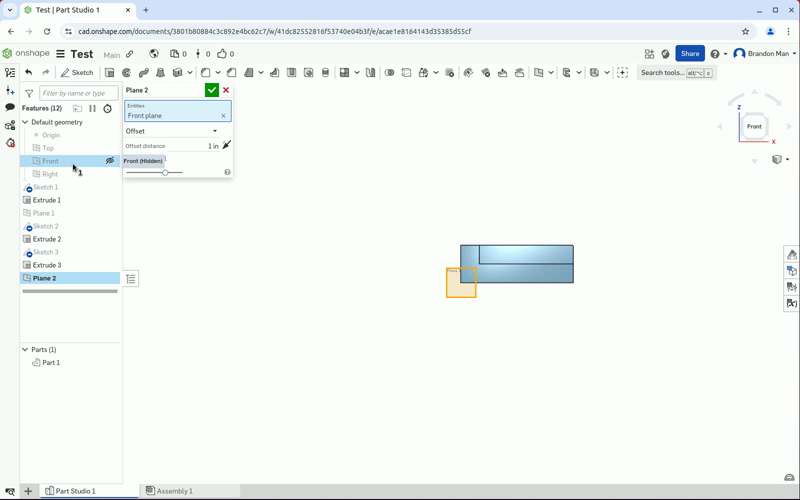
key(tab, 2)
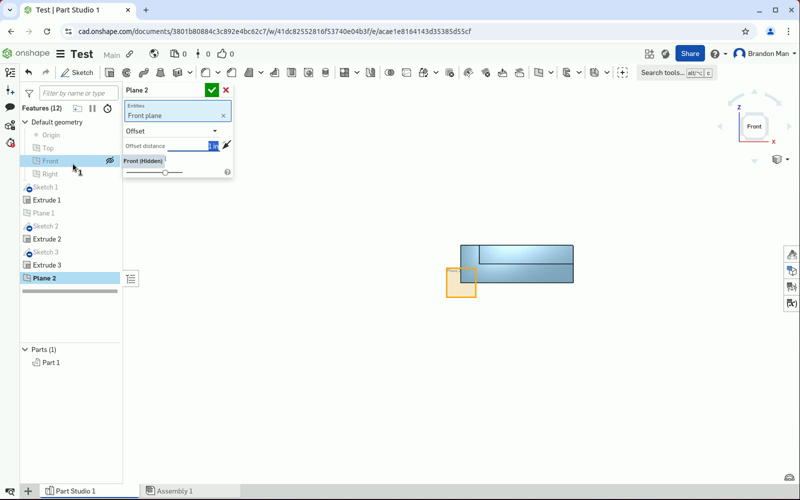
text(7.703)
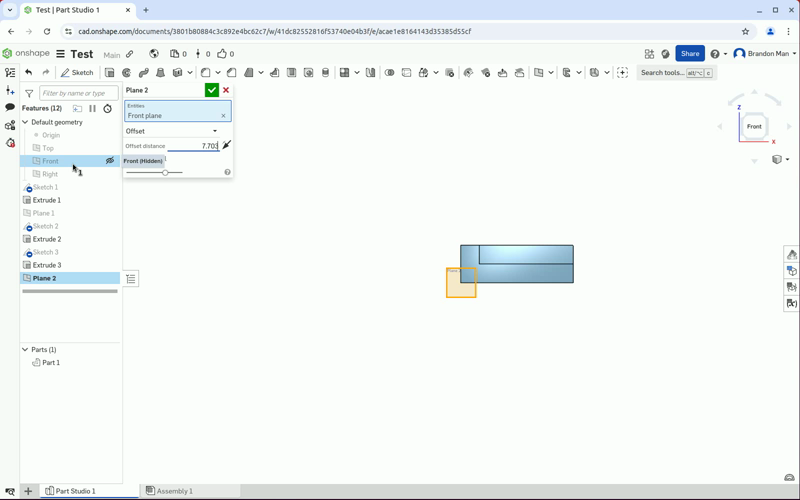
key(enter, 2)
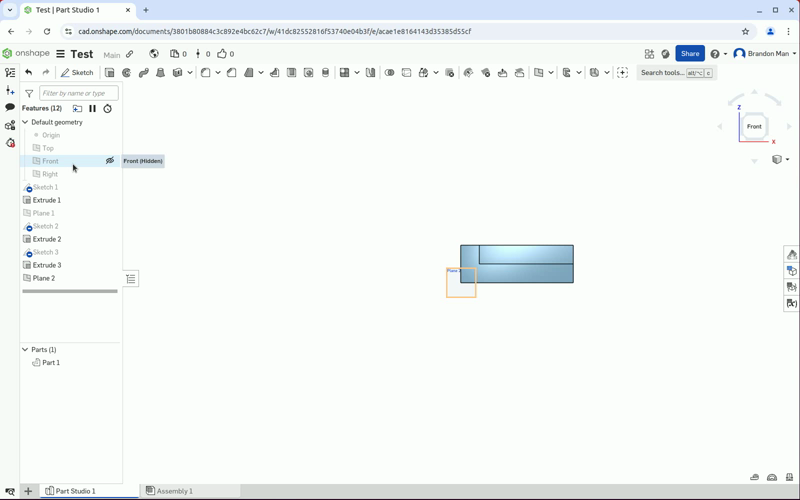
key(shift+s)
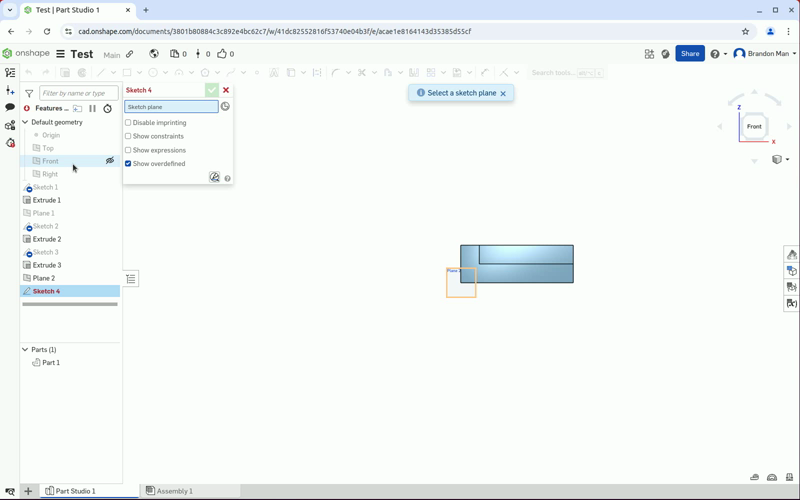
mouse_move(73, 280)
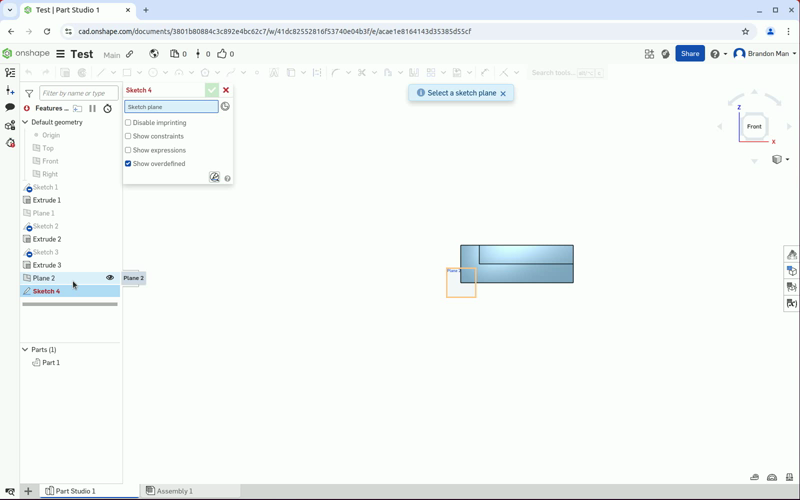
click(73, 280)
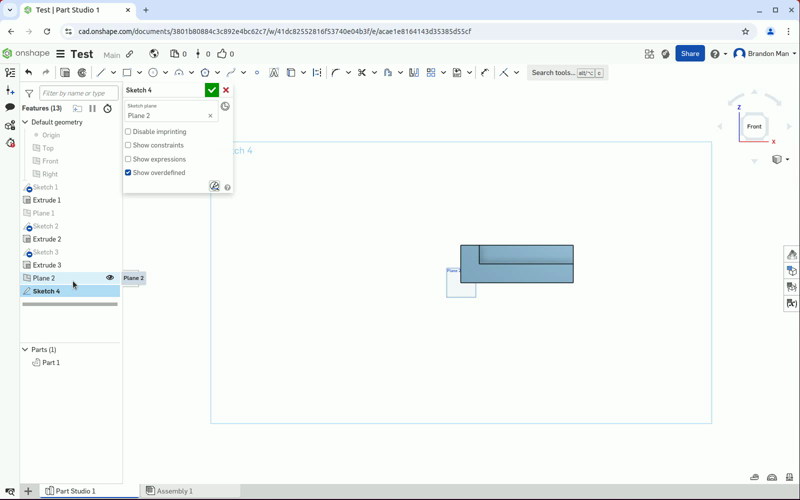
mouse_move(73, 352)
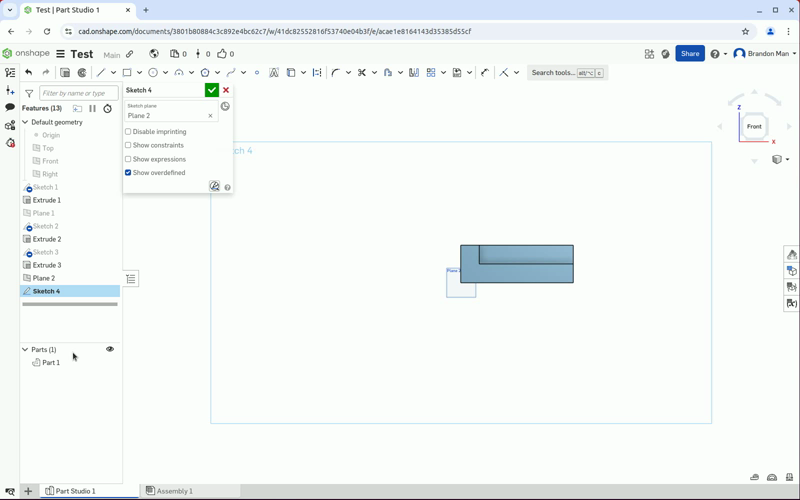
key(y)
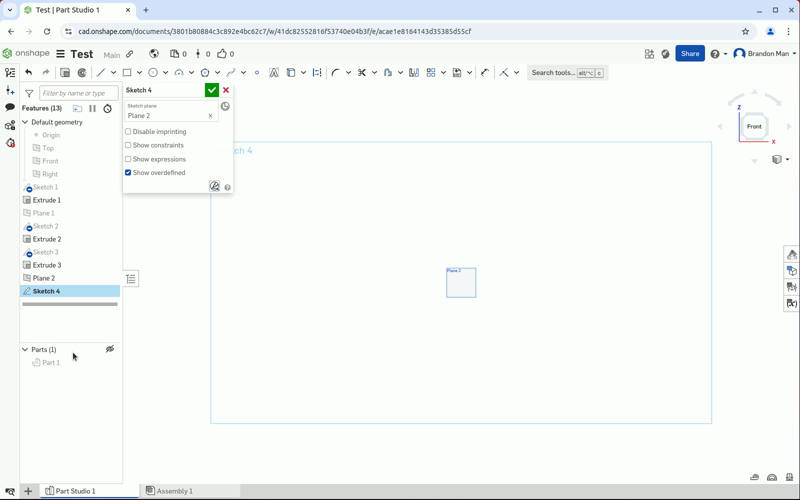
key(l)
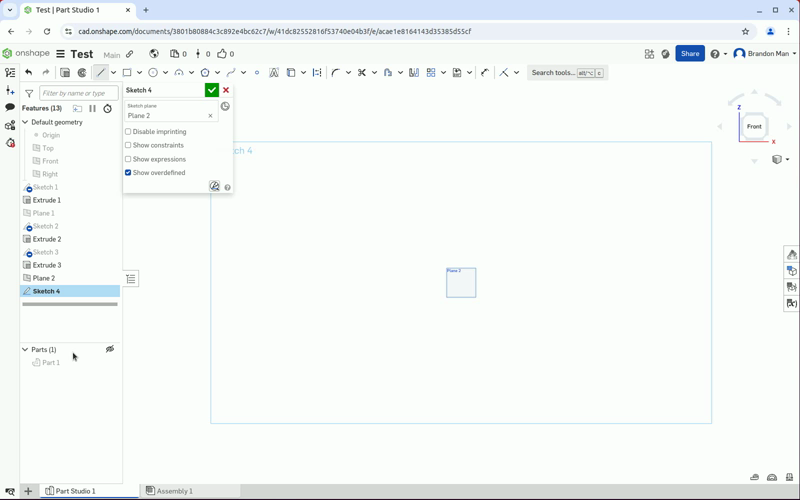
key_down(shift)
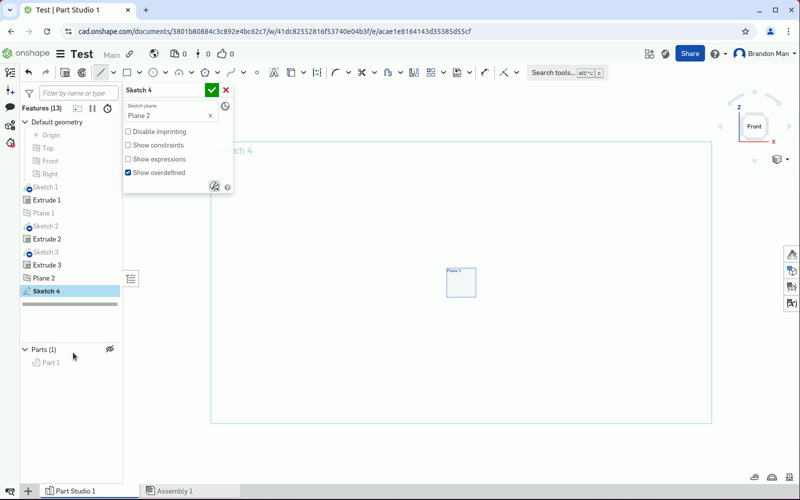
mouse_move(479, 245)
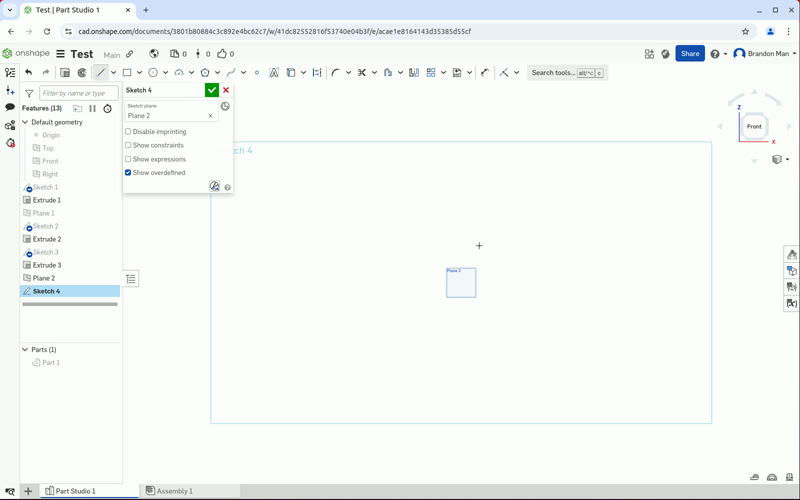
click(479, 245)
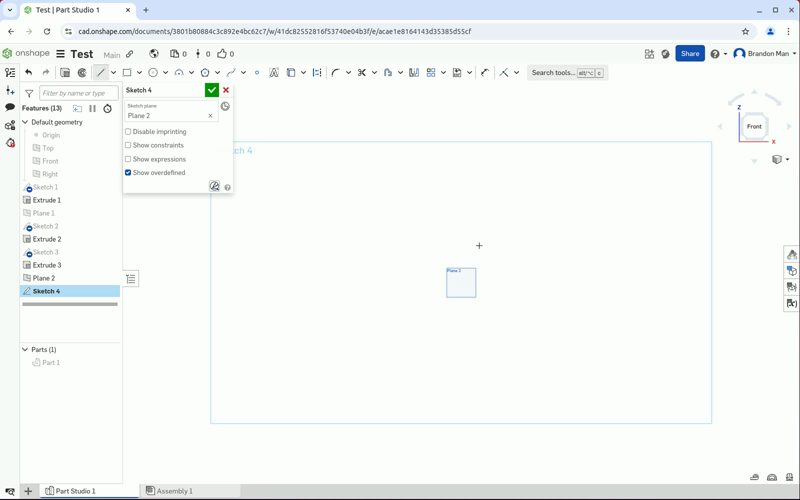
key_up(shift)
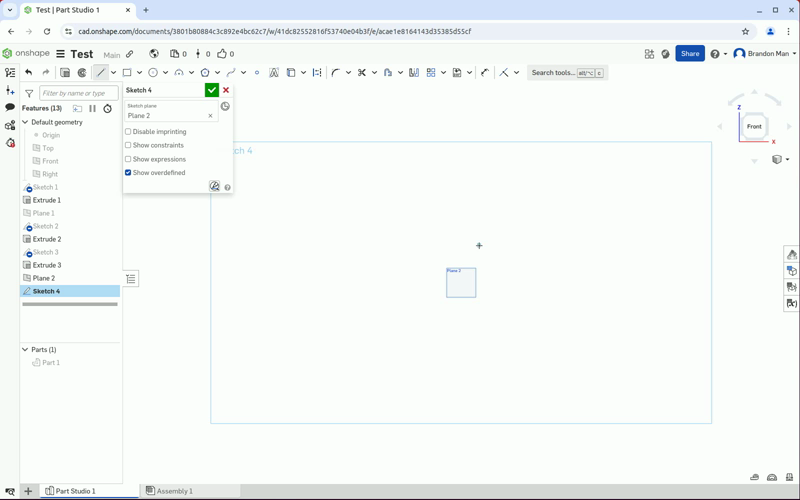
key_down(shift)
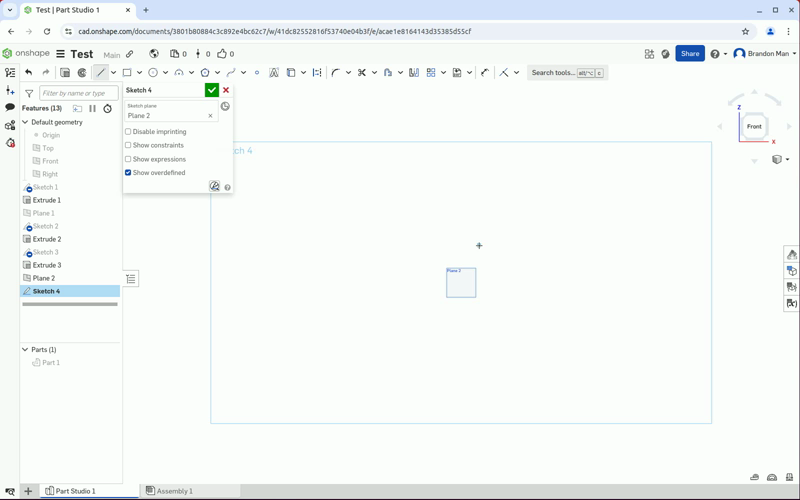
mouse_move(573, 264)
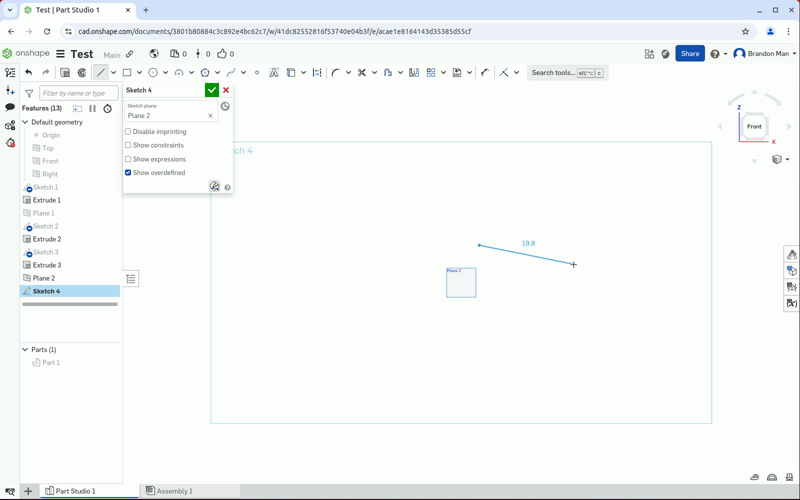
click(573, 264)
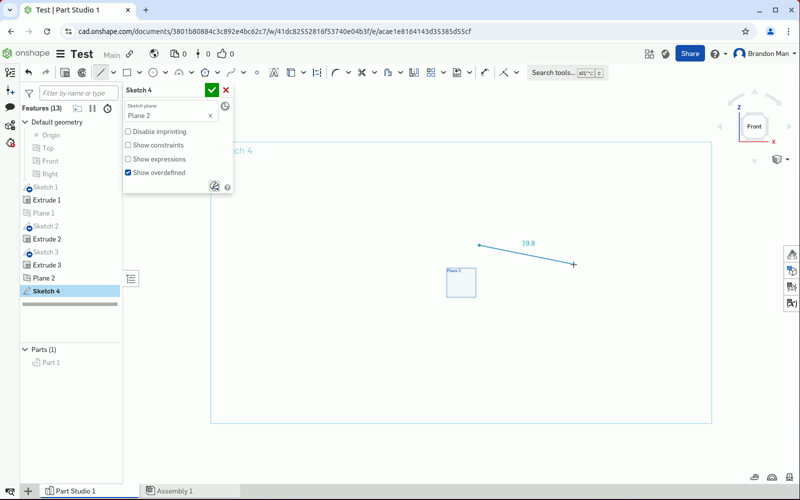
key_up(shift)
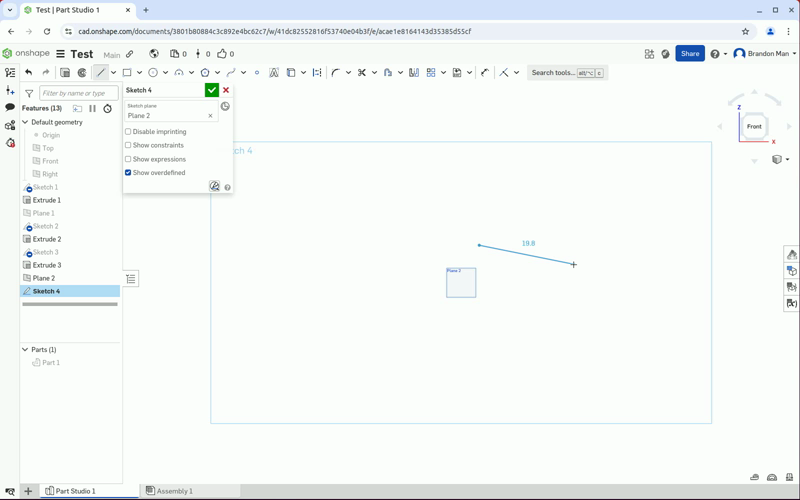
key_down(shift)
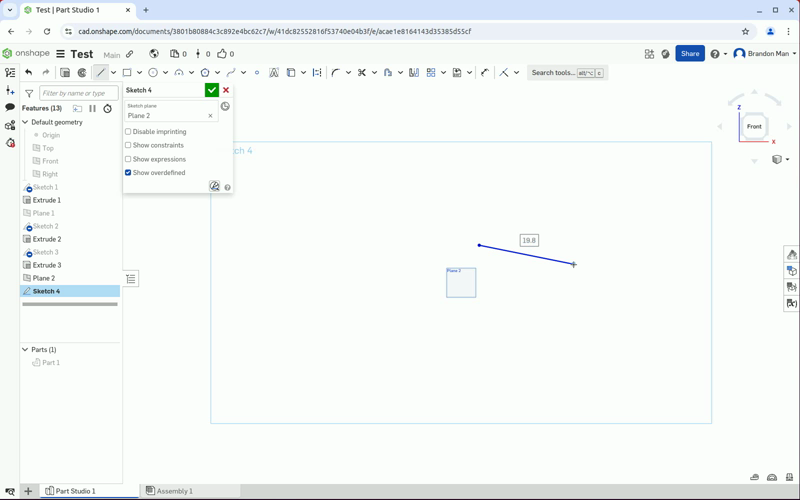
mouse_move(589, 264)
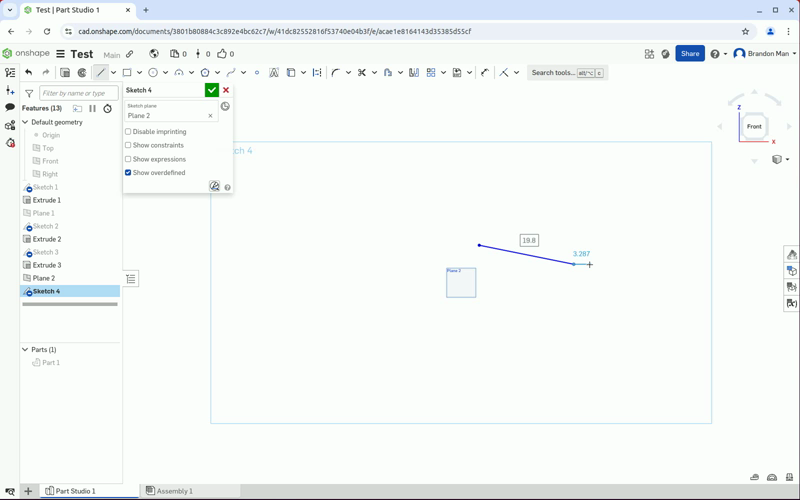
mouse_move(573, 245)
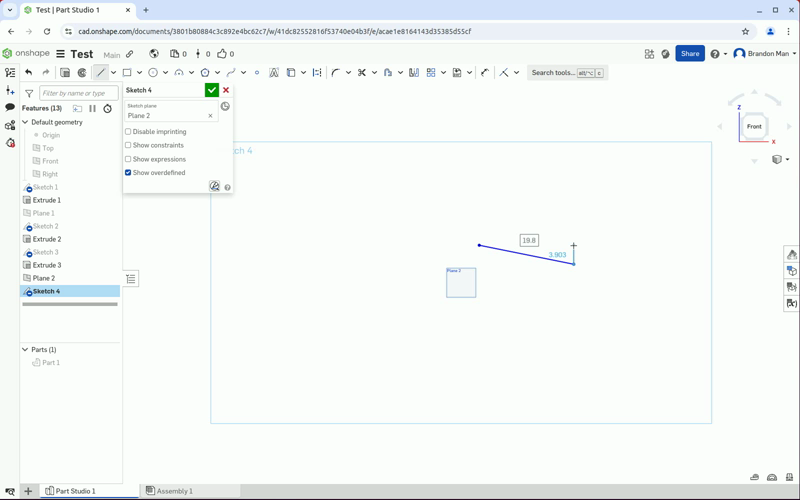
click(573, 245)
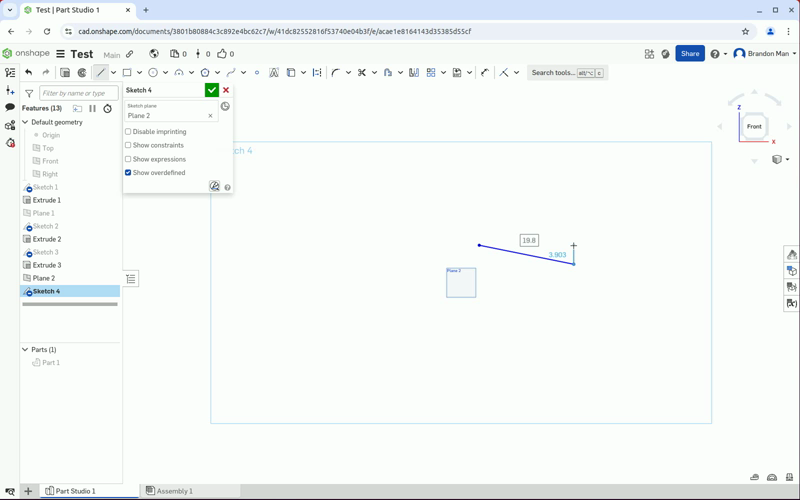
key_up(shift)
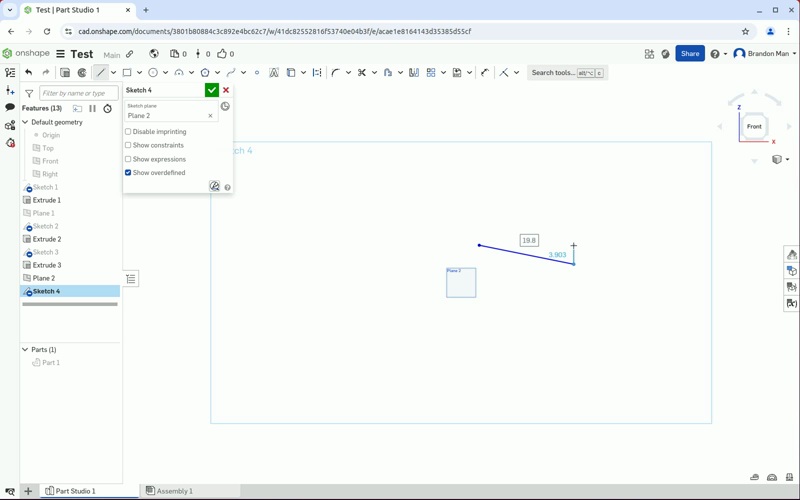
key_down(shift)
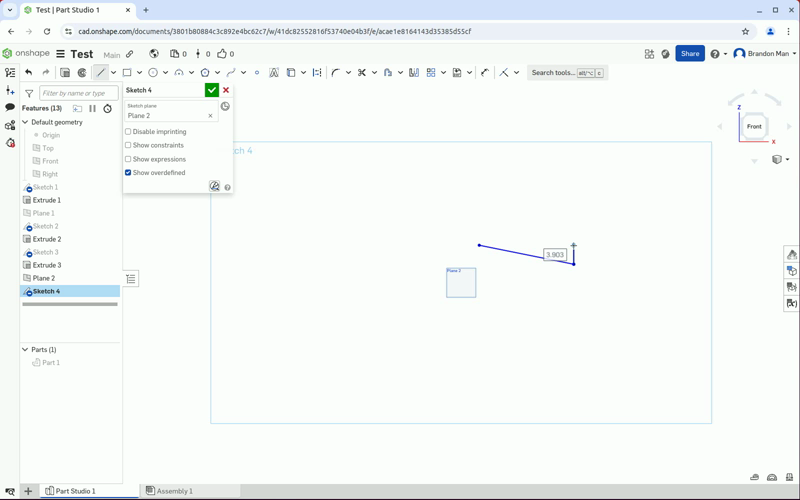
mouse_move(479, 245)
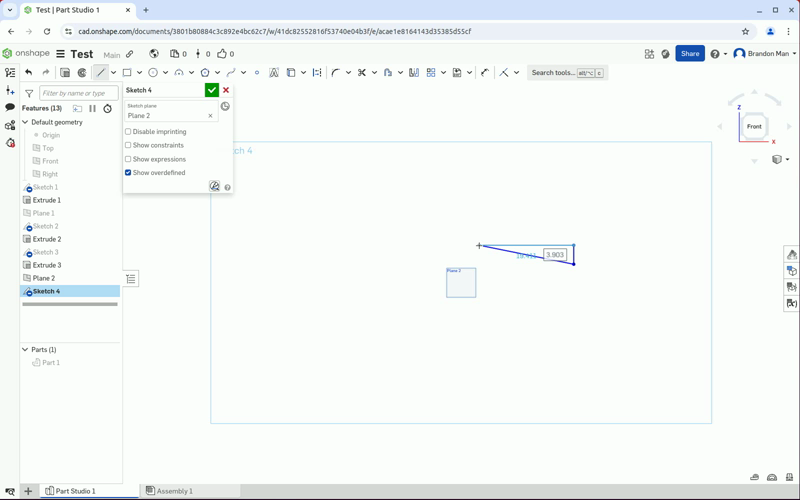
key_up(shift)
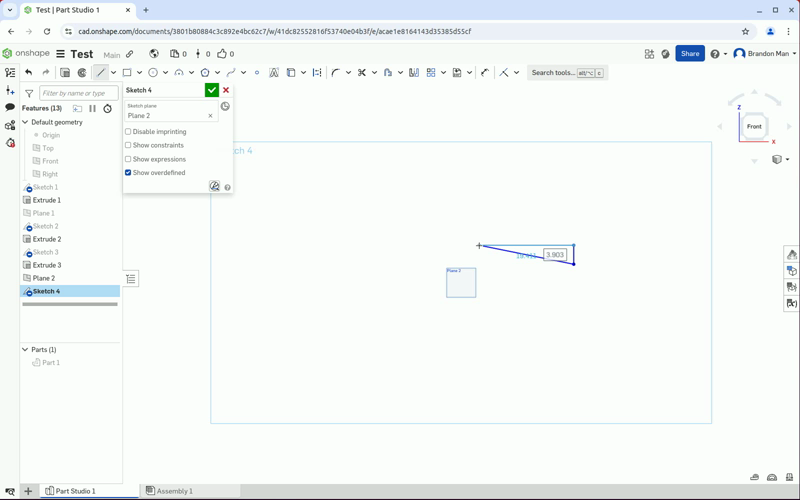
click(479, 245)
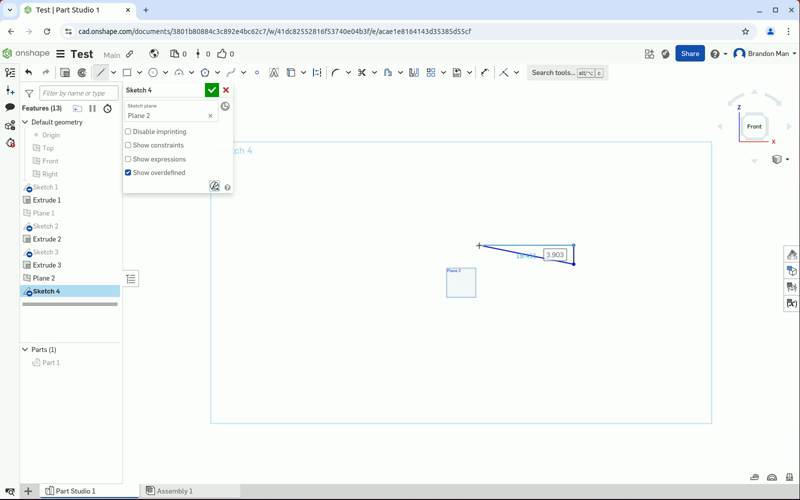
key(esc)
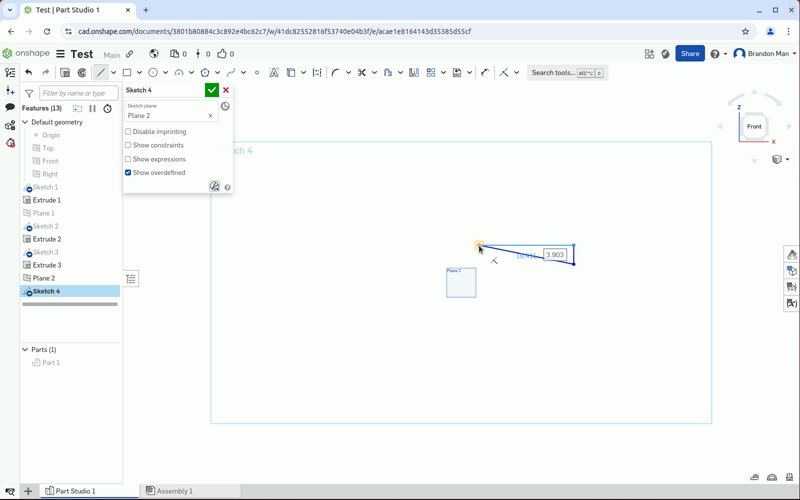
mouse_move(526, 251)
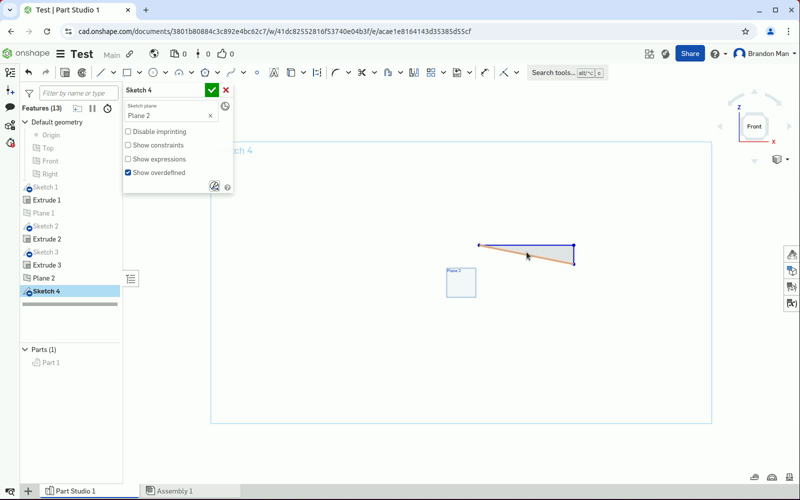
scroll(6)
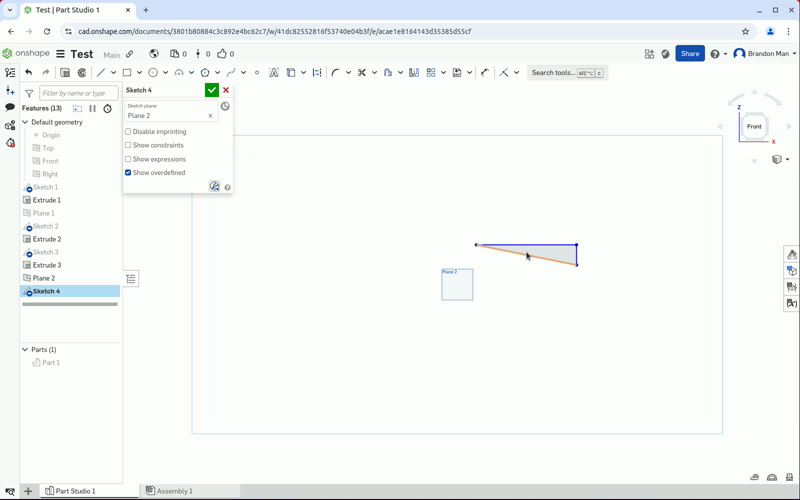
scroll(6)
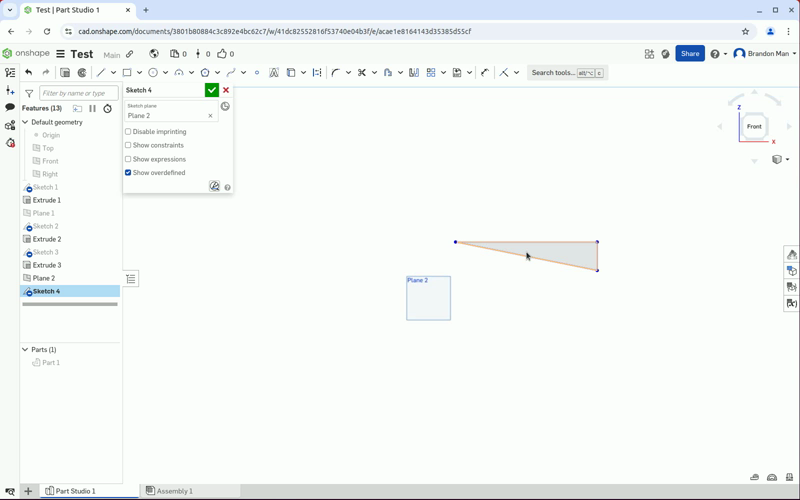
scroll(6)
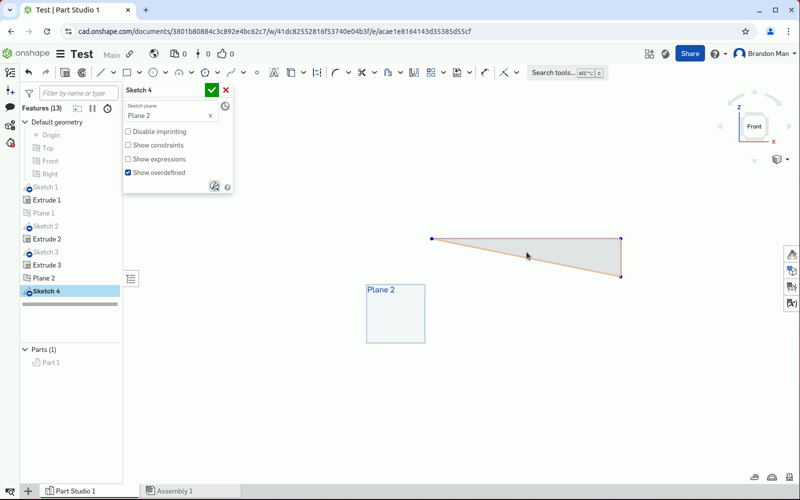
scroll(6)
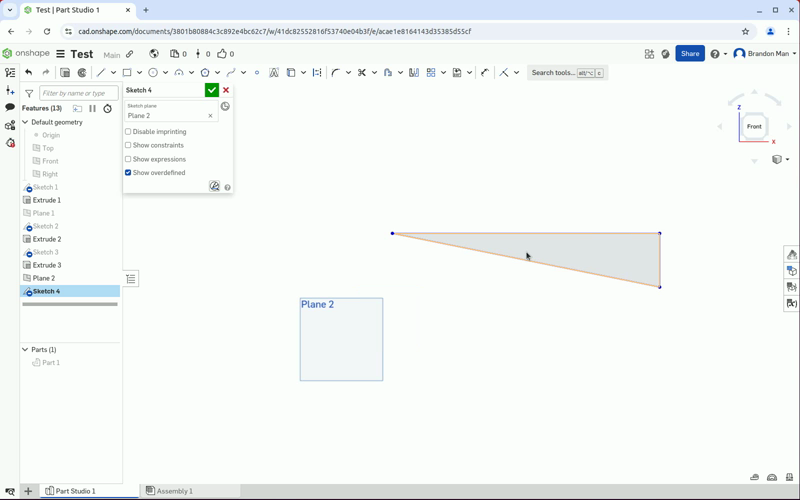
scroll(6)
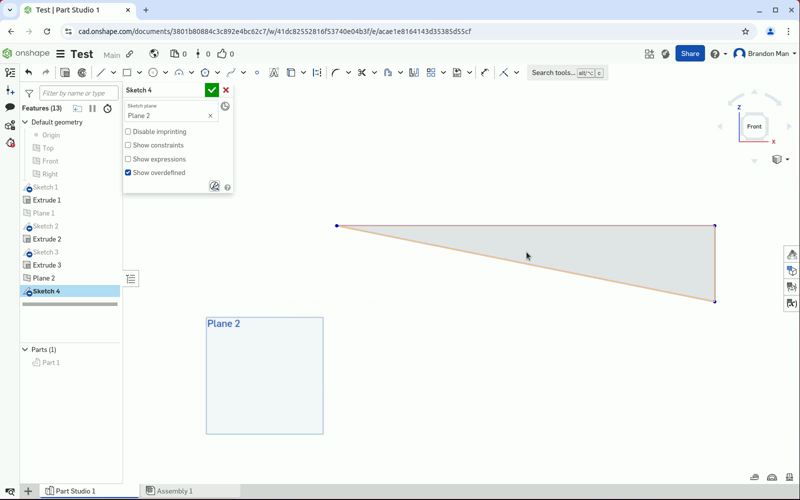
scroll(6)
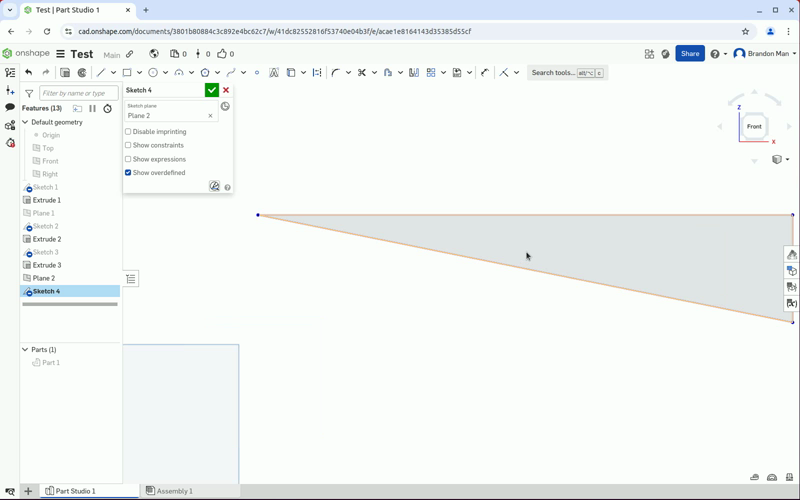
scroll(6)
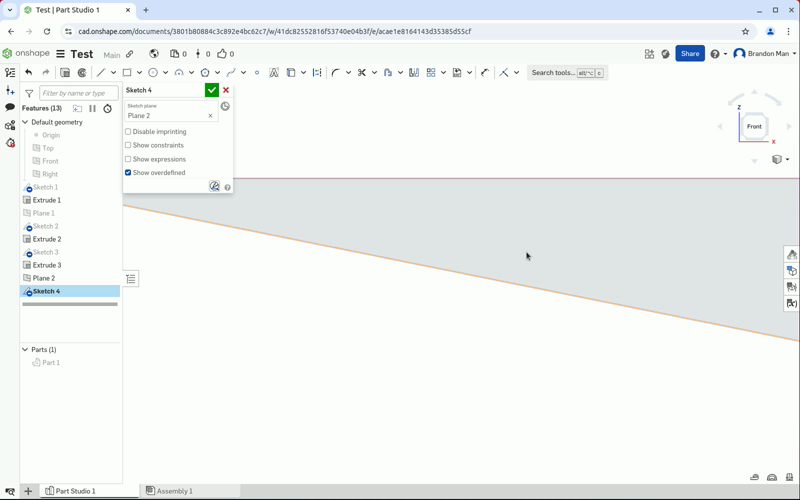
click(526, 251)
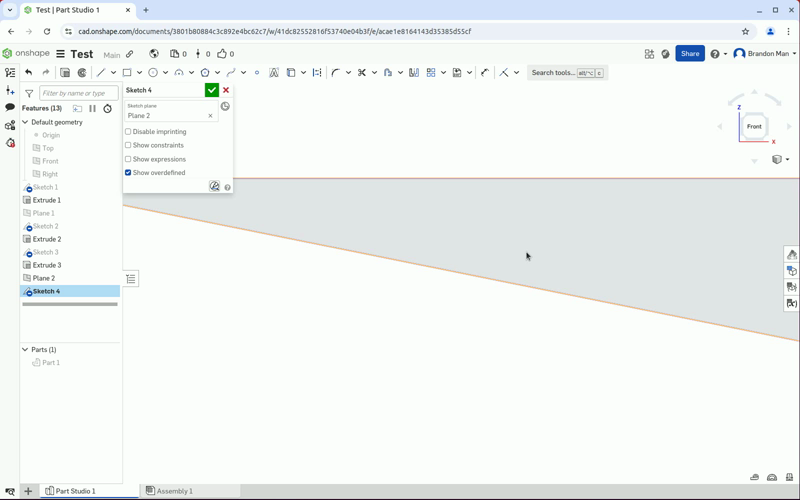
scroll(-6)
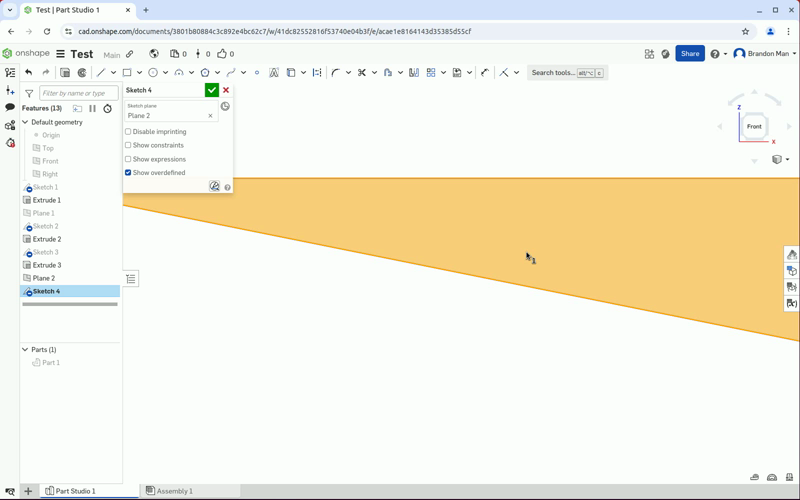
scroll(-6)
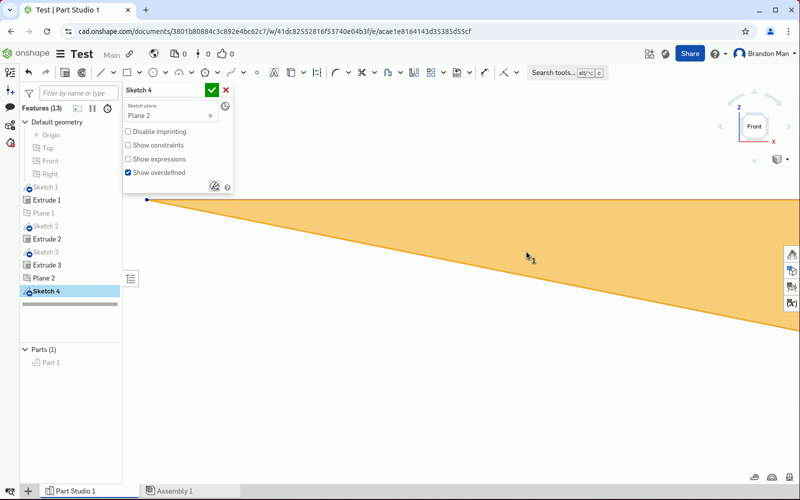
scroll(-6)
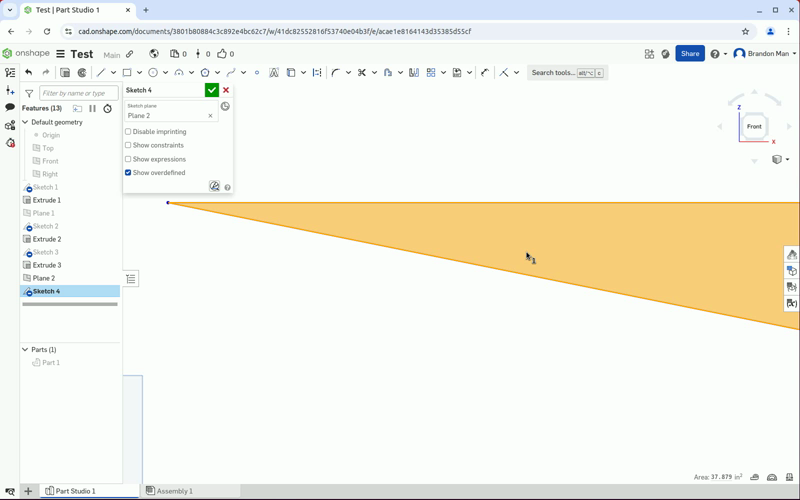
scroll(-6)
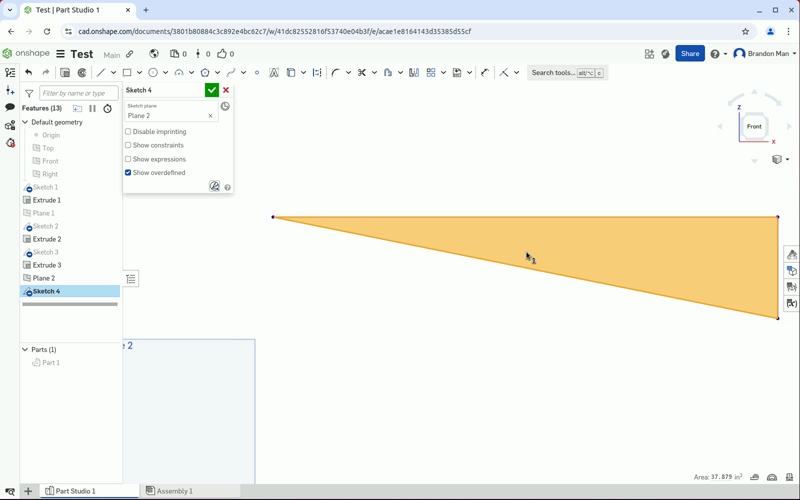
scroll(-6)
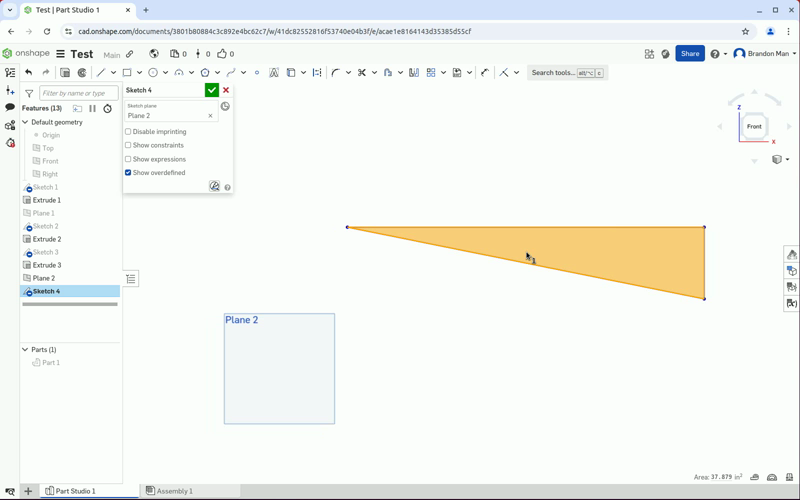
scroll(-6)
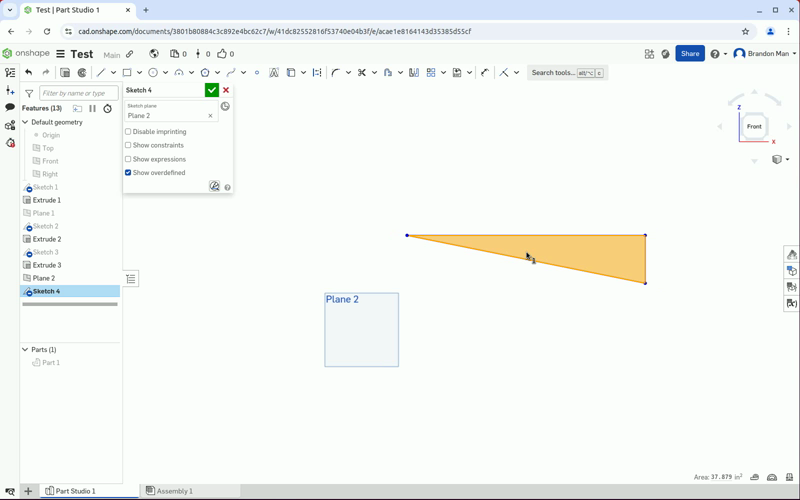
scroll(-6)
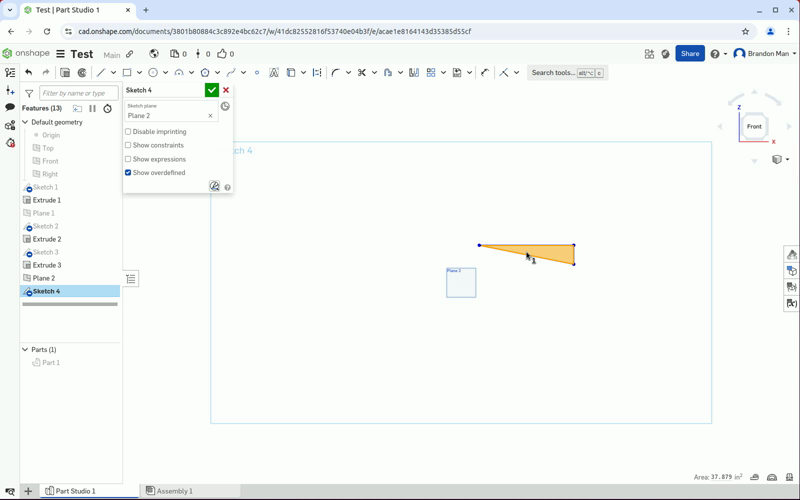
mouse_move(73, 352)
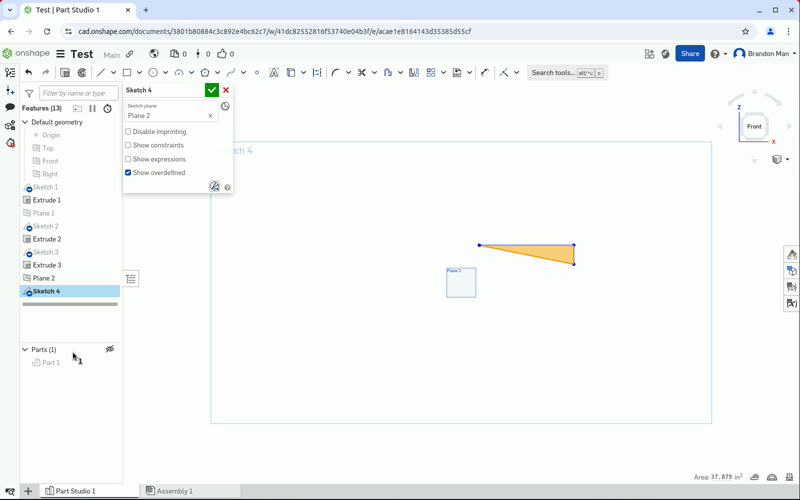
key(shift+y)
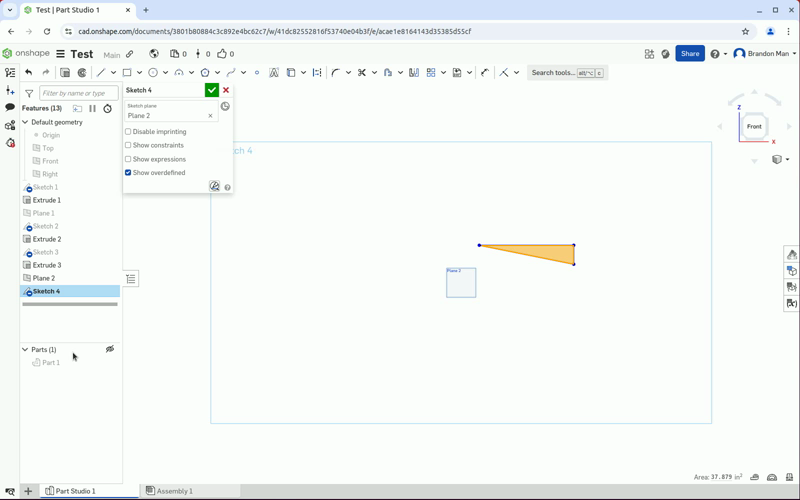
key(shift+e)
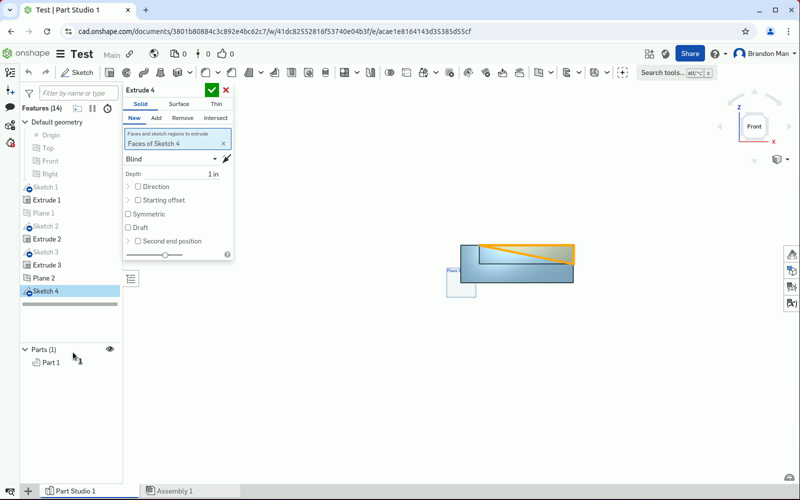
mouse_move(143, 106)
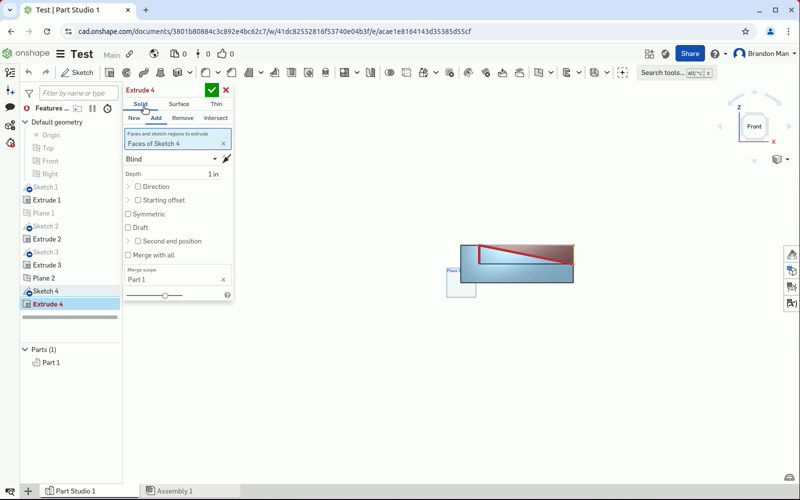
click(143, 106)
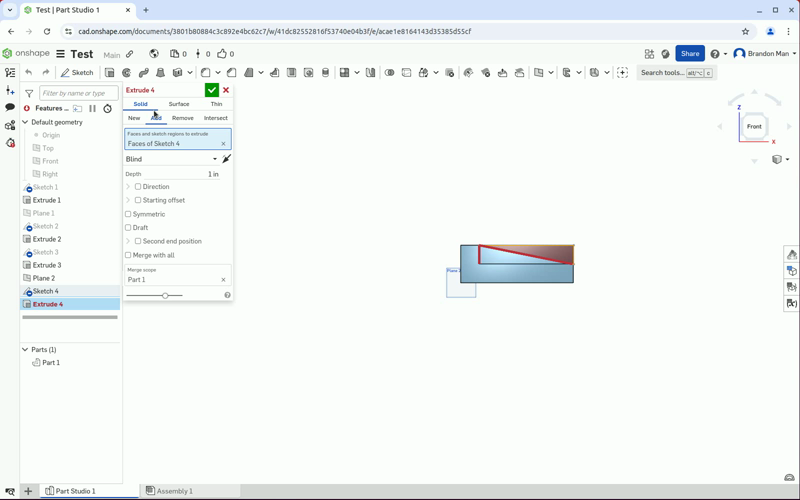
mouse_move(186, 120)
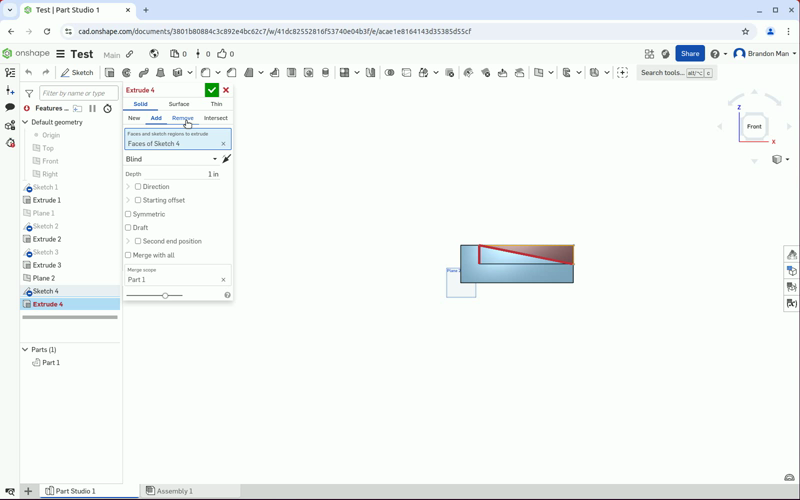
click(186, 120)
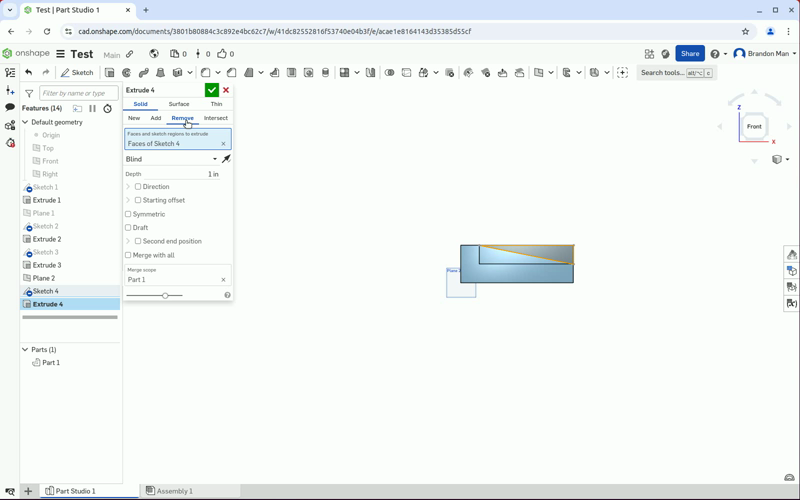
key(tab, 4)
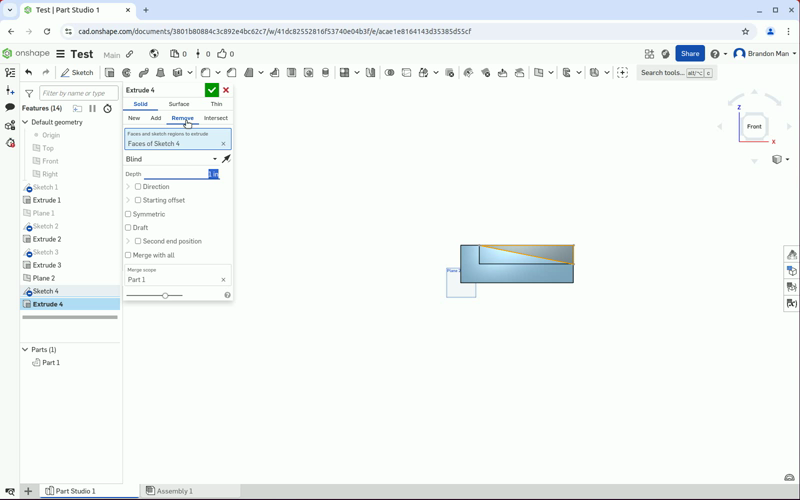
text(3.851)
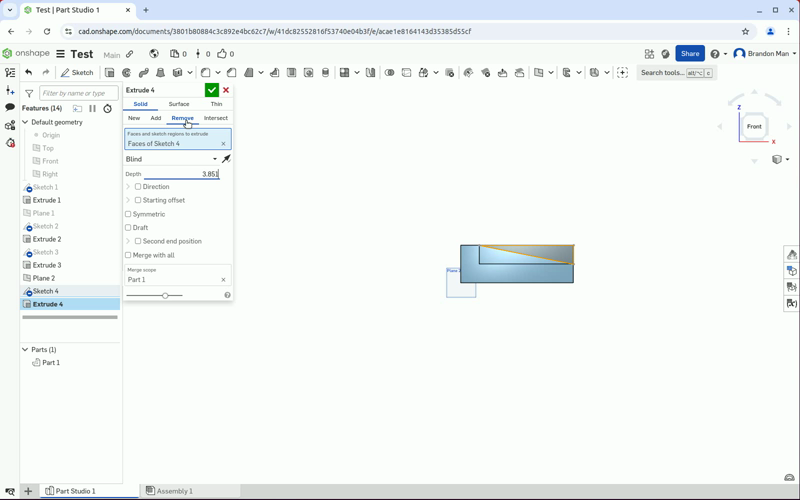
key(tab, 6)
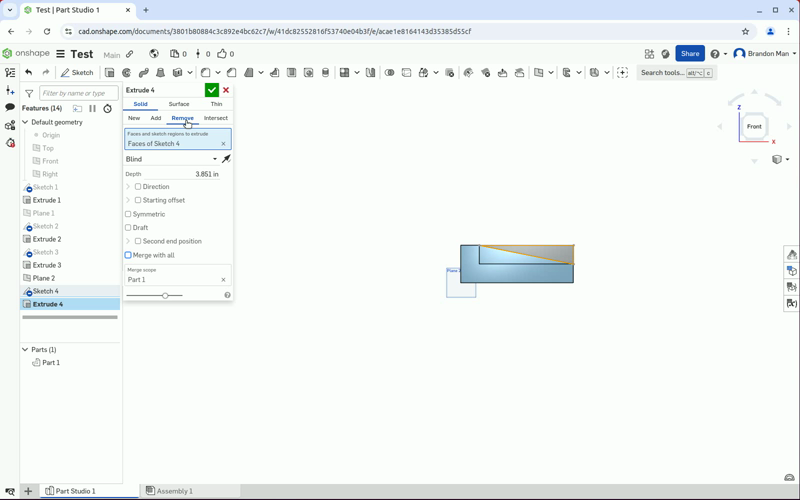
key(space)
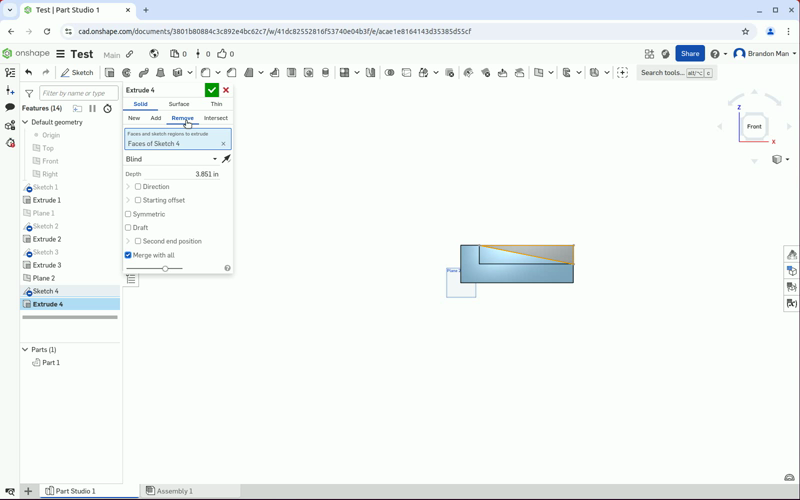
key(enter)
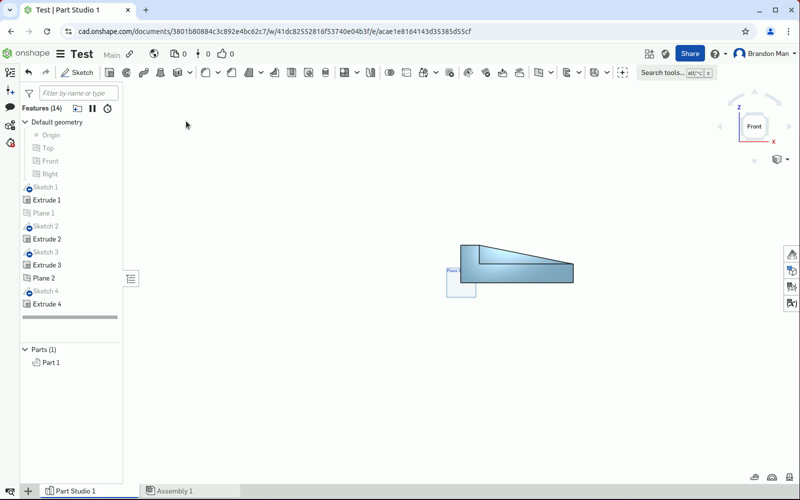
key(shift+h)
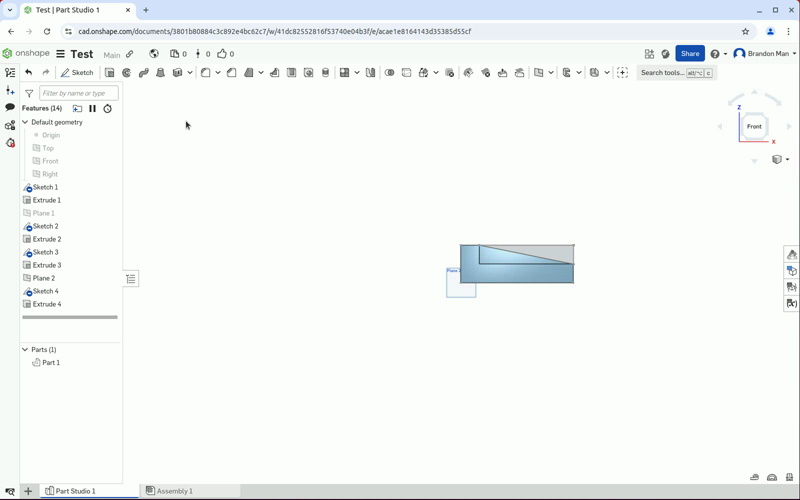
key(shift+h)
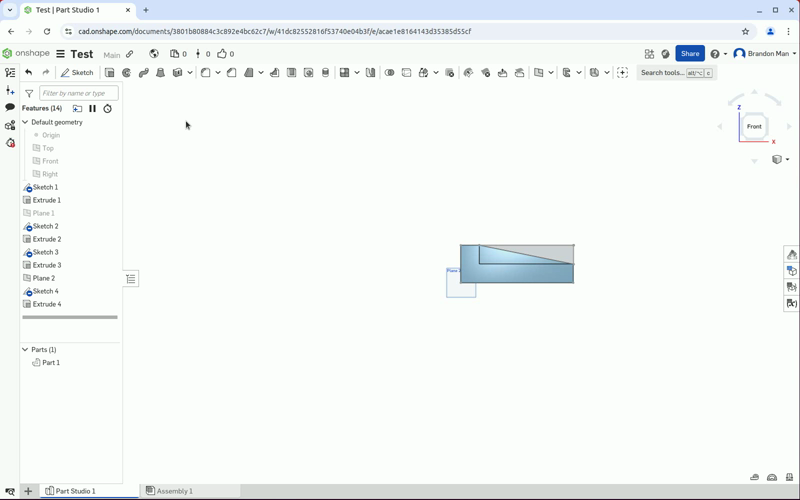
key(shift+7)
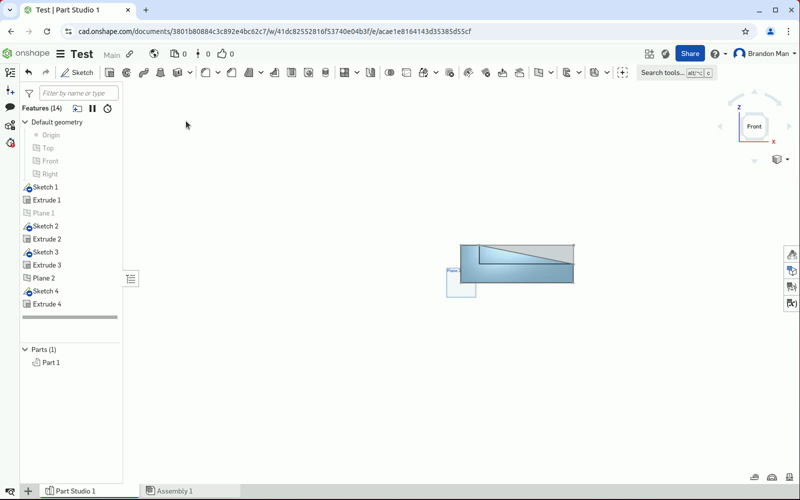
key(left, 2)
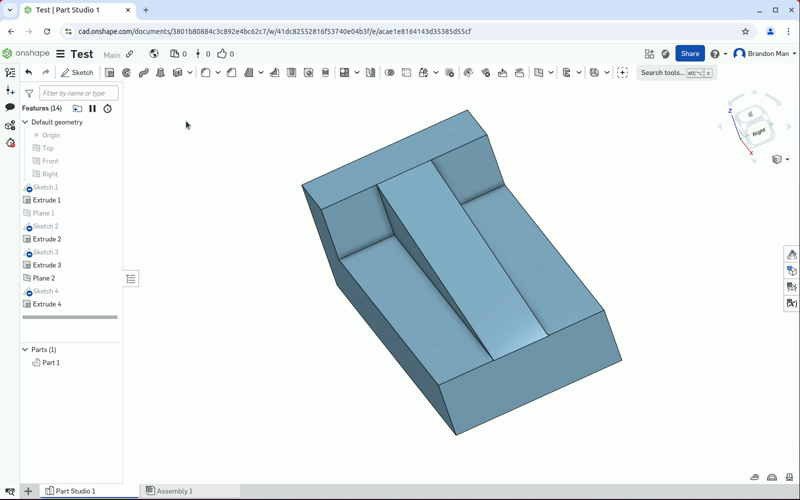
key(down, 2)
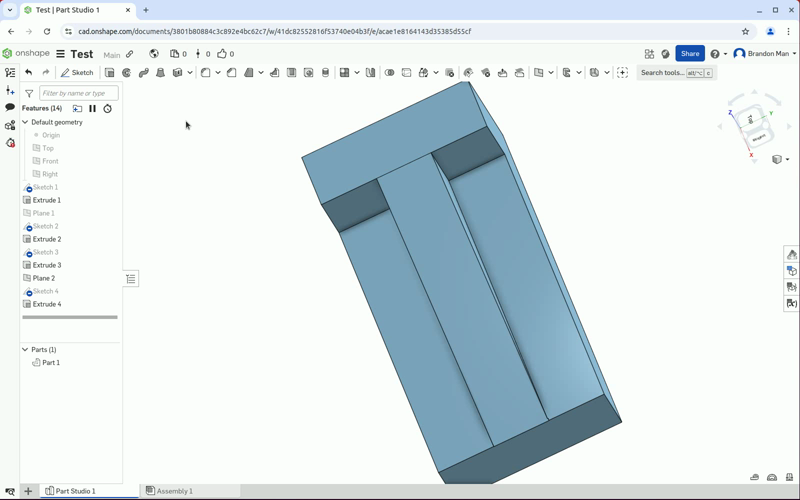
key(up, 2)
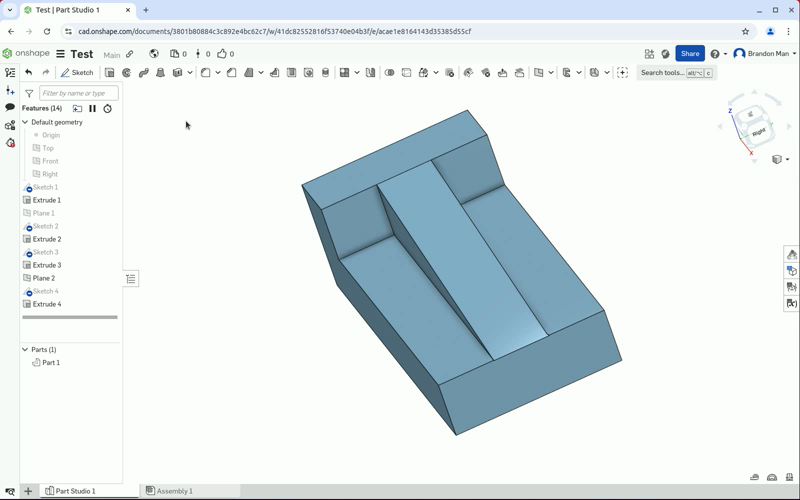
key(right, 2)
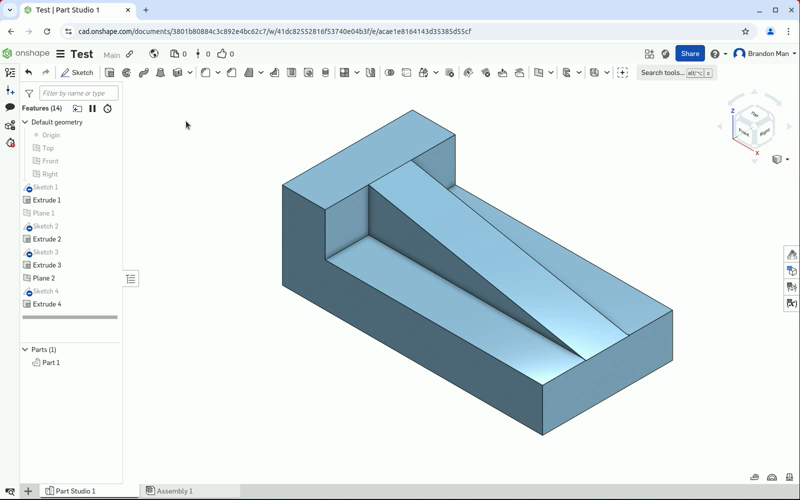
mouse_move(73, 189)
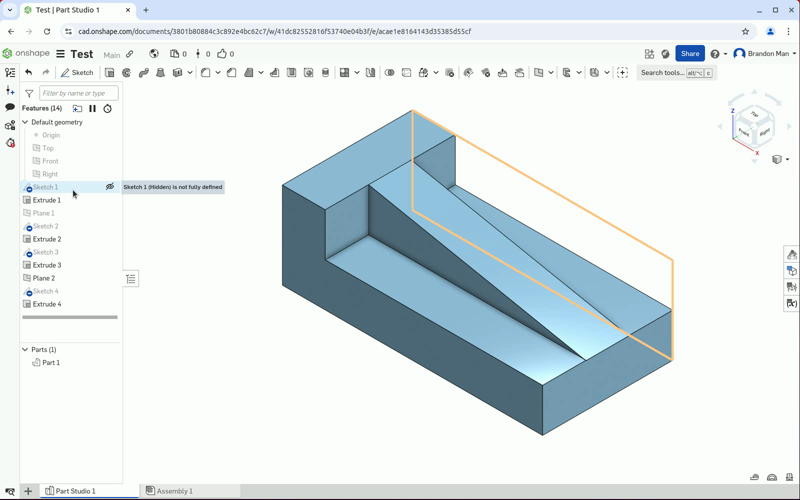
click(73, 189)